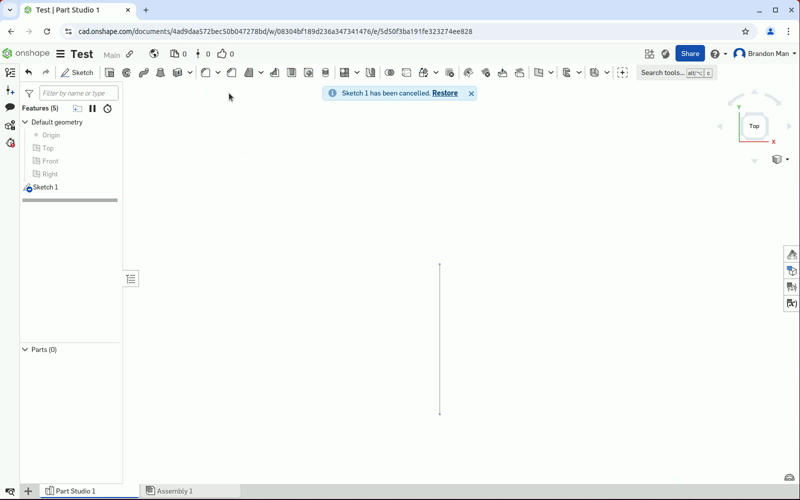
key(shift+h)
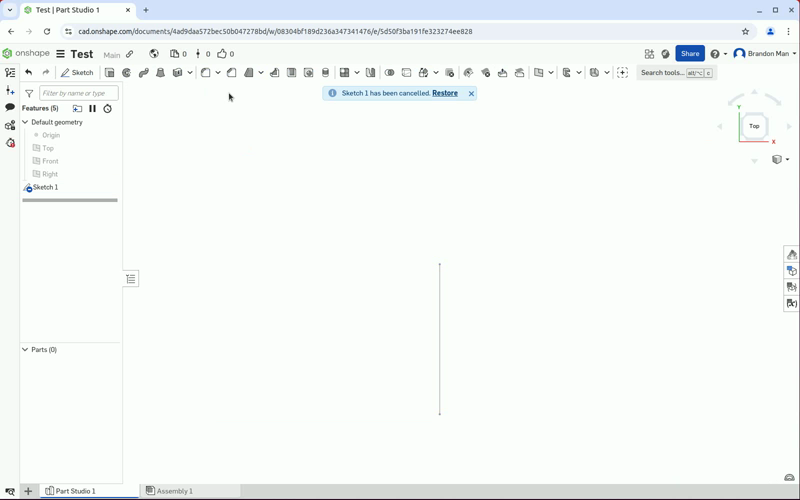
key(shift+s)
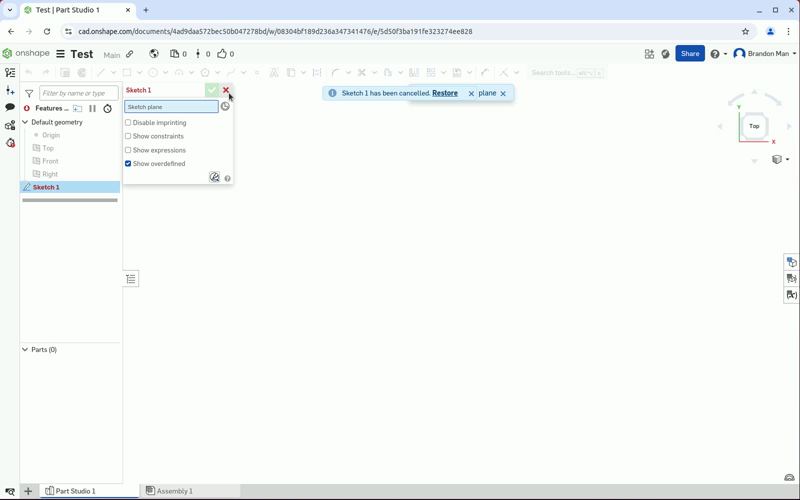
mouse_move(73, 150)
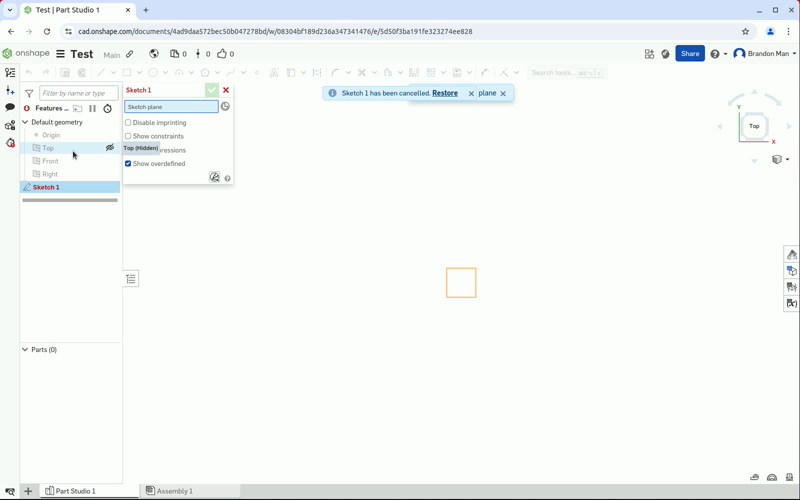
click(73, 150)
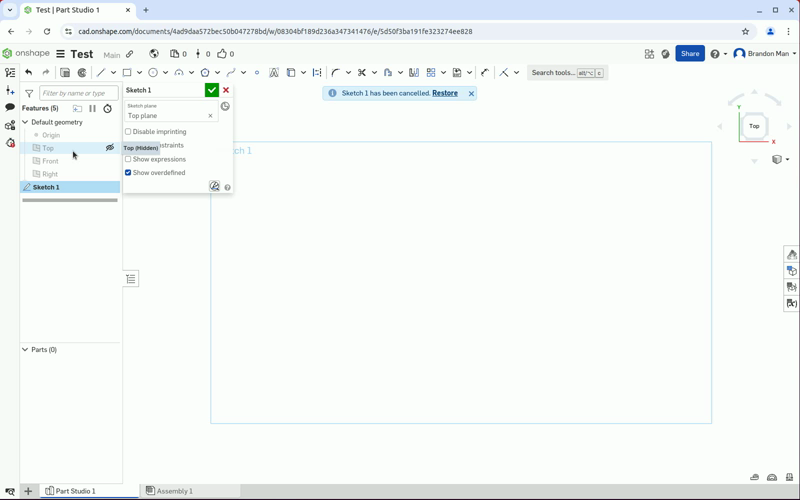
mouse_move(73, 352)
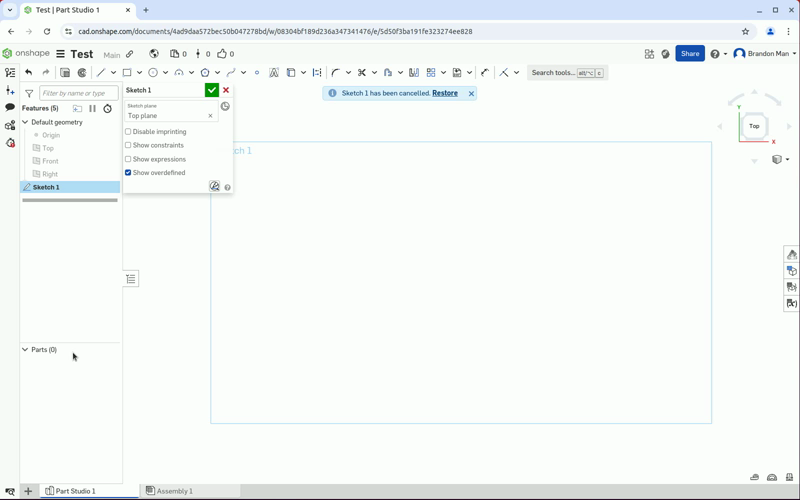
key(y)
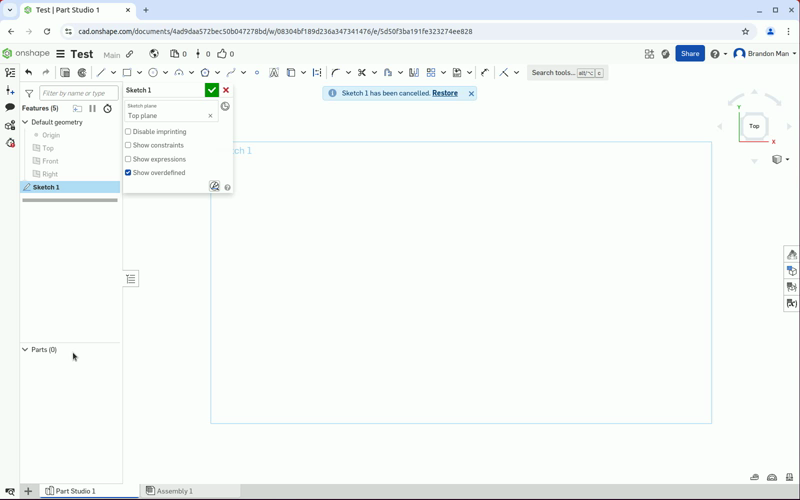
key(l)
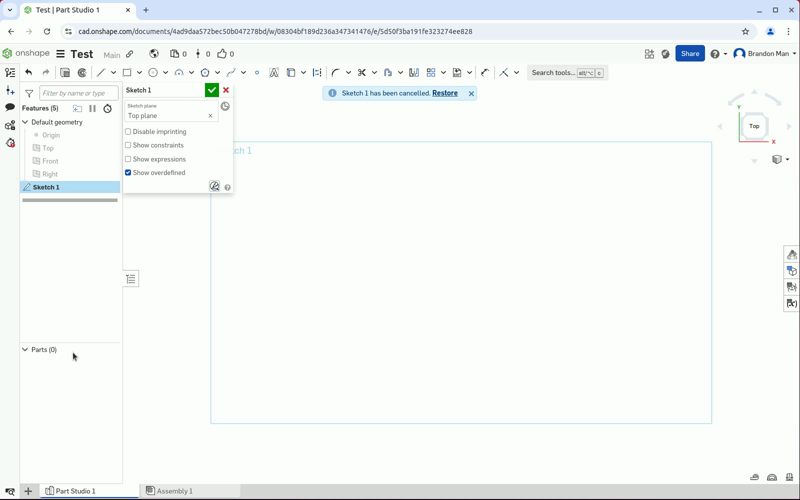
key_down(shift)
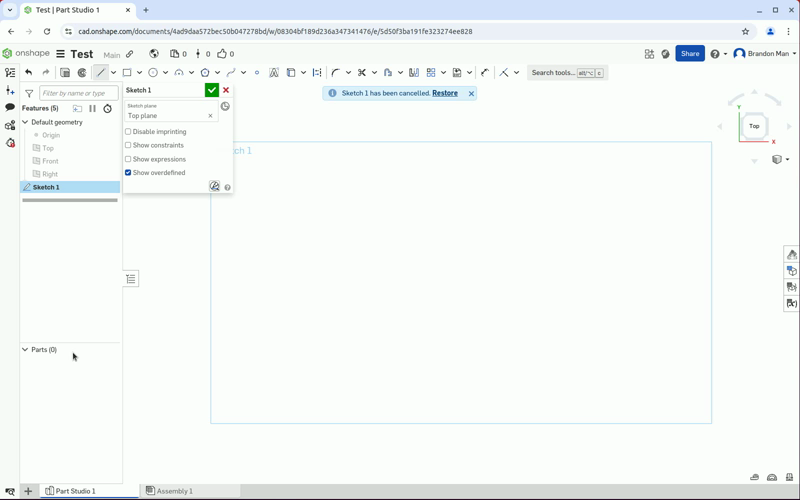
mouse_move(460, 282)
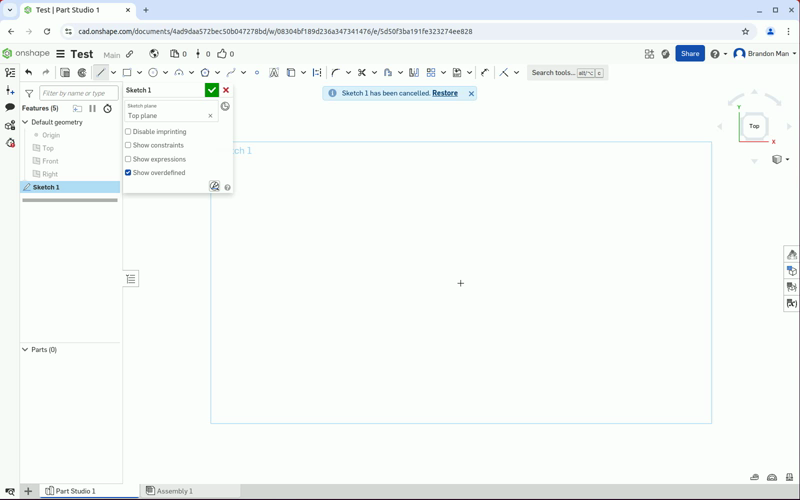
click(460, 282)
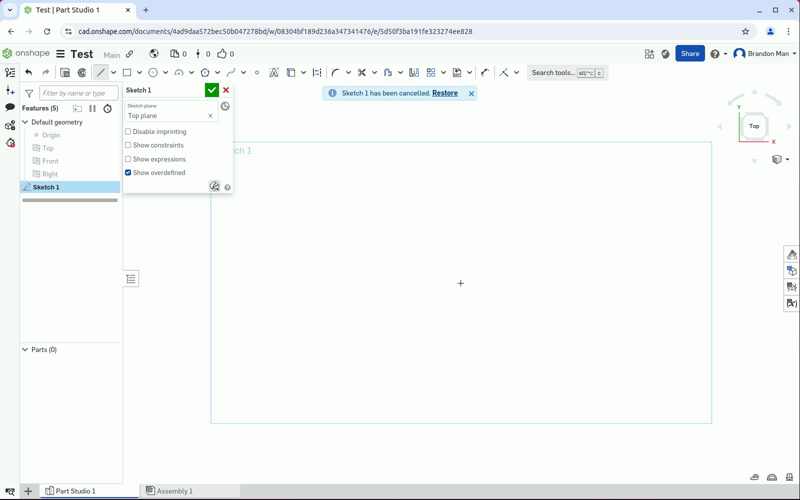
key_up(shift)
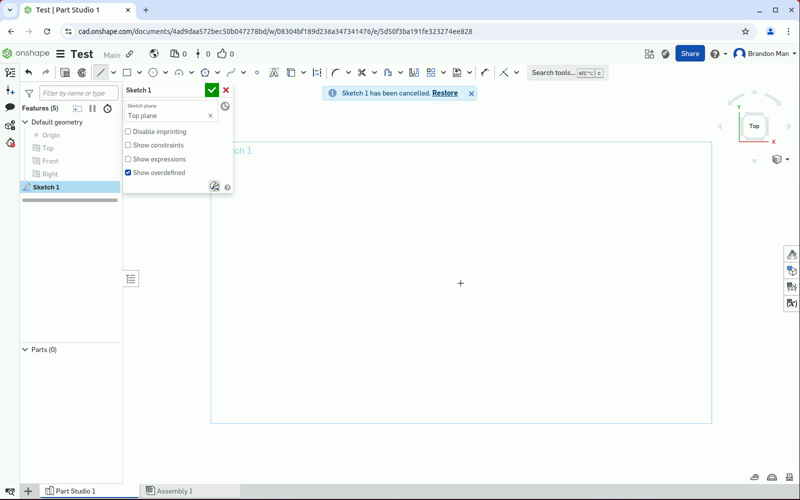
key_down(shift)
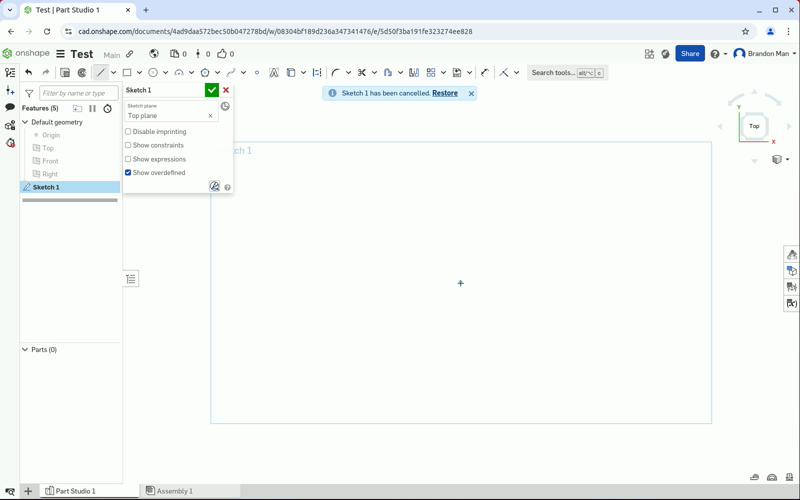
mouse_move(537, 282)
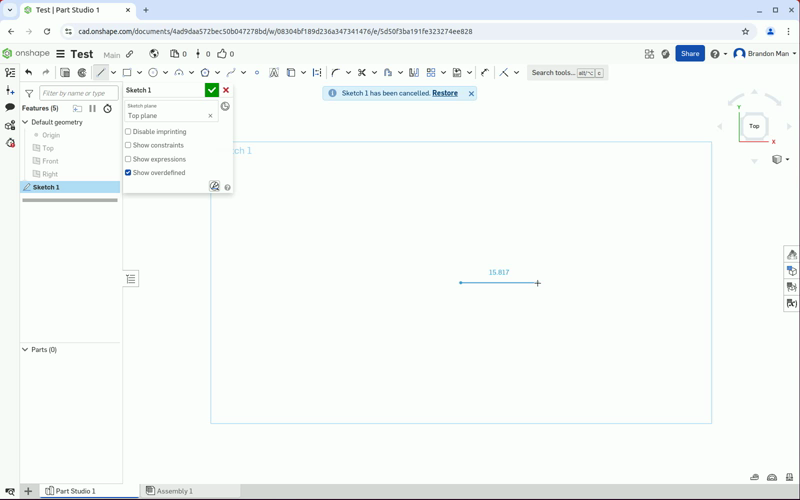
click(537, 282)
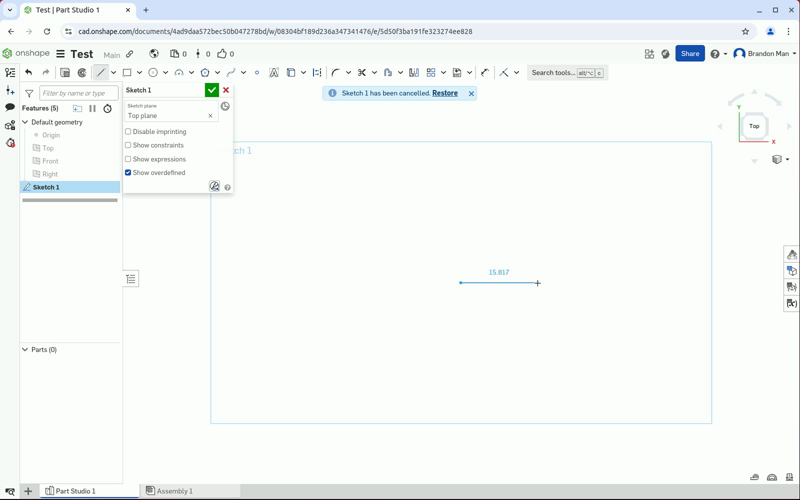
key_up(shift)
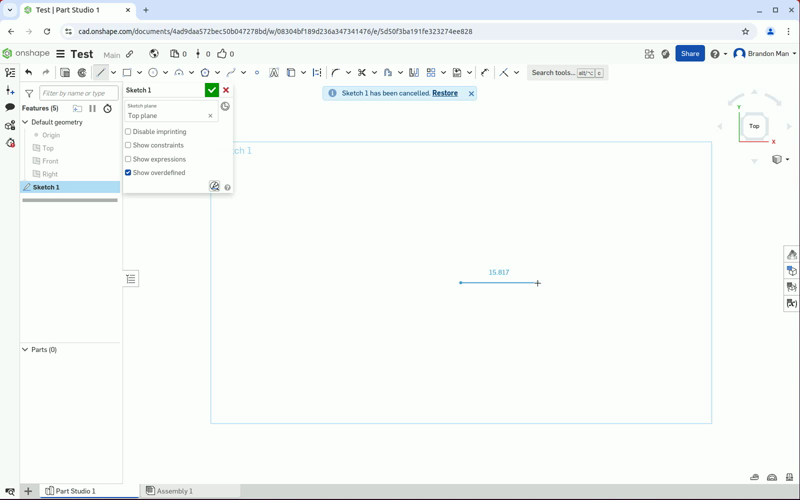
key_down(shift)
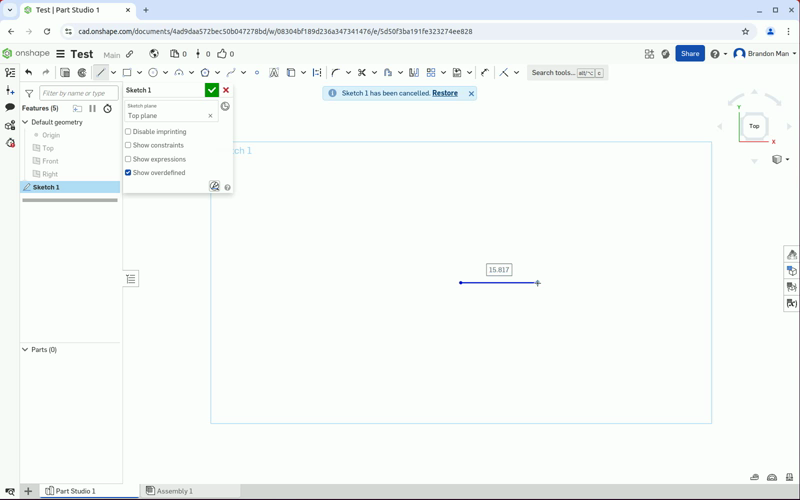
mouse_move(567, 282)
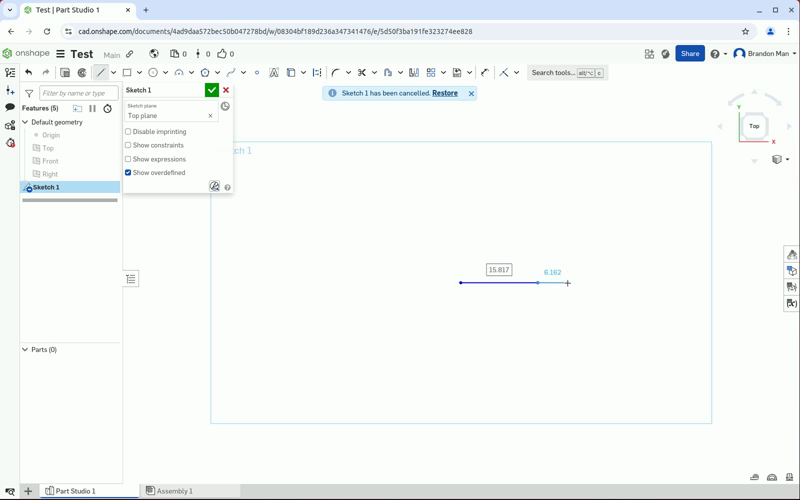
mouse_move(573, 247)
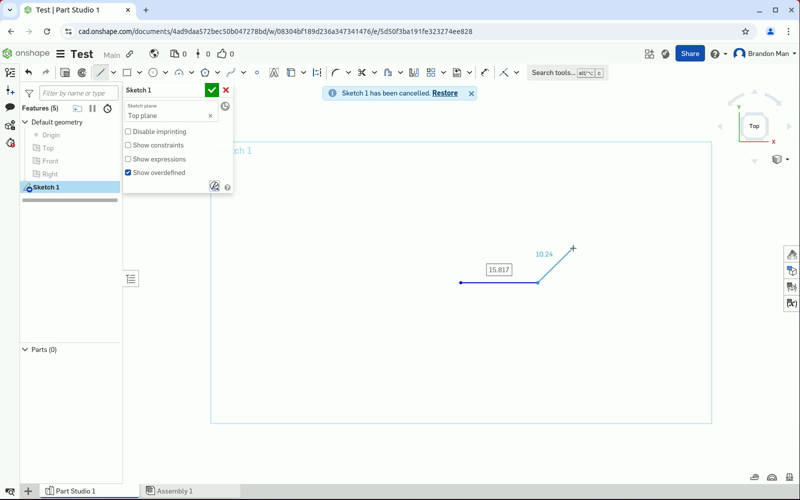
click(573, 247)
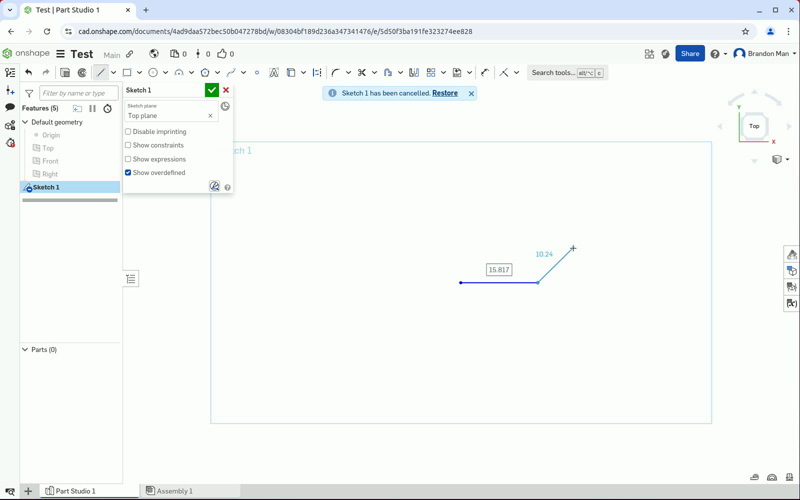
key_up(shift)
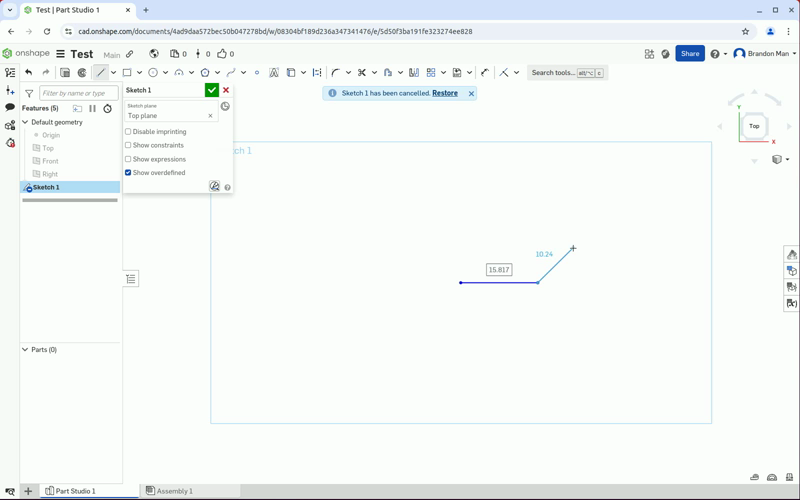
key_down(shift)
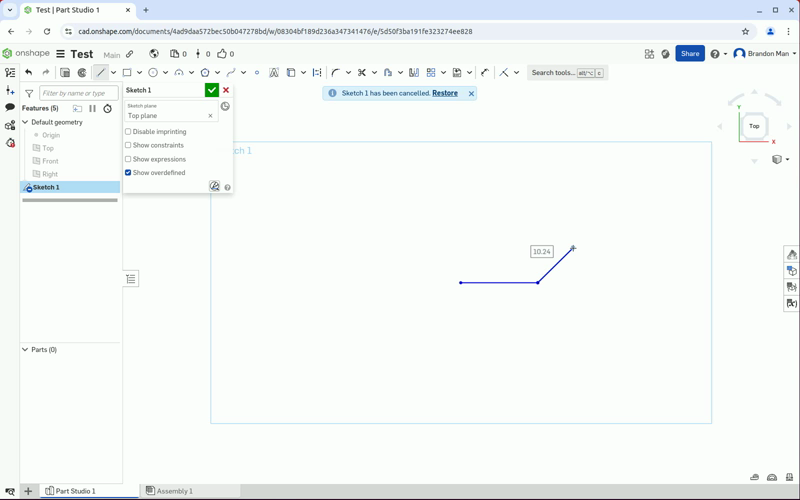
mouse_move(573, 170)
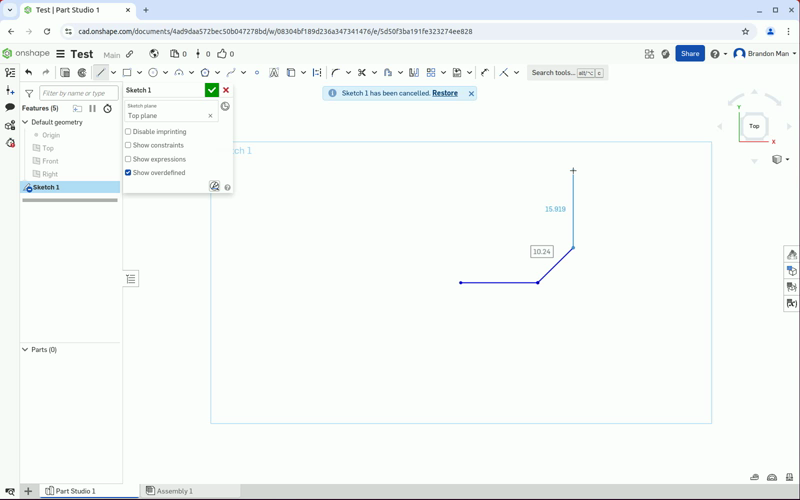
click(573, 170)
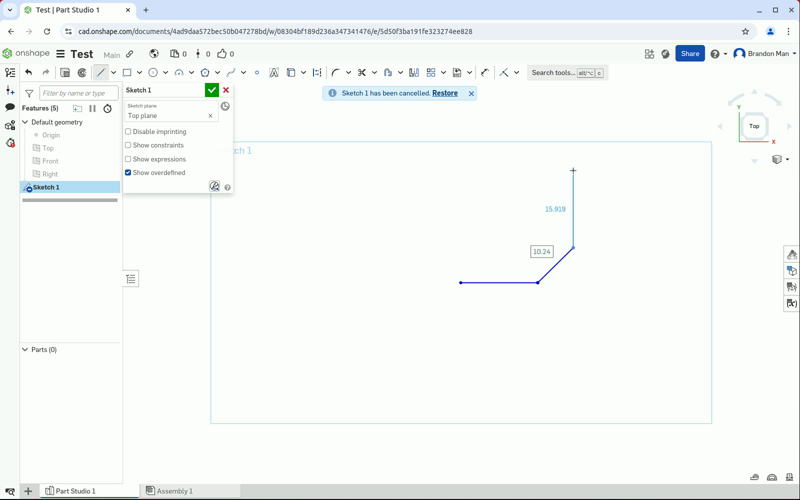
key_up(shift)
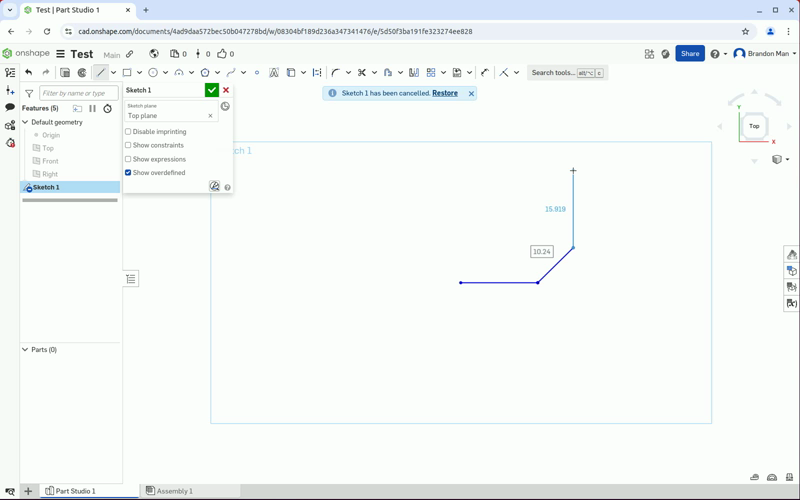
key_down(shift)
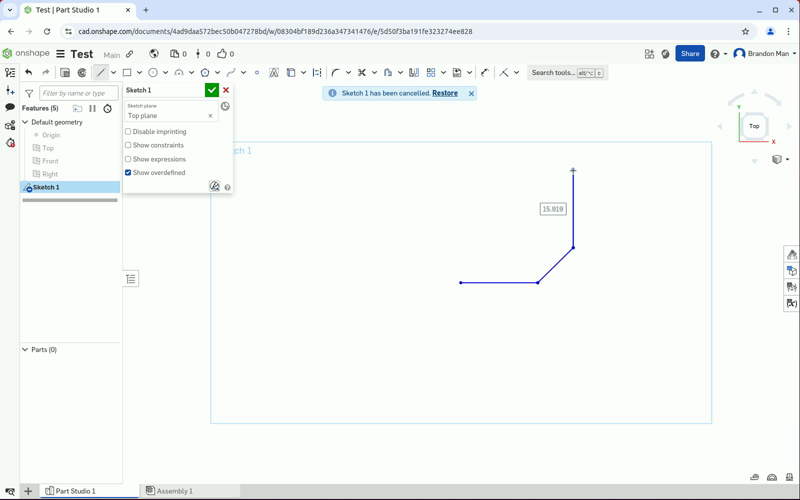
mouse_move(589, 170)
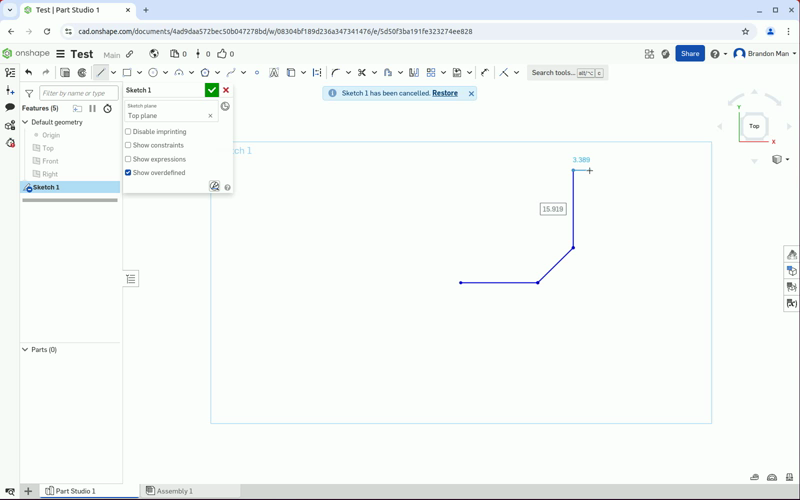
mouse_move(515, 170)
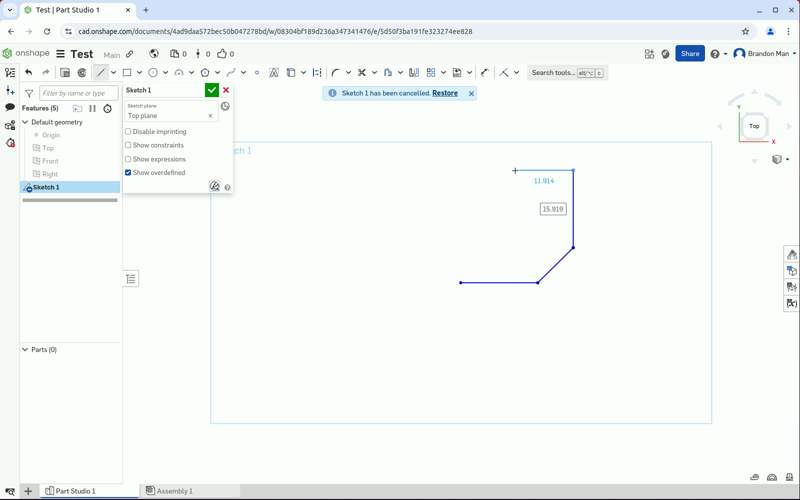
click(515, 170)
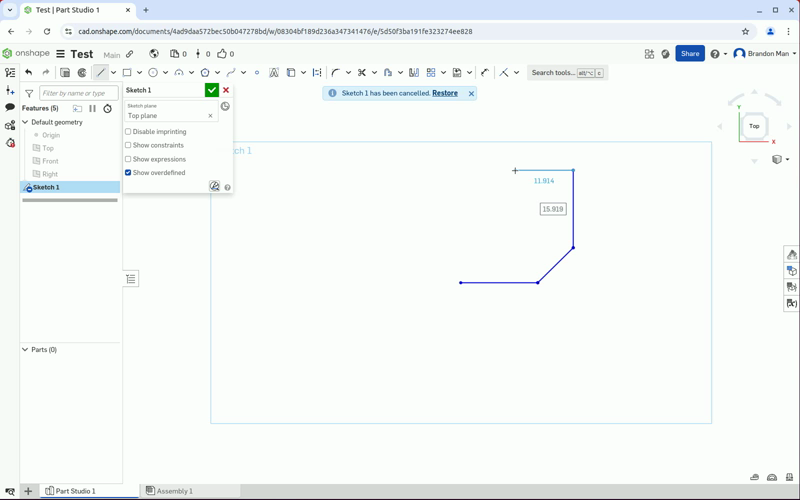
key_up(shift)
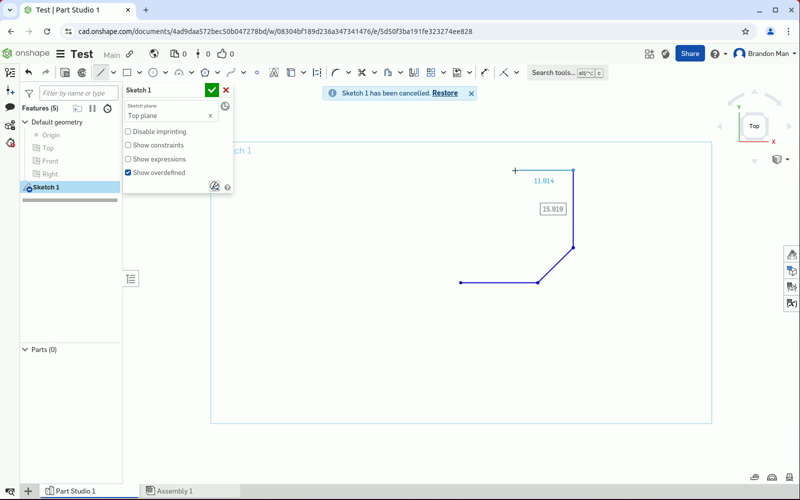
key(esc)
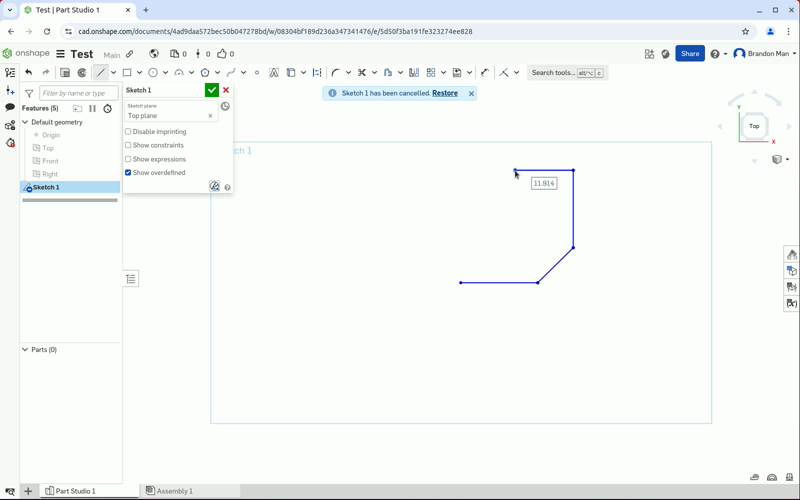
key(a)
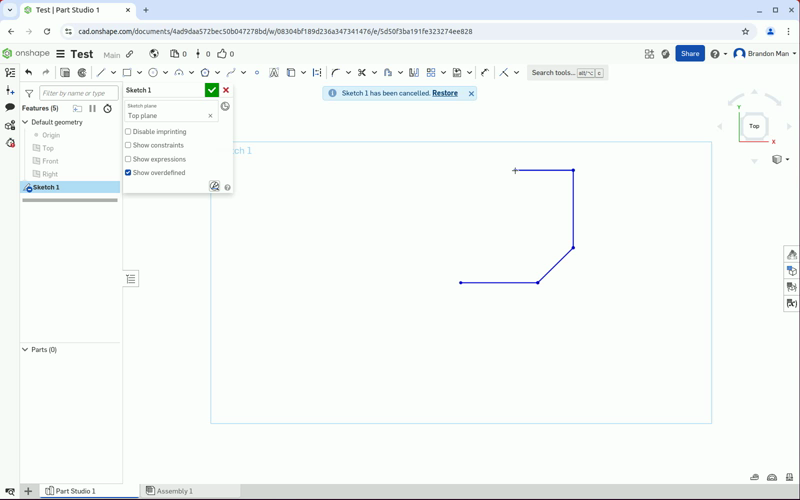
mouse_move(515, 170)
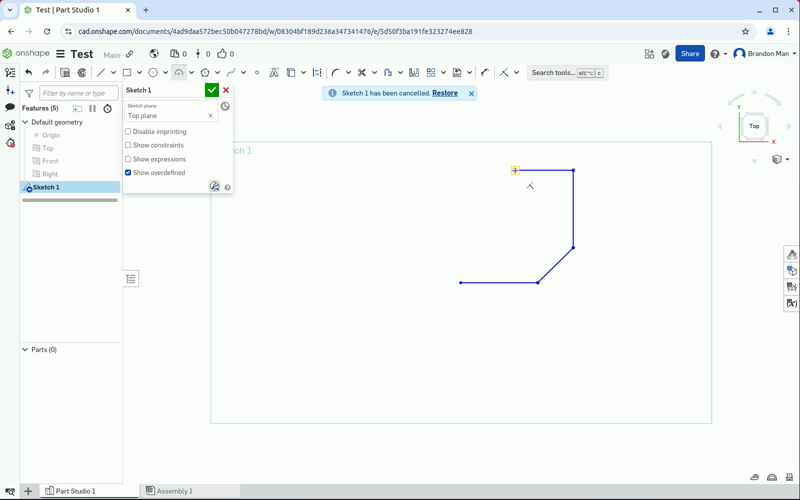
click(515, 170)
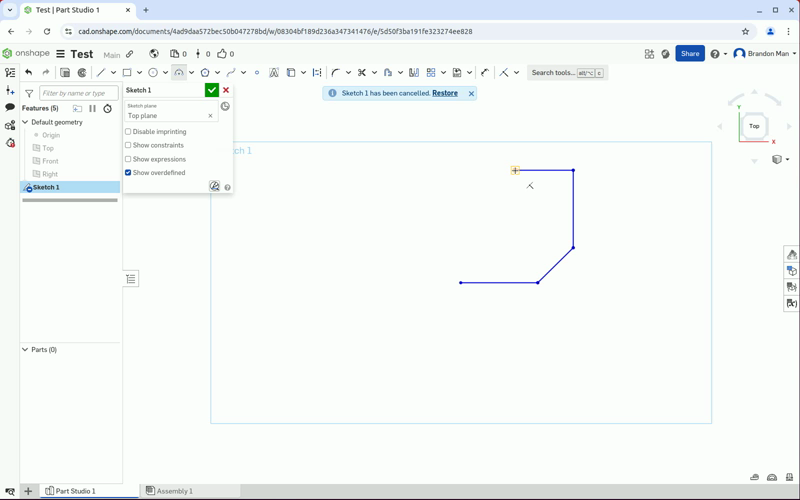
key_down(shift)
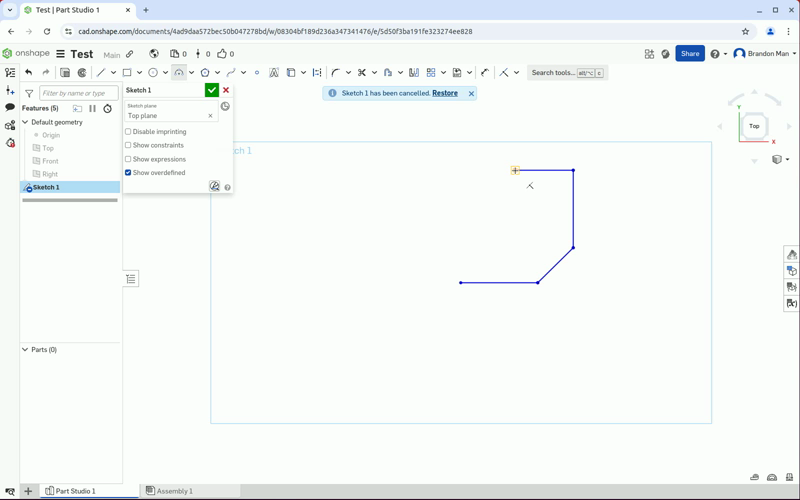
mouse_move(460, 225)
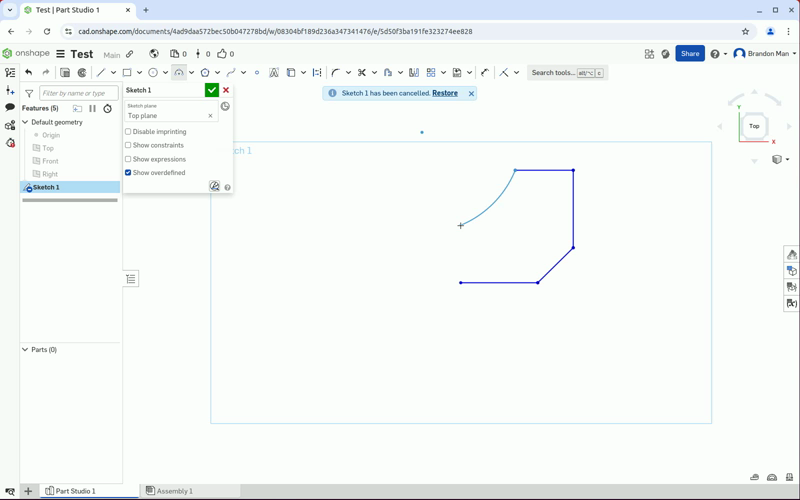
click(460, 225)
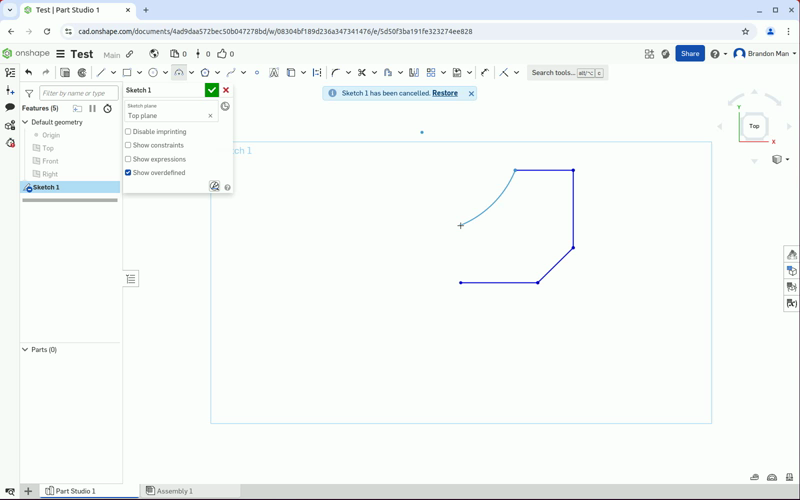
mouse_move(499, 208)
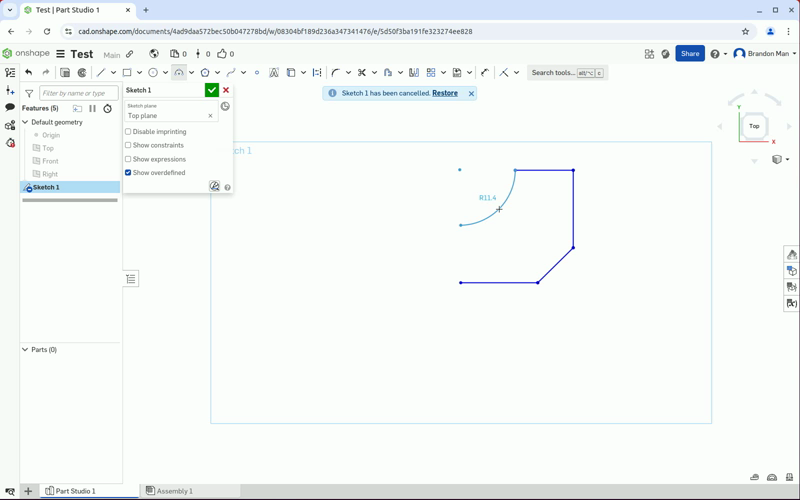
click(499, 208)
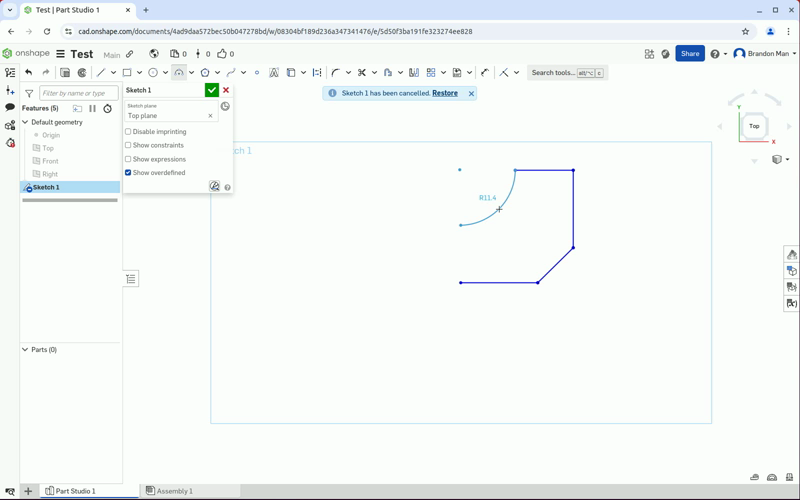
key_up(shift)
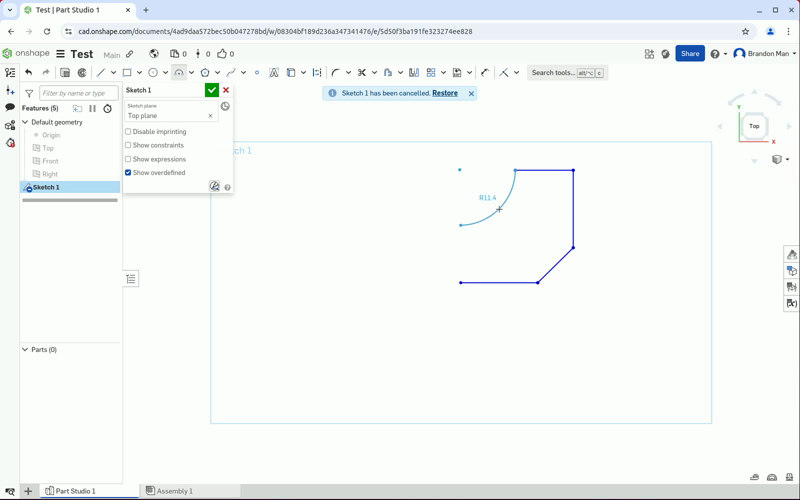
key(esc)
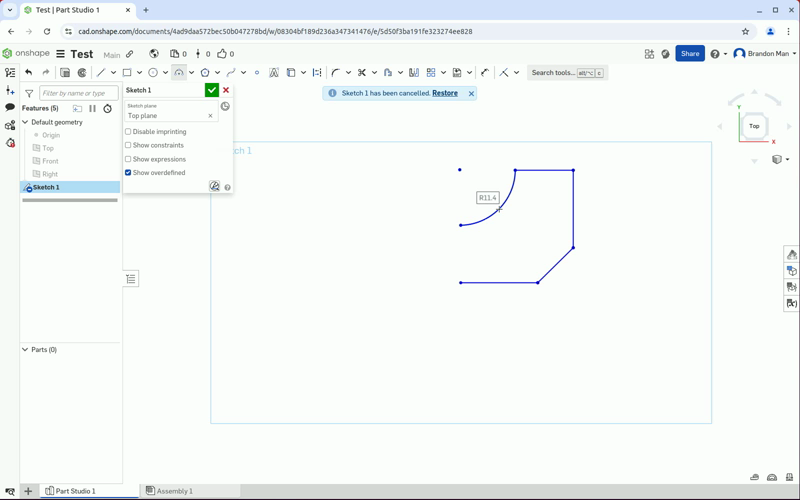
key(l)
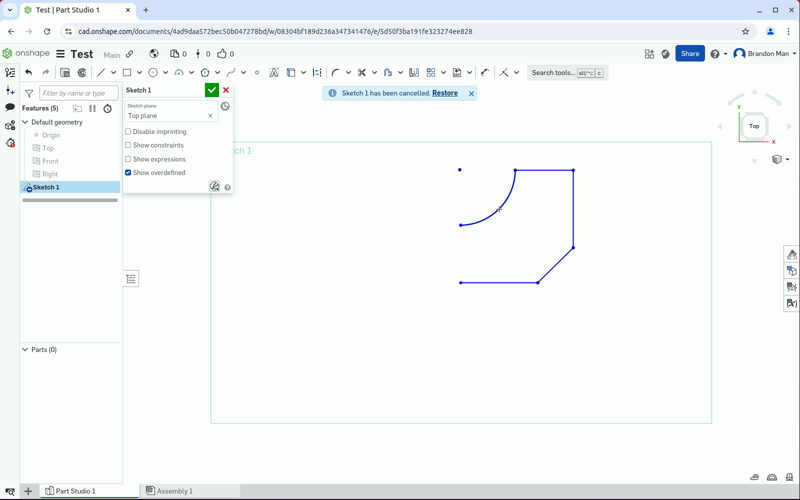
mouse_move(460, 225)
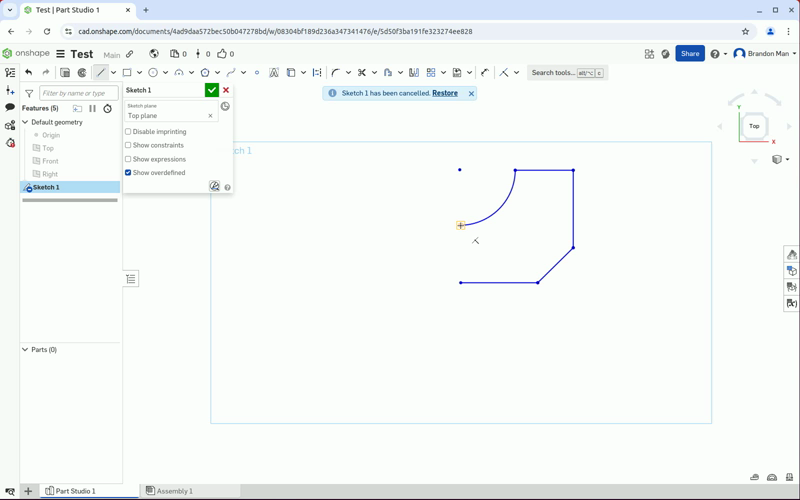
click(460, 225)
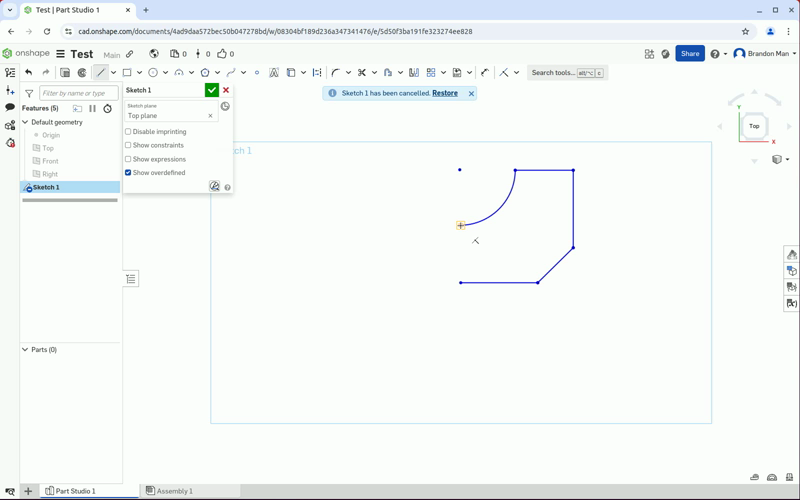
mouse_move(490, 225)
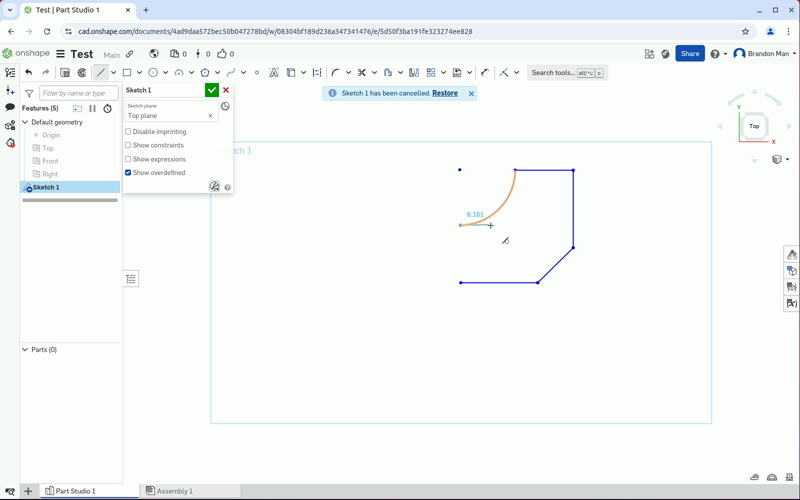
key_down(shift)
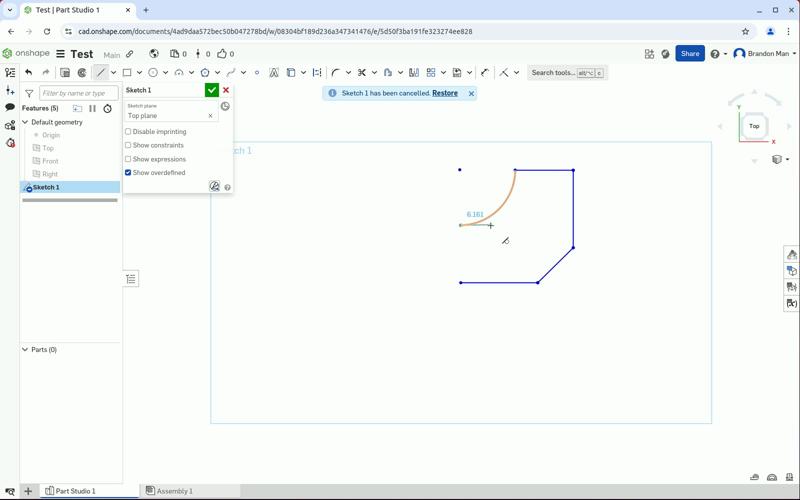
mouse_move(460, 282)
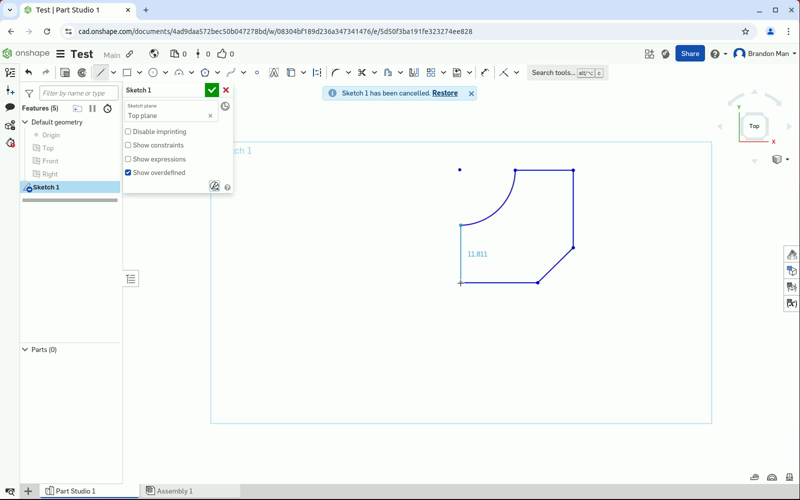
key_up(shift)
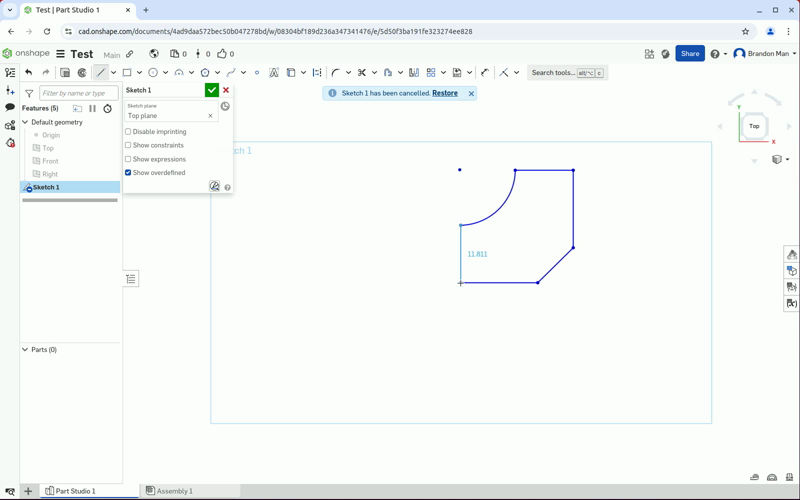
click(460, 282)
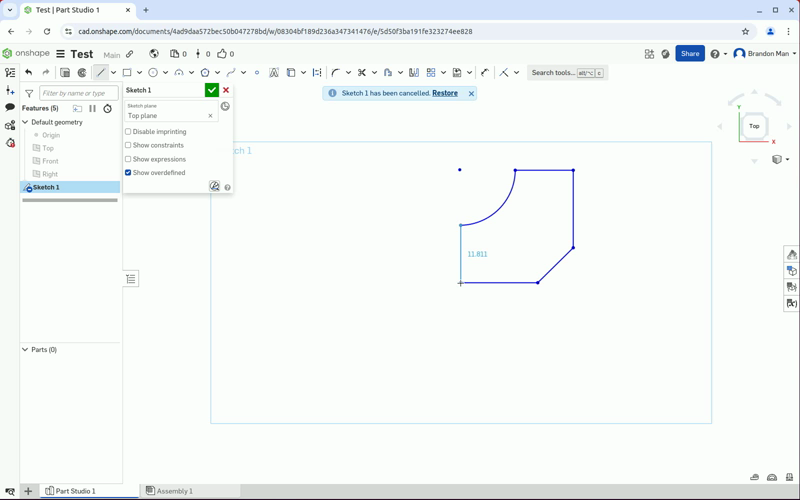
key(esc)
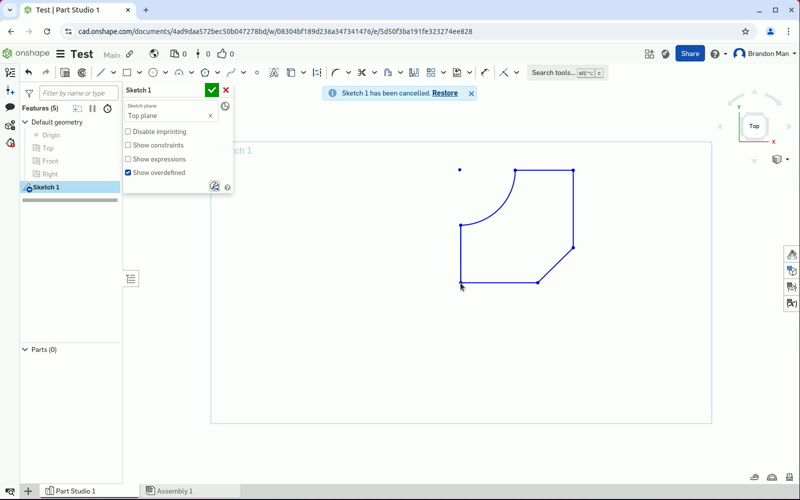
mouse_move(529, 189)
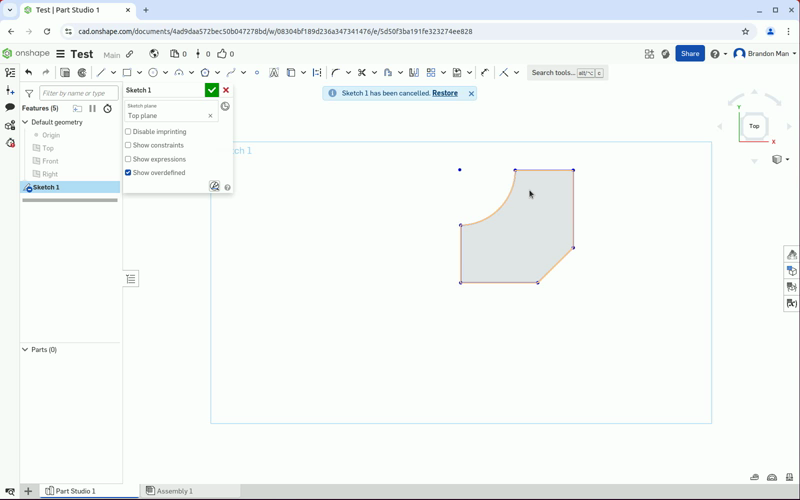
click(529, 189)
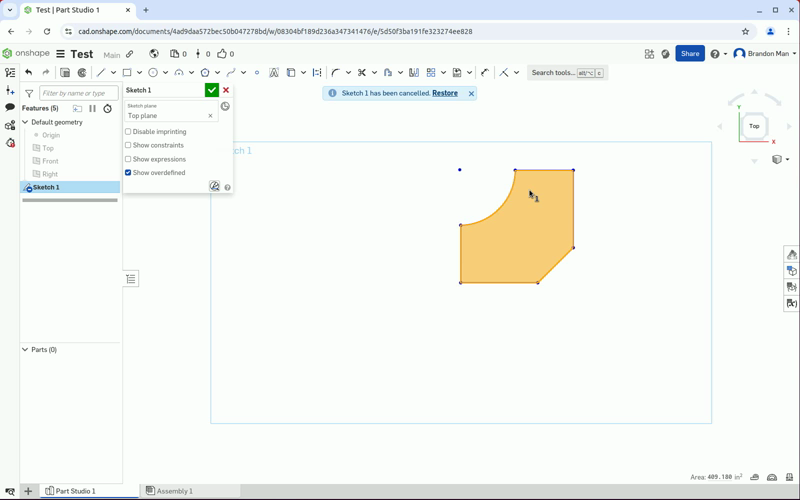
mouse_move(73, 352)
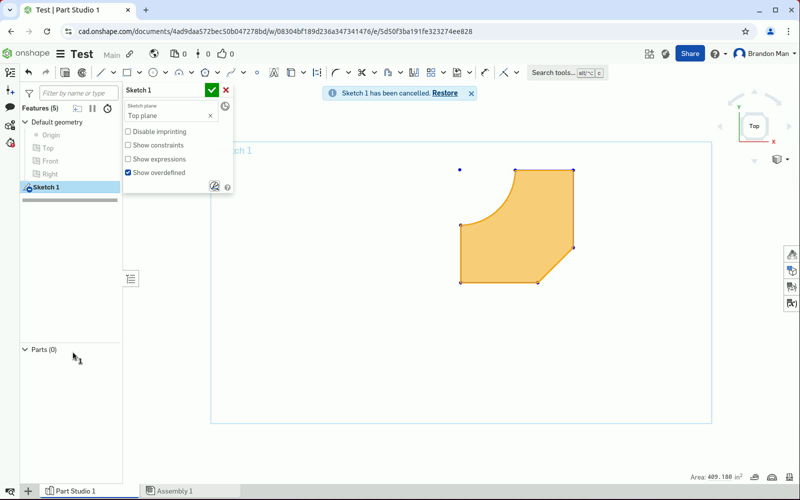
key(shift+y)
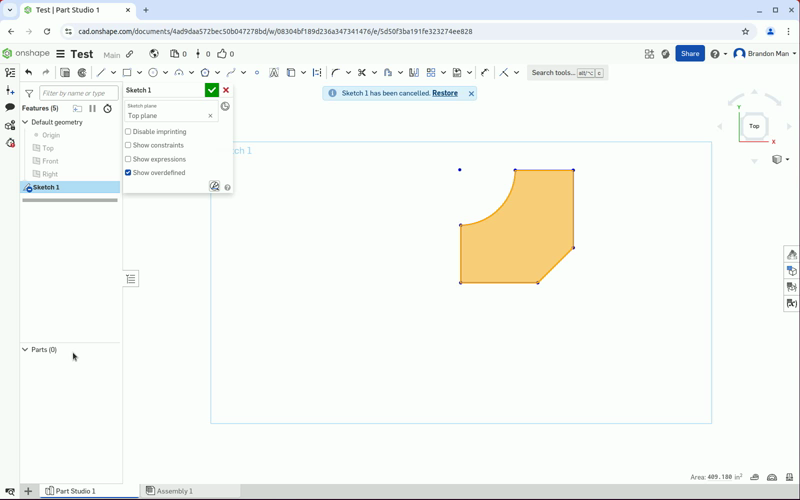
key(shift+e)
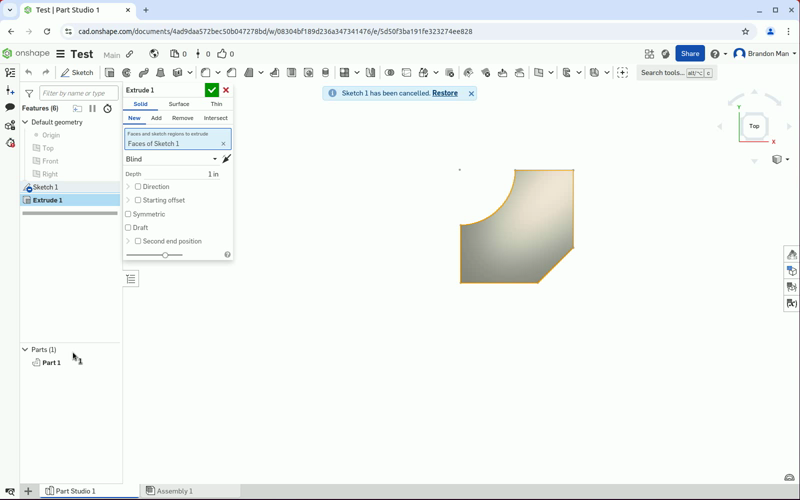
mouse_move(143, 106)
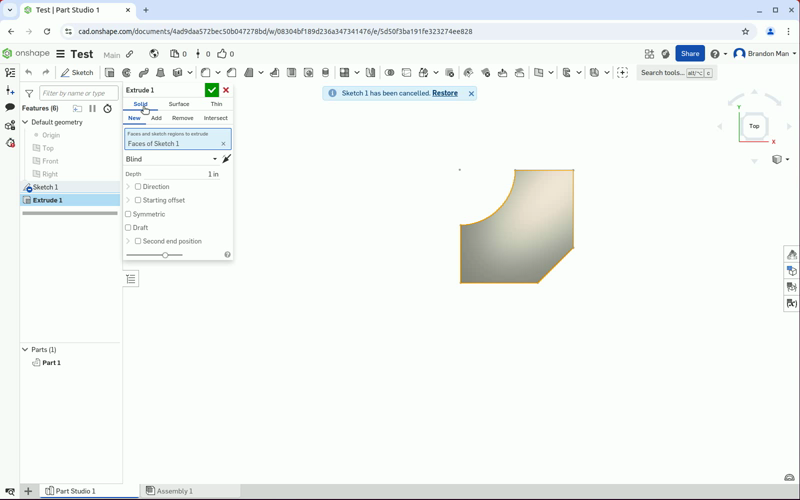
click(143, 106)
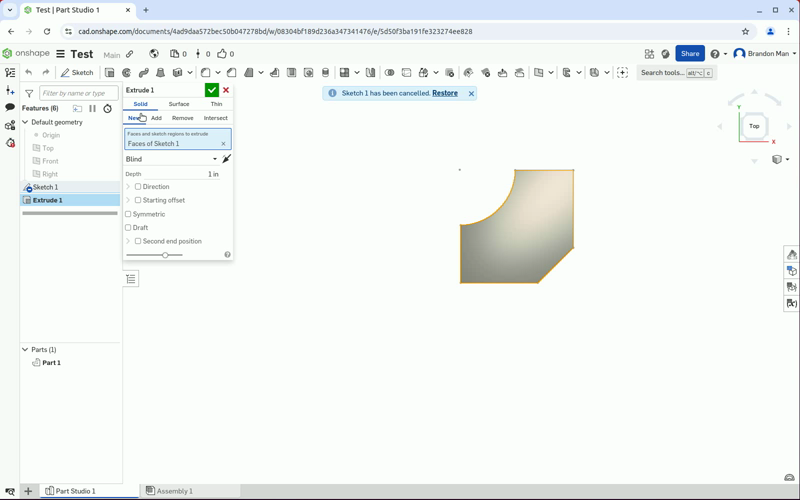
mouse_move(137, 120)
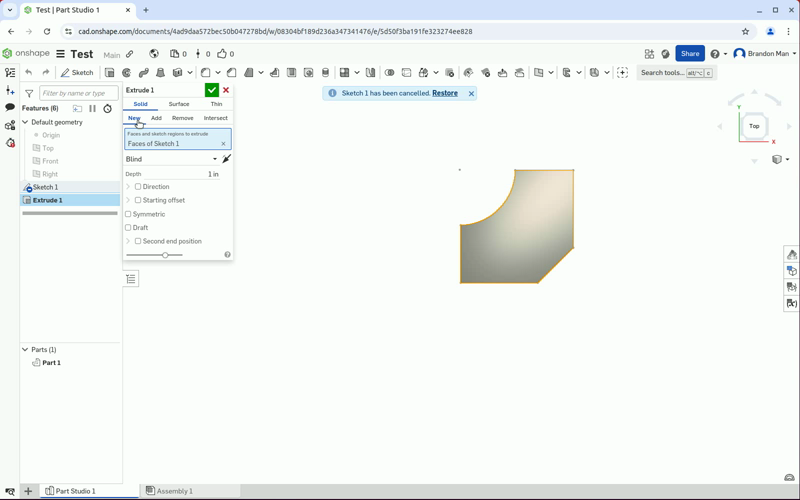
click(137, 120)
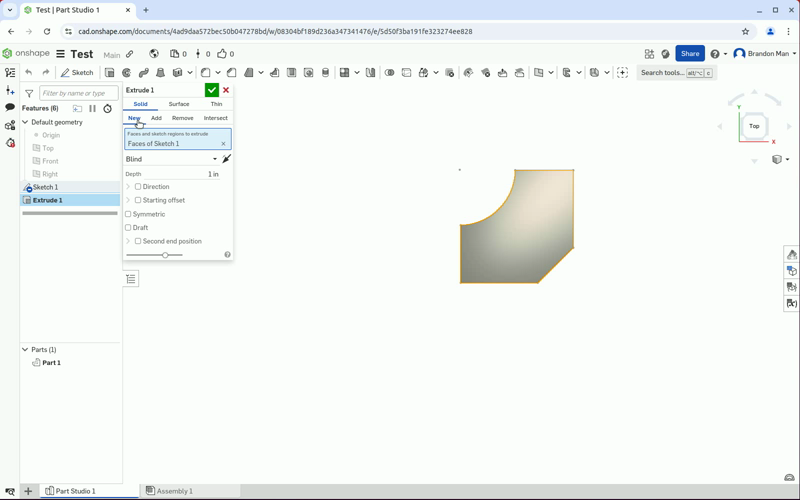
key(tab, 4)
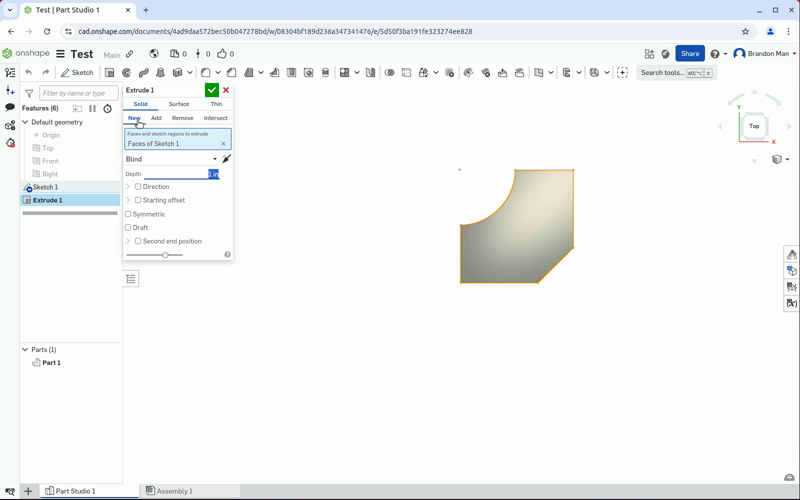
text(-0.241)
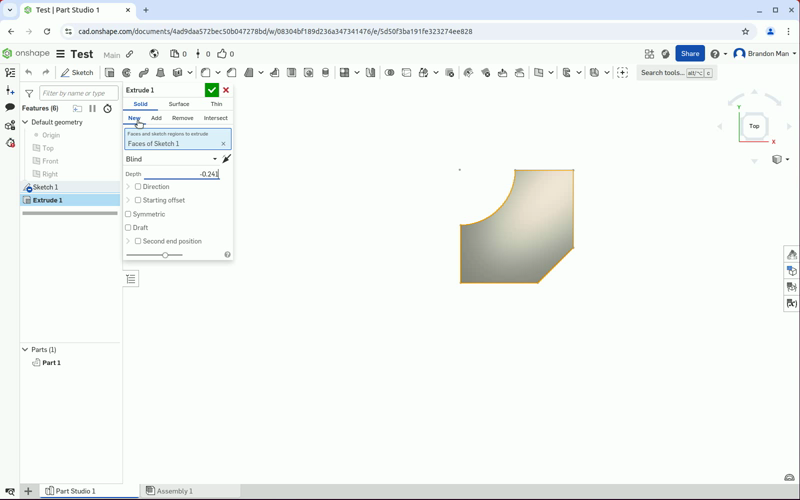
key(enter)
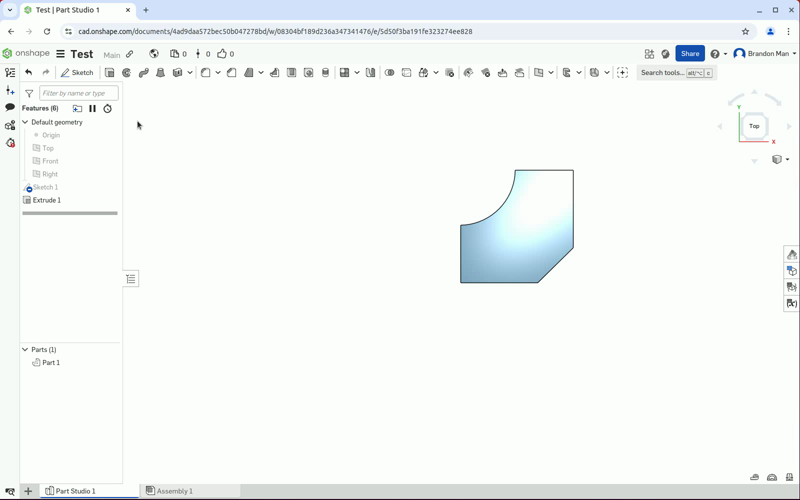
key(shift+h)
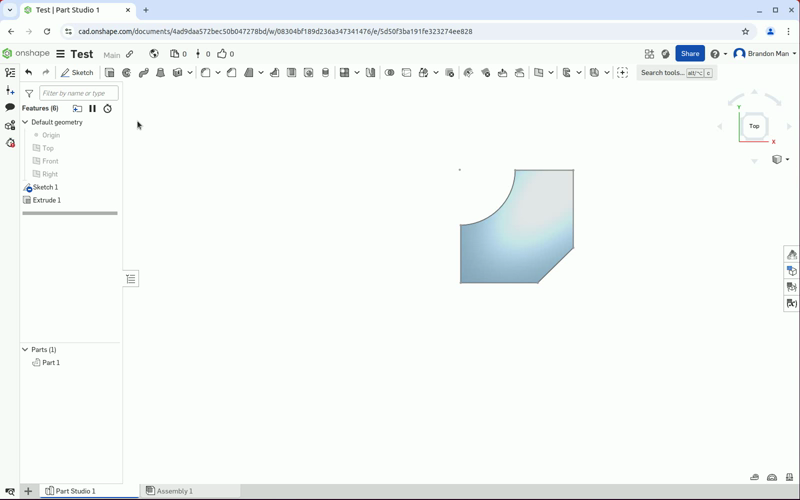
key(shift+h)
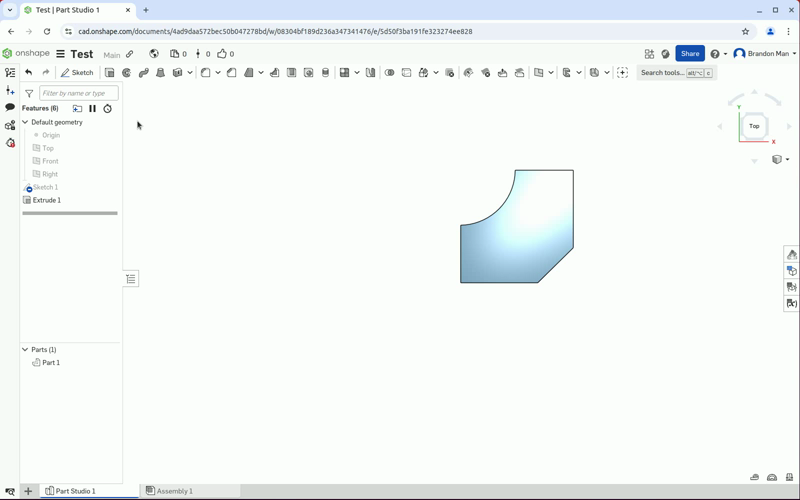
mouse_move(73, 189)
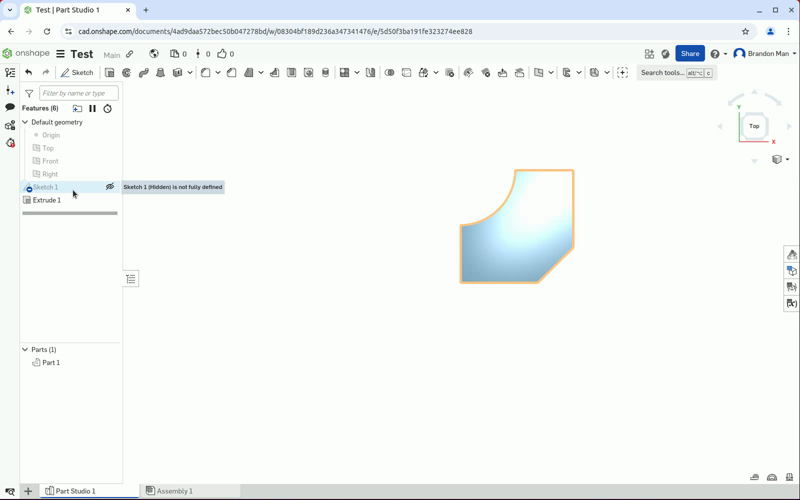
click(73, 189)
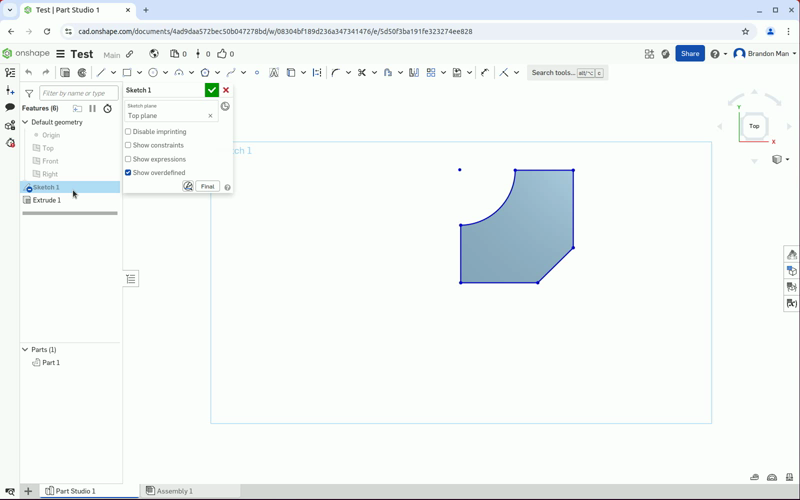
mouse_move(229, 92)
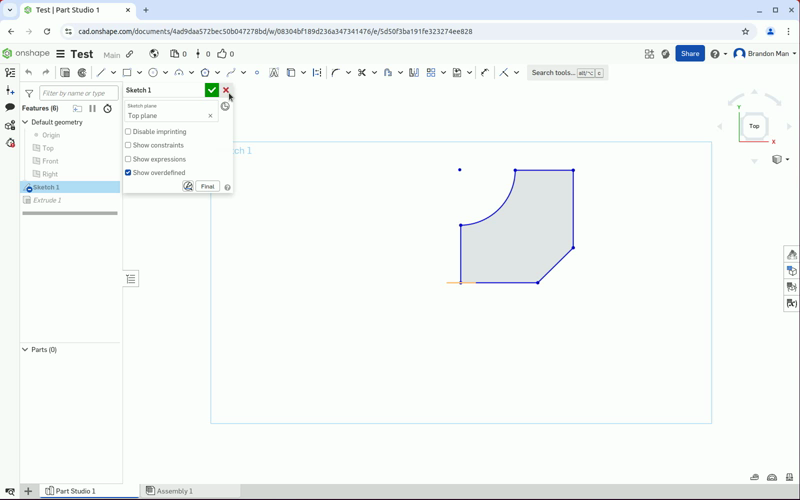
click(229, 92)
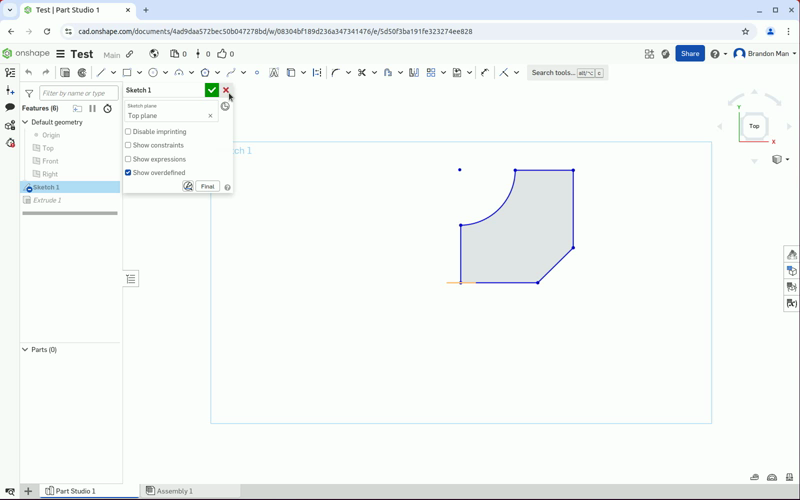
key(shift+s)
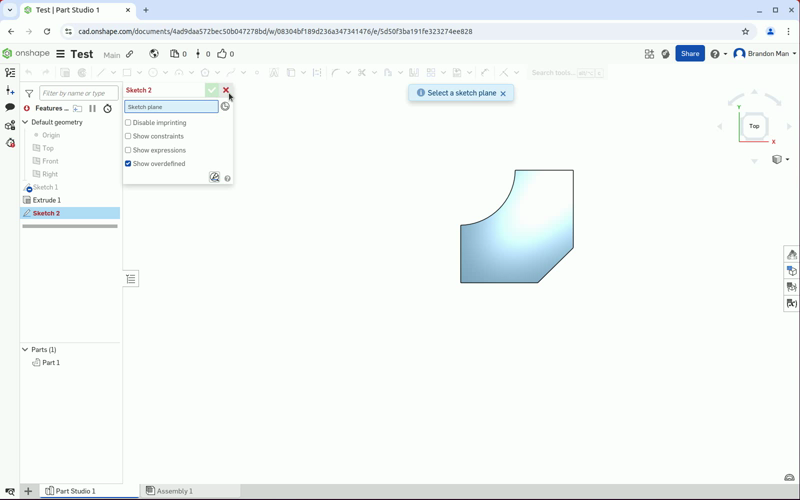
mouse_move(73, 150)
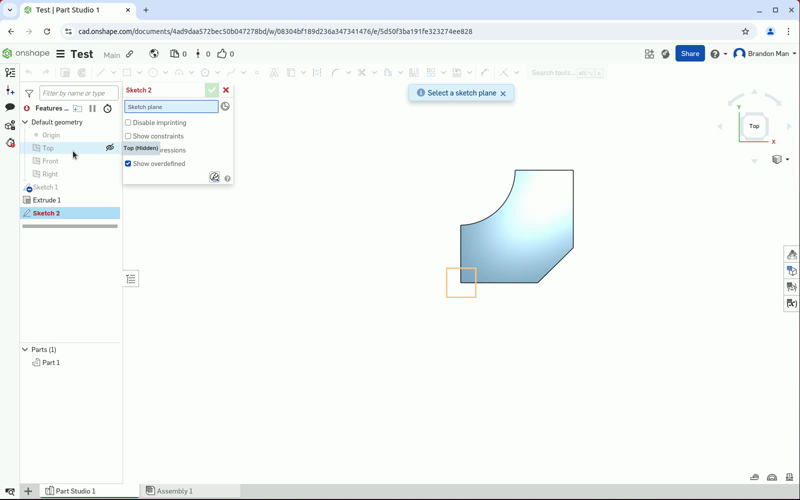
click(73, 150)
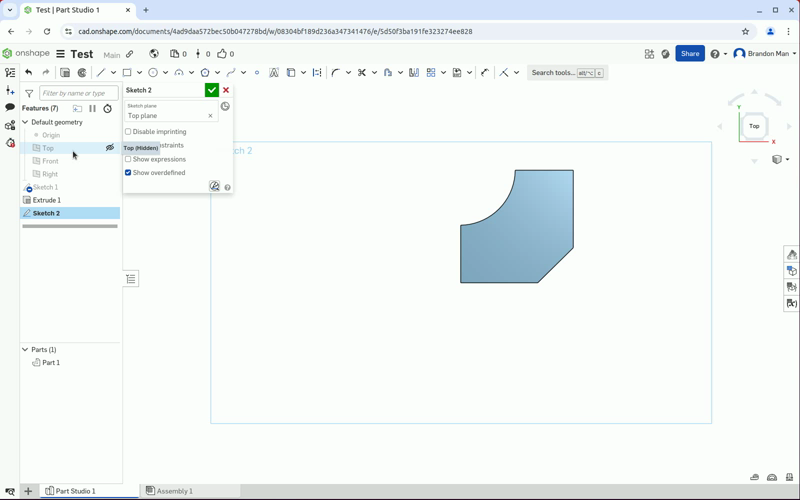
mouse_move(73, 352)
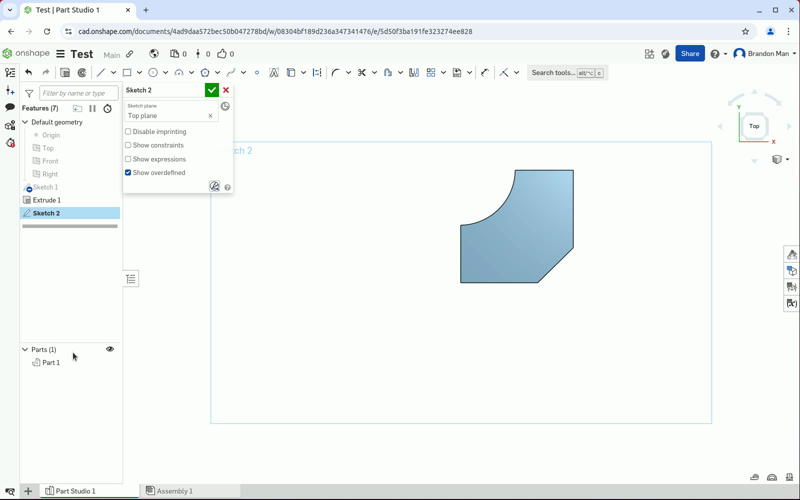
key(y)
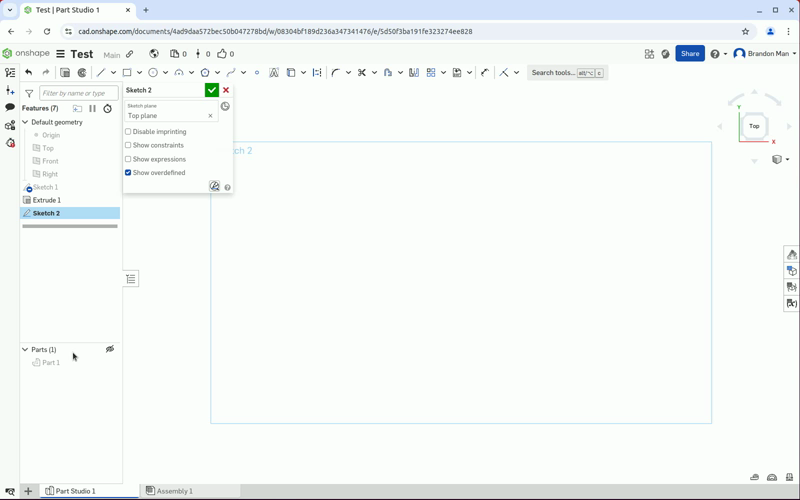
key(l)
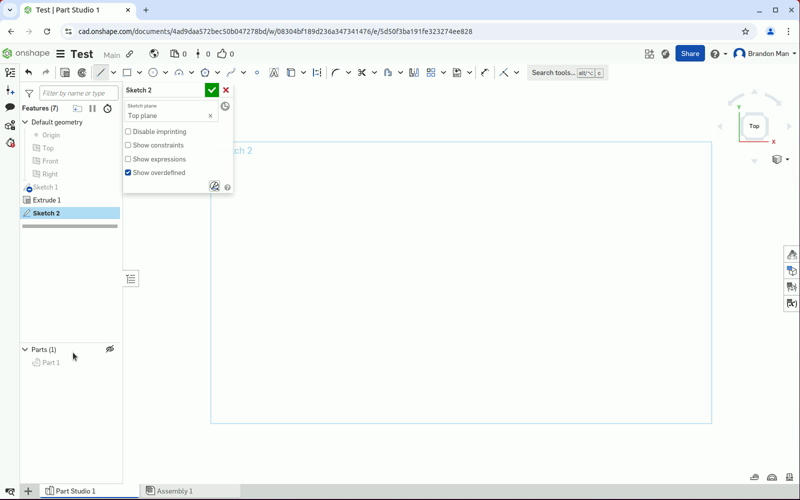
key_down(shift)
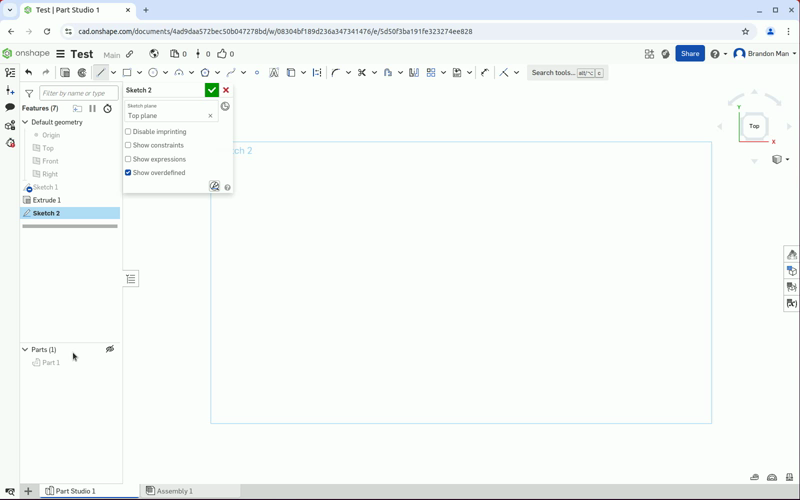
mouse_move(510, 268)
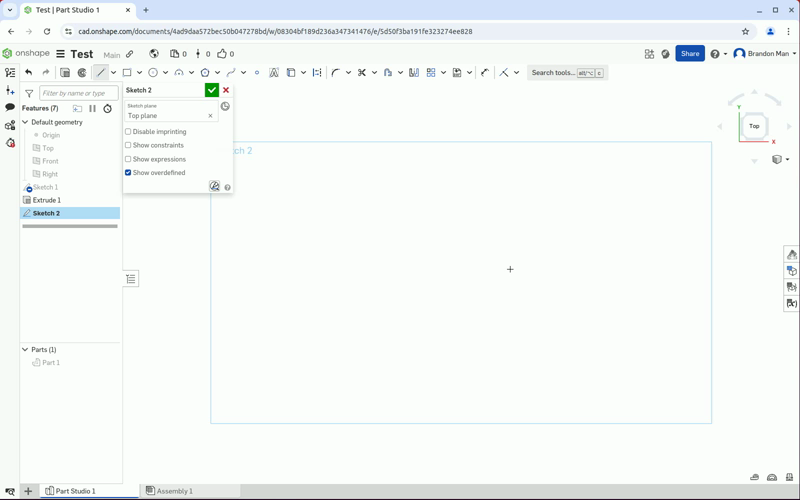
click(510, 268)
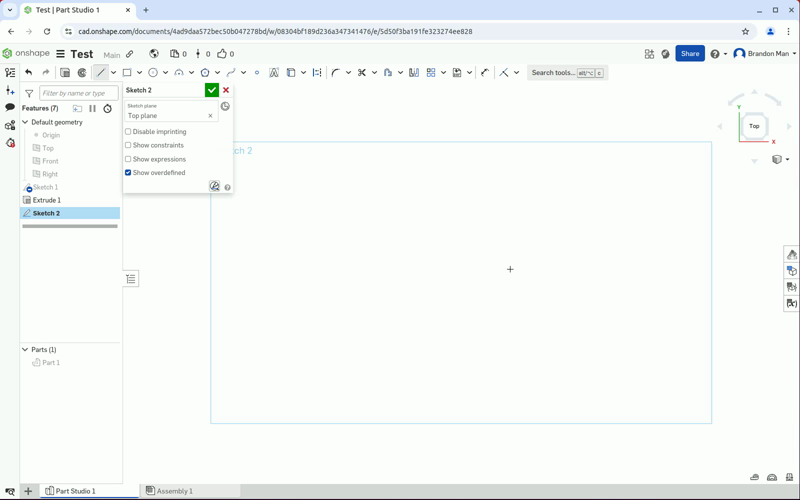
key_up(shift)
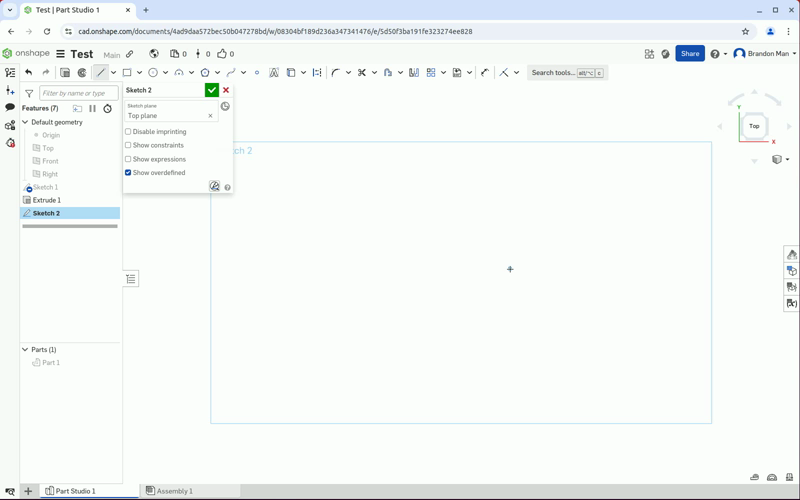
key_down(shift)
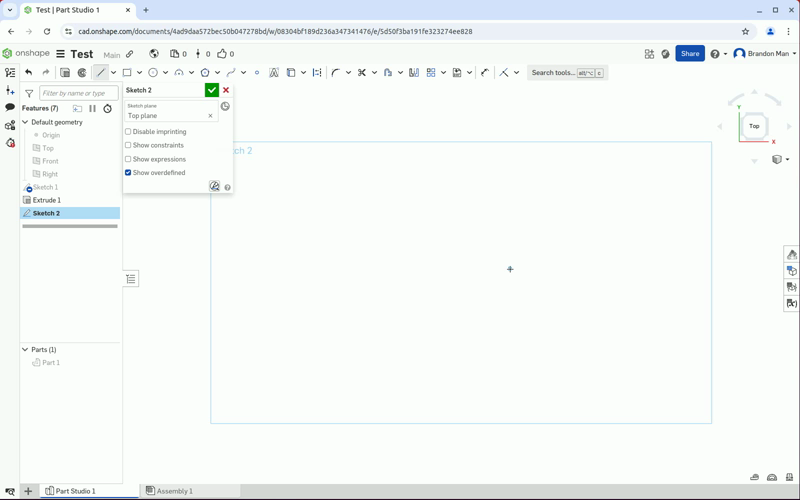
mouse_move(540, 268)
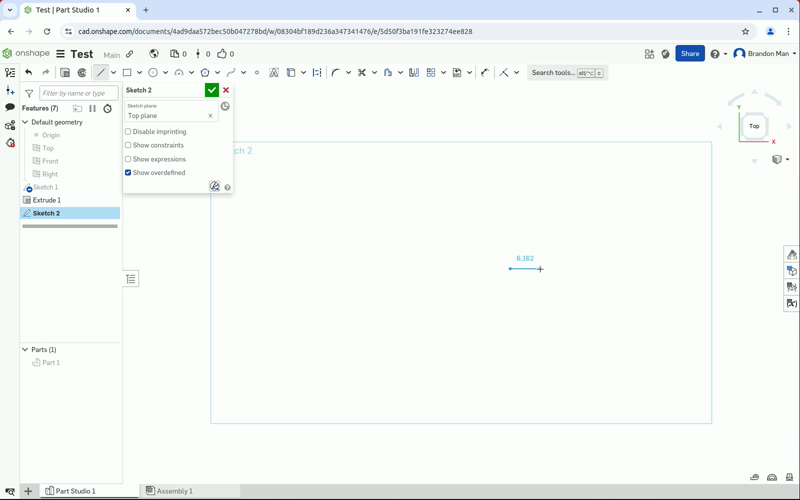
mouse_move(514, 268)
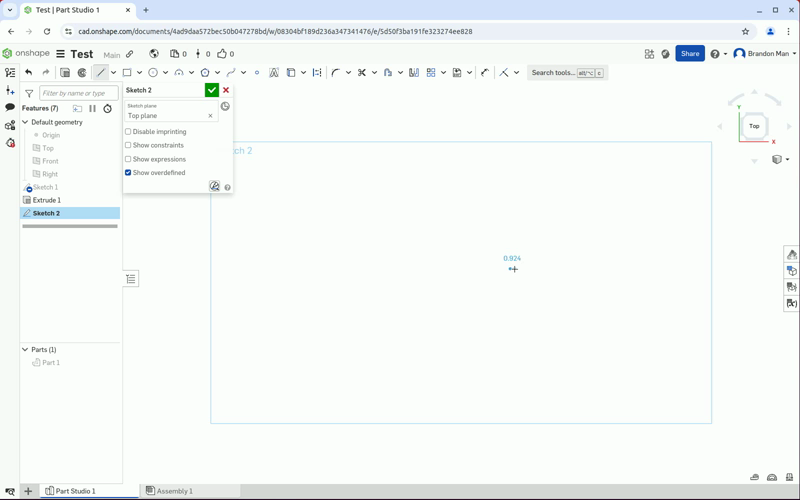
scroll(6)
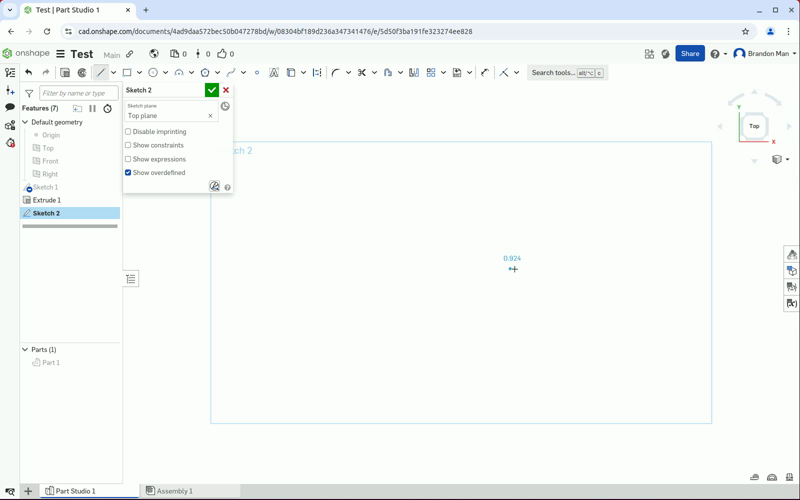
scroll(6)
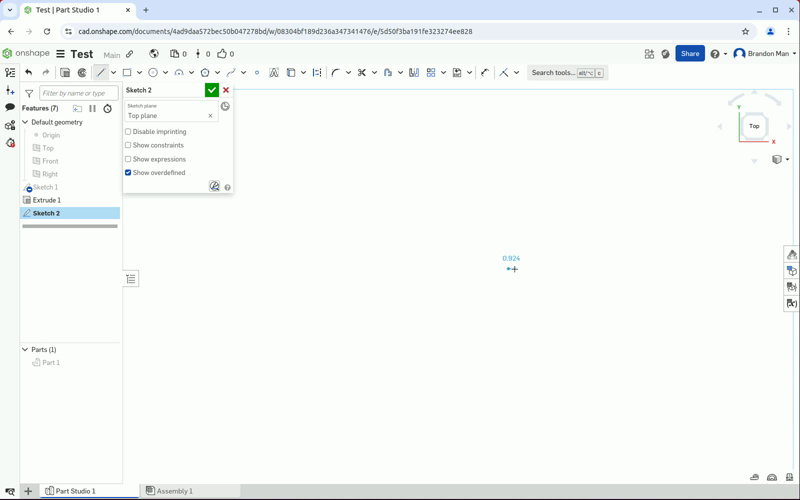
scroll(6)
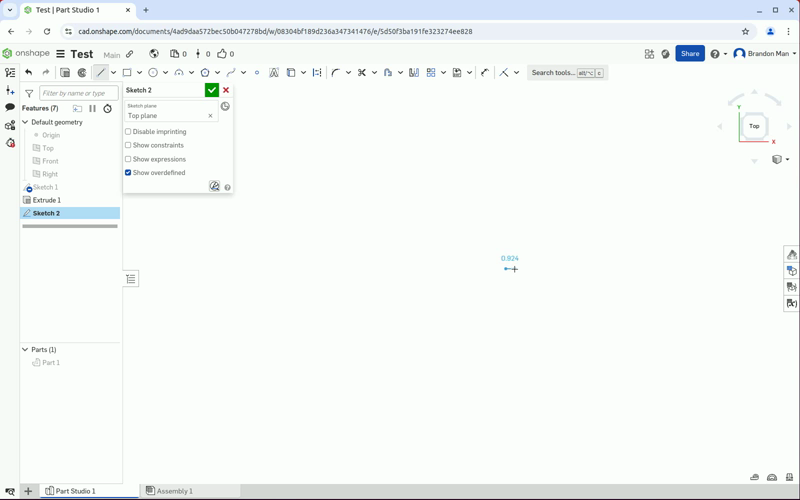
scroll(6)
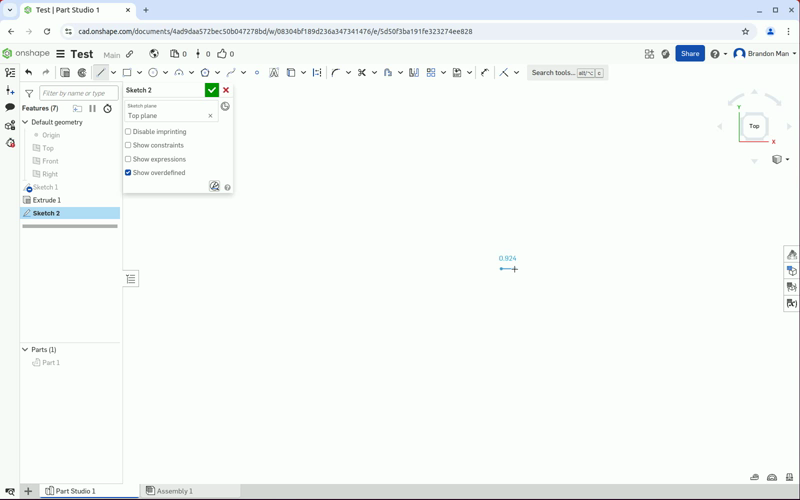
scroll(6)
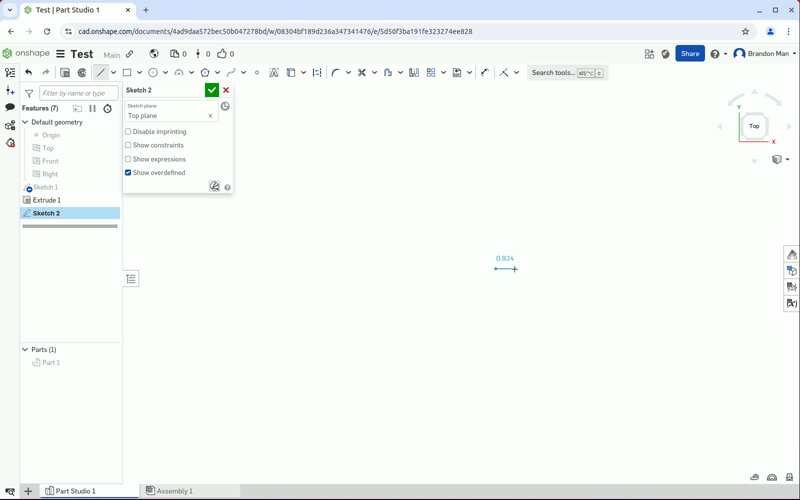
scroll(6)
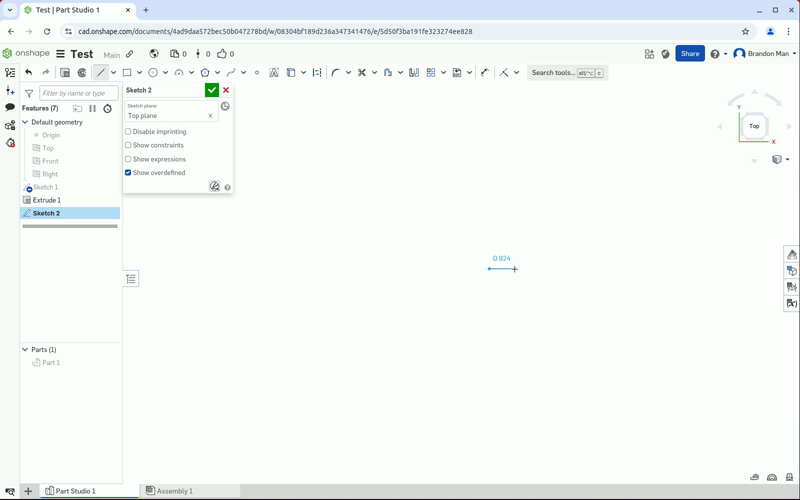
scroll(6)
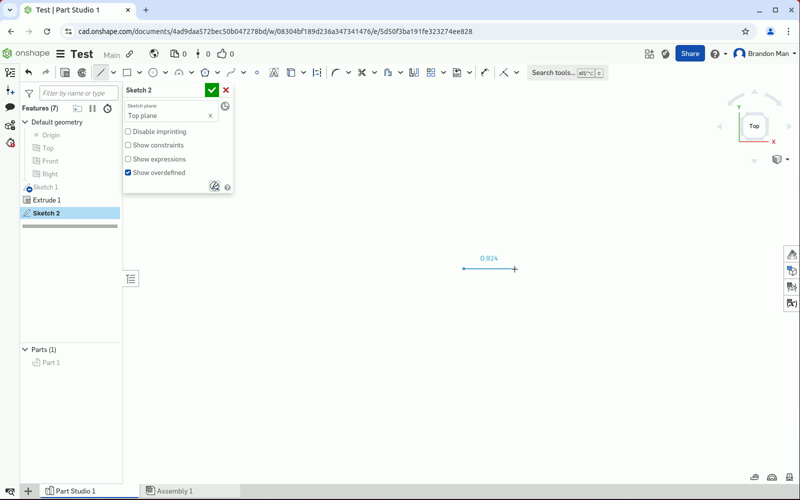
click(514, 268)
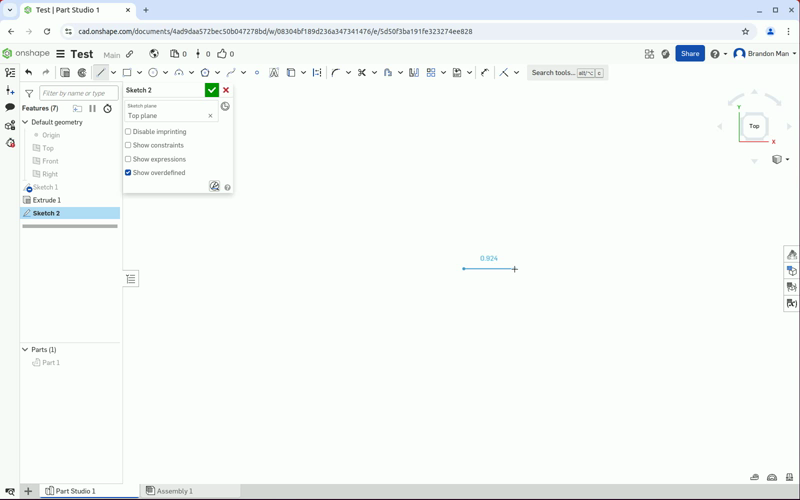
scroll(-6)
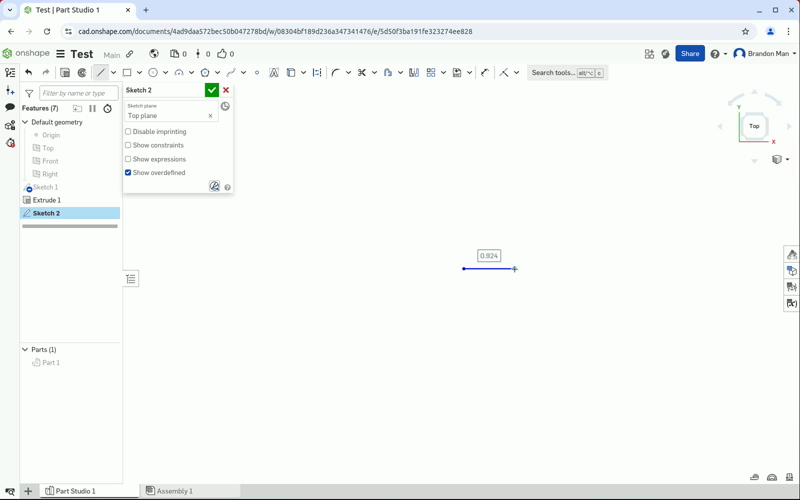
scroll(-6)
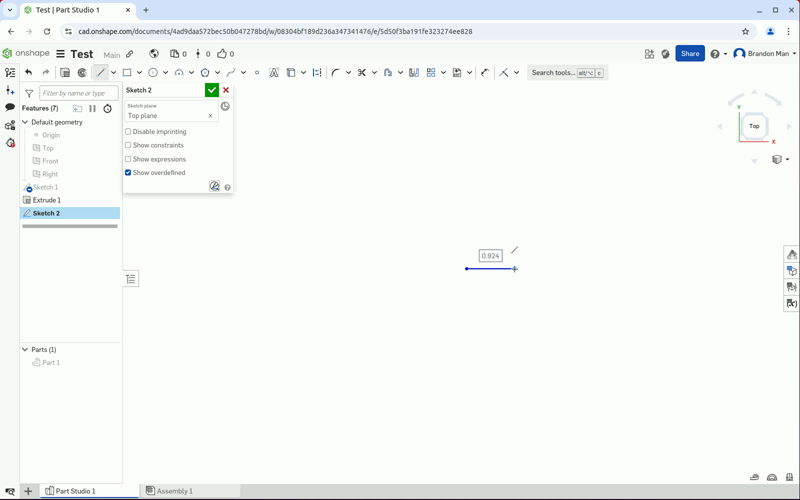
scroll(-6)
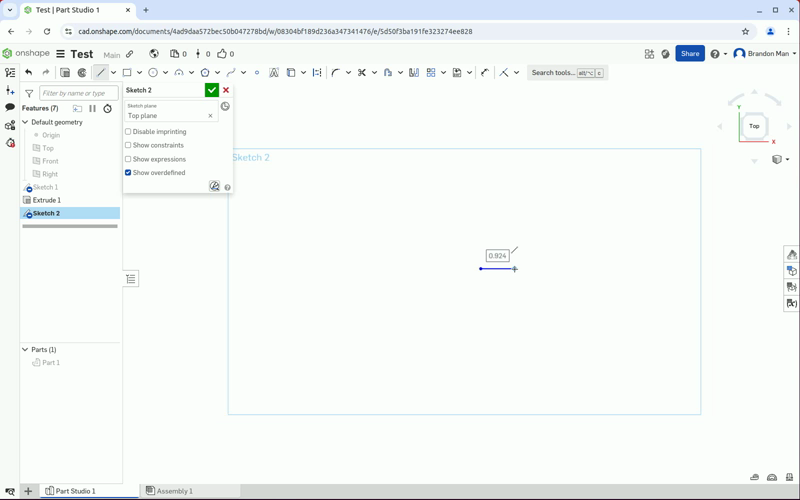
scroll(-6)
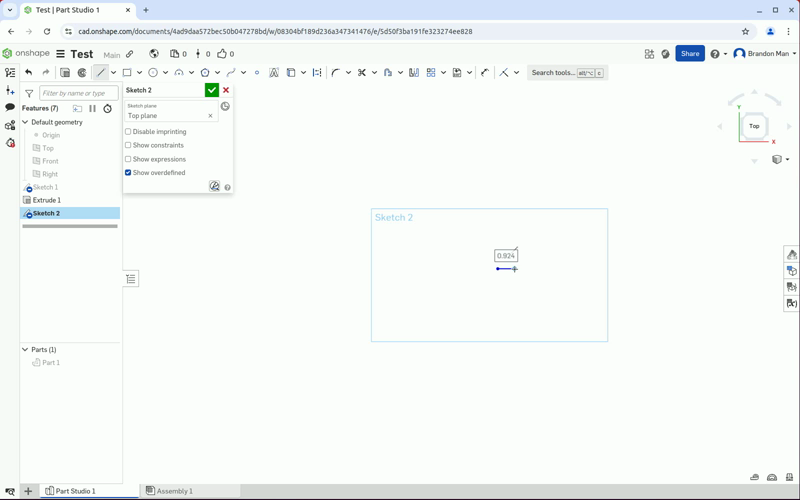
scroll(-6)
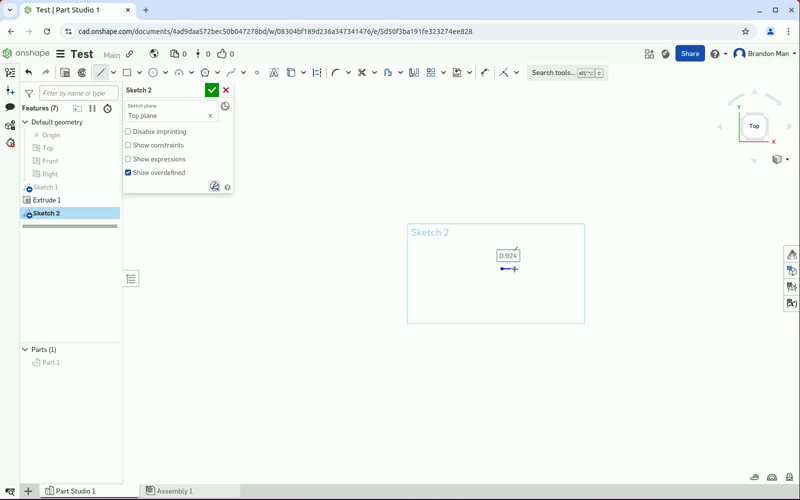
scroll(-6)
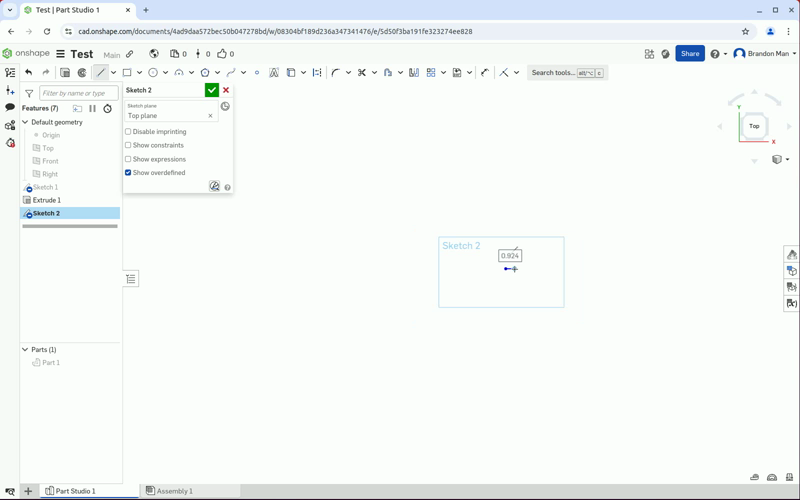
scroll(-6)
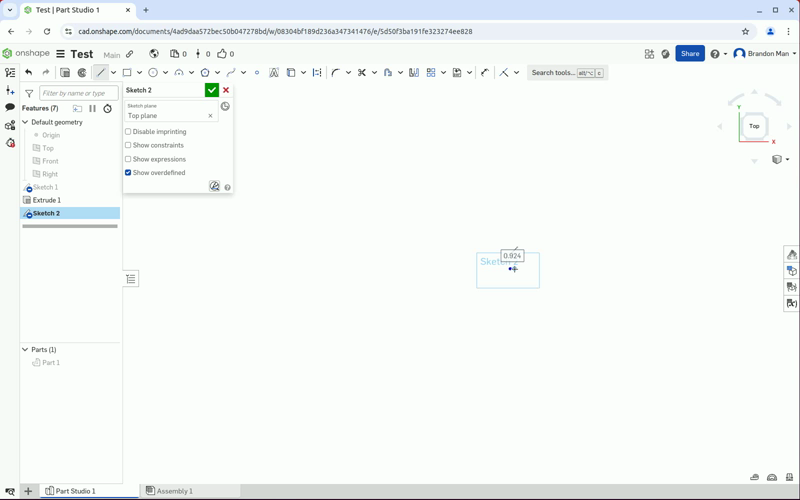
key_up(shift)
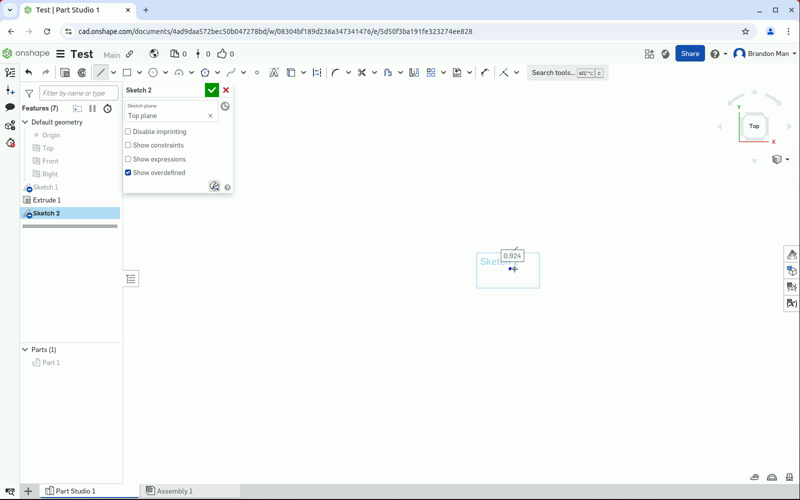
key_down(shift)
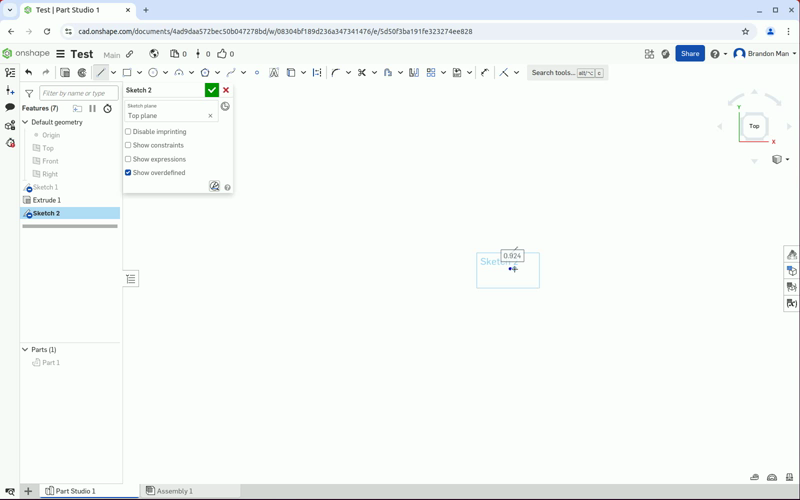
mouse_move(544, 268)
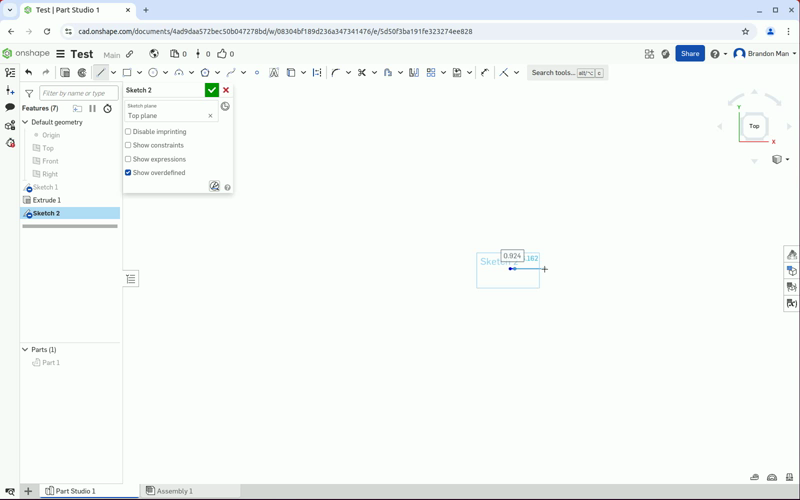
mouse_move(514, 264)
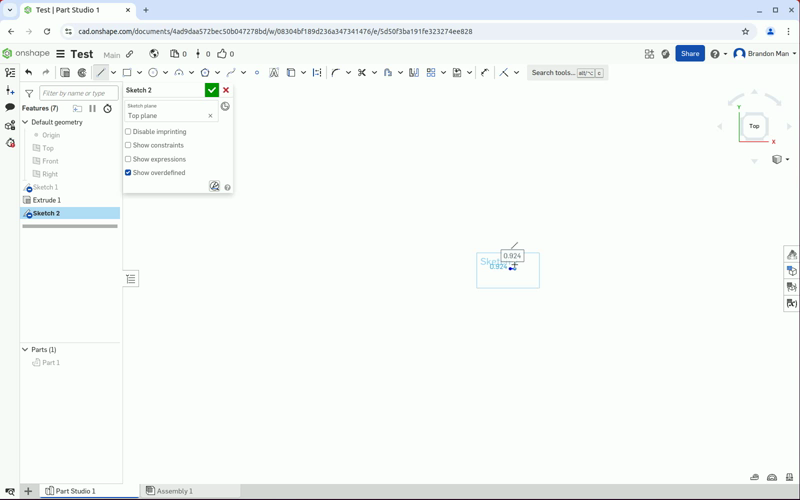
scroll(6)
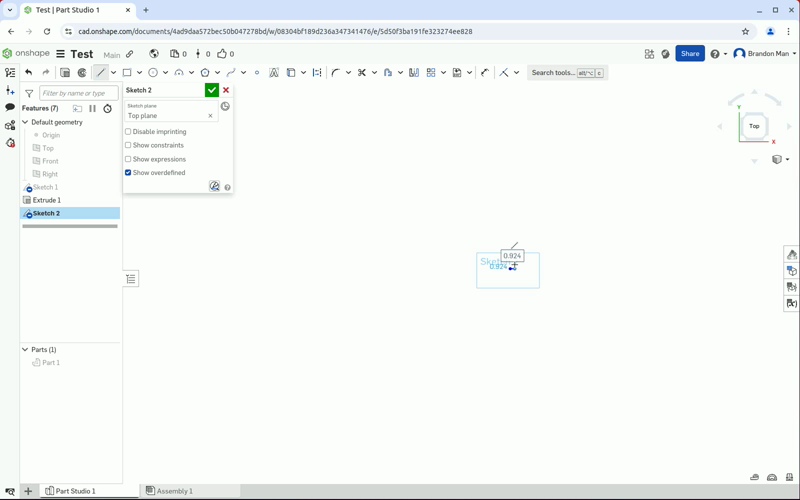
scroll(6)
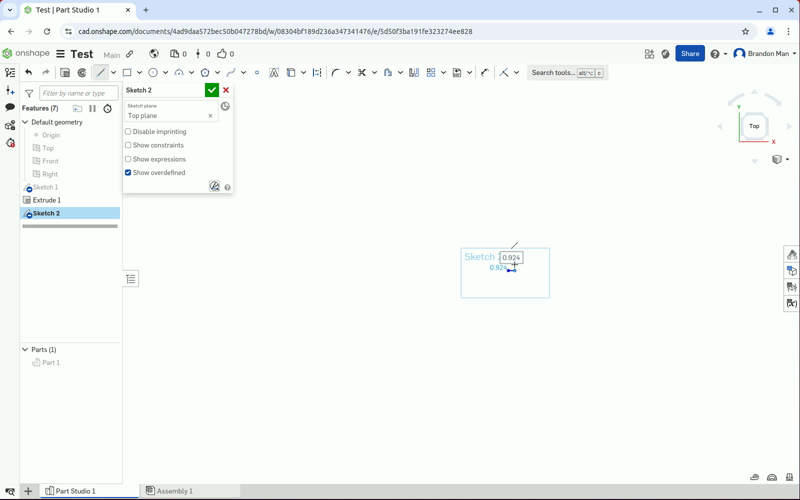
scroll(6)
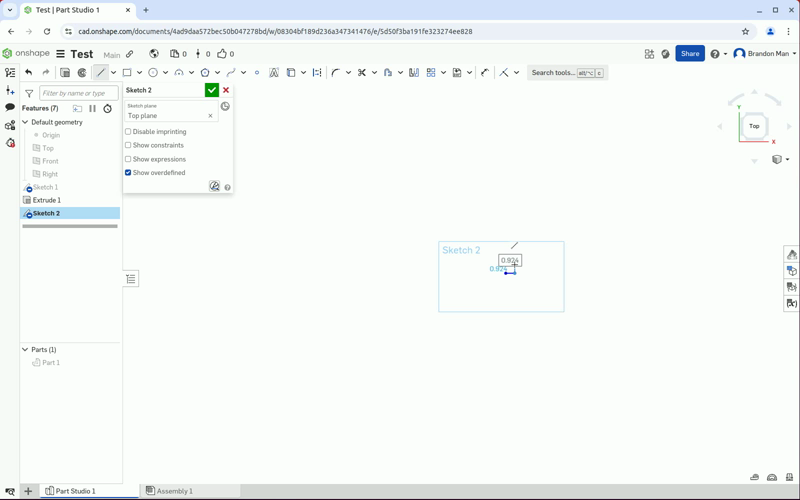
scroll(6)
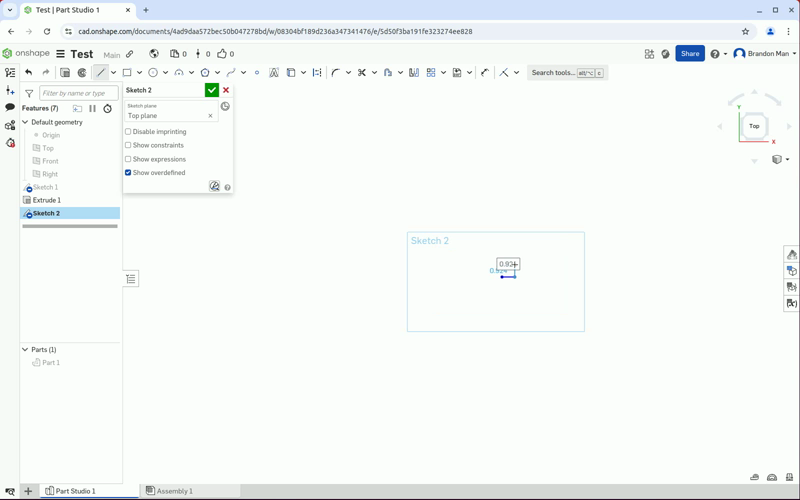
scroll(6)
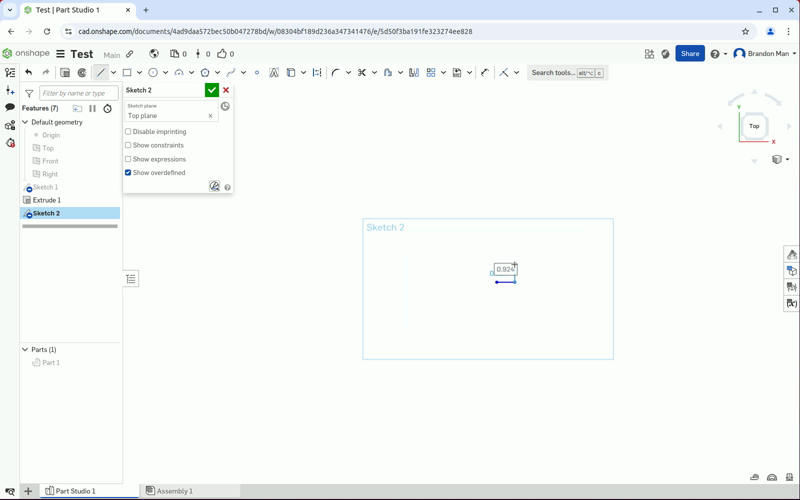
scroll(6)
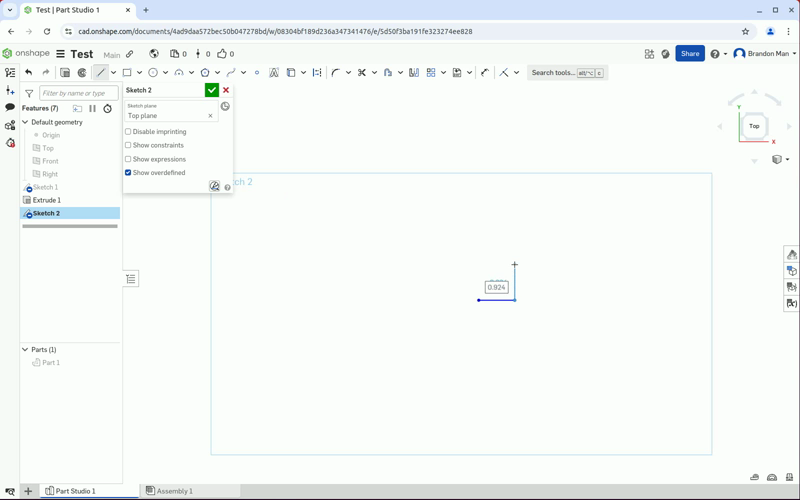
scroll(6)
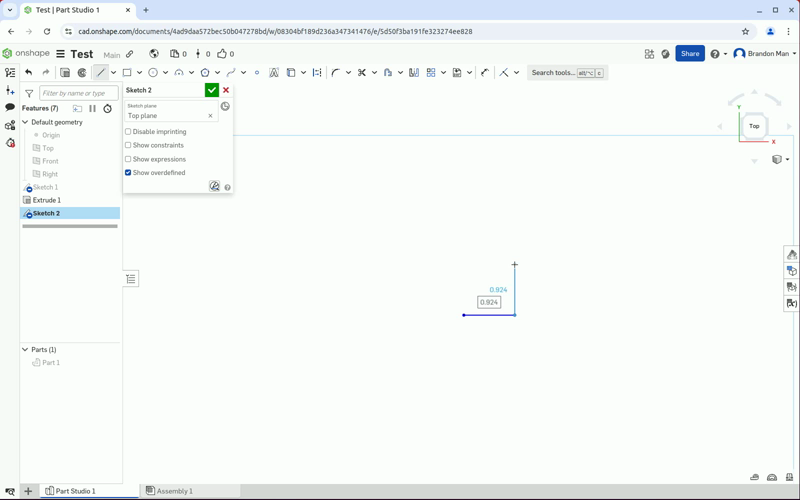
click(514, 264)
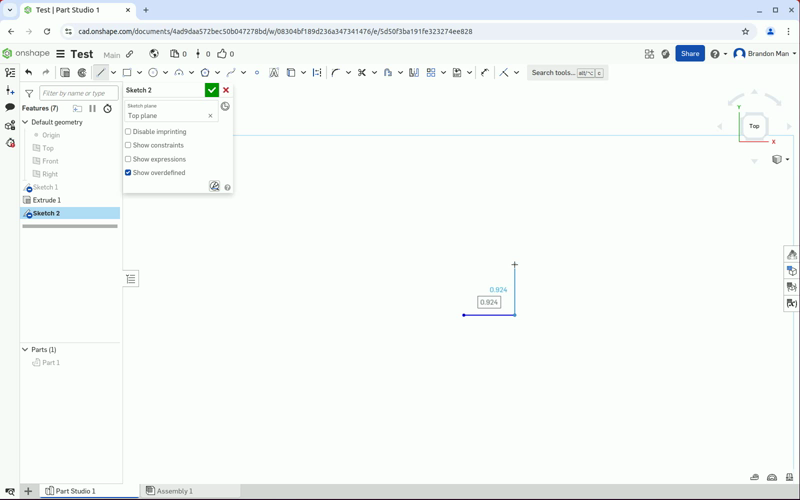
scroll(-6)
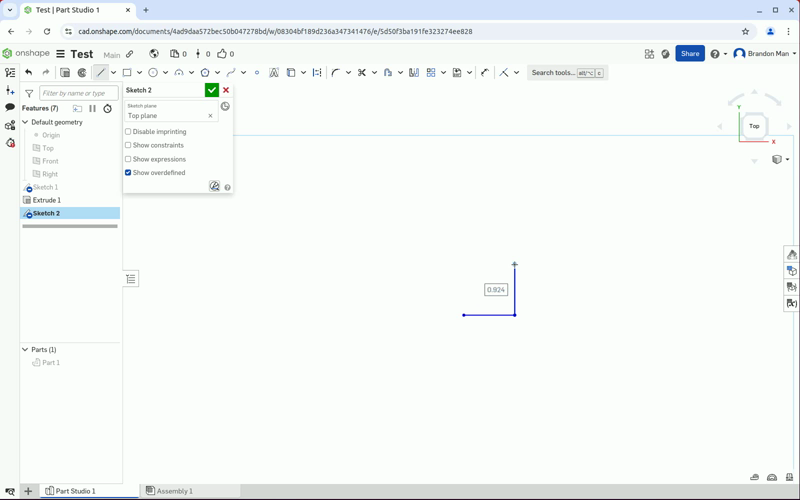
scroll(-6)
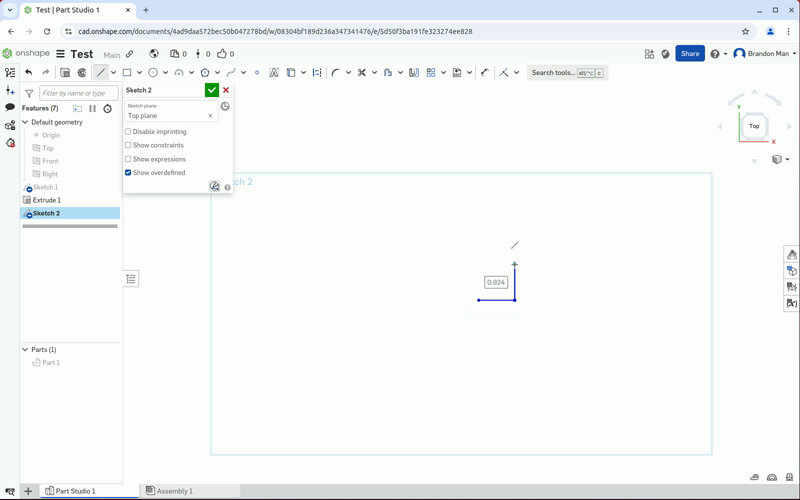
scroll(-6)
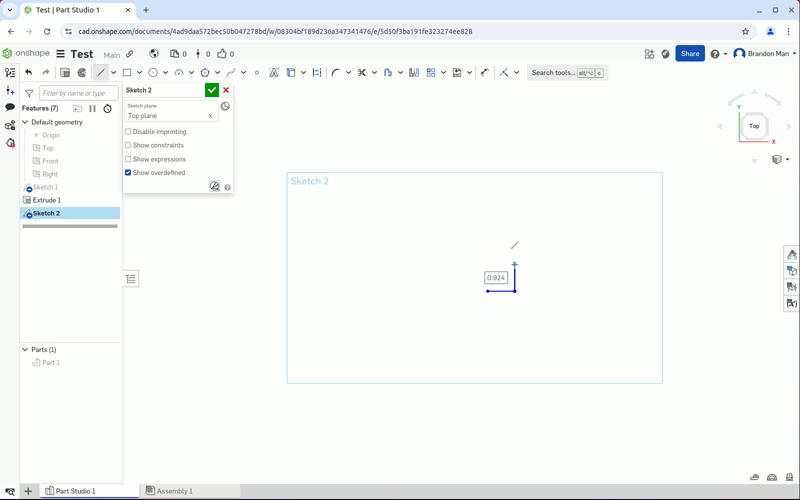
scroll(-6)
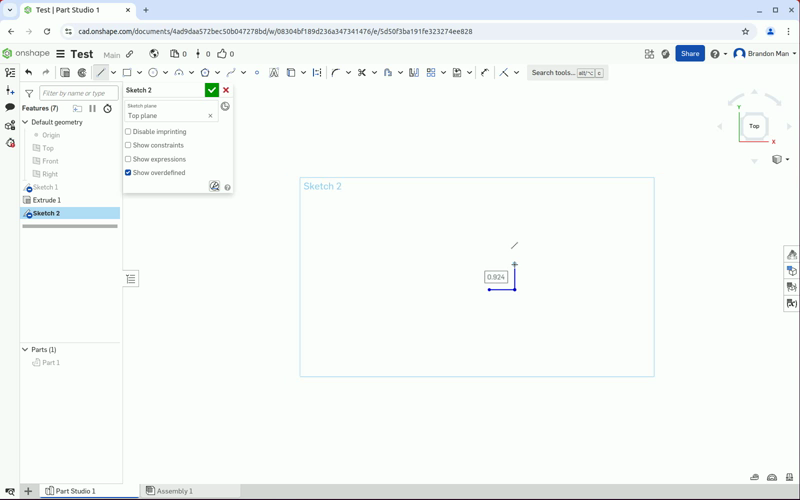
scroll(-6)
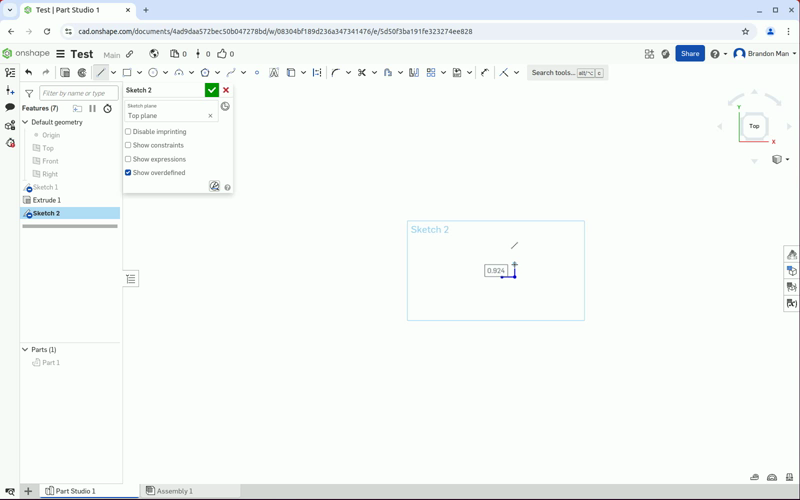
scroll(-6)
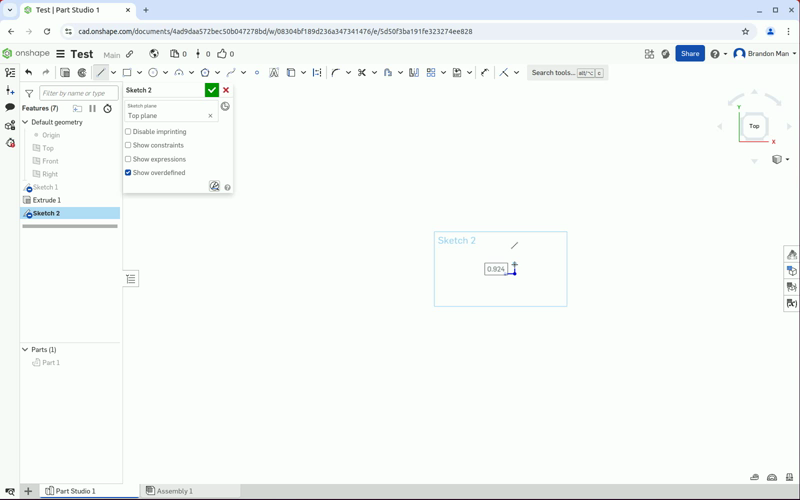
scroll(-6)
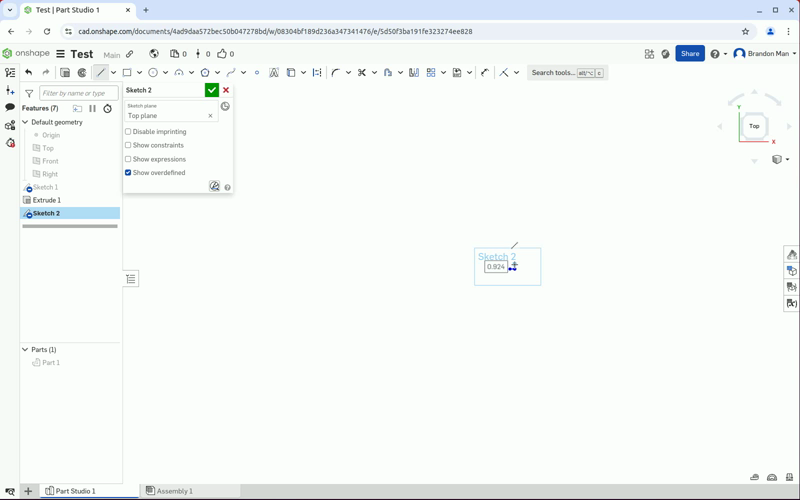
key_up(shift)
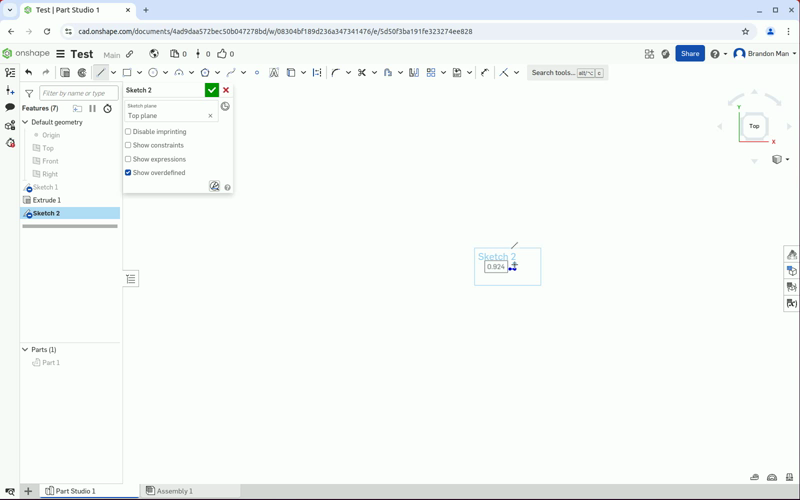
key_down(shift)
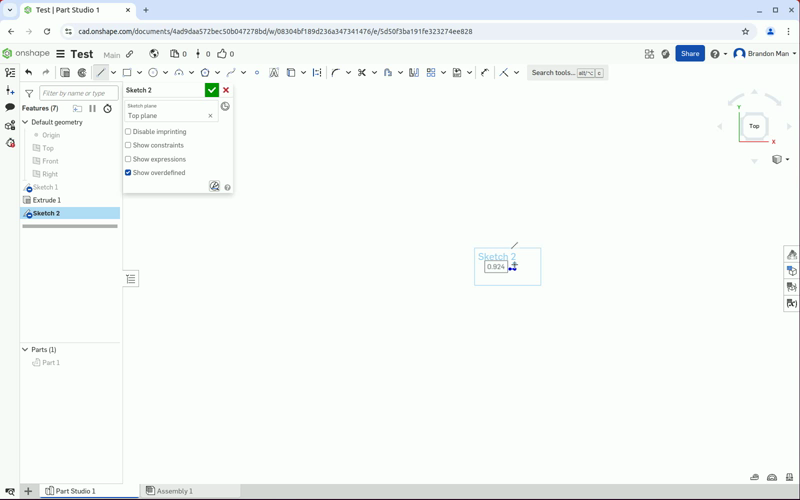
mouse_move(544, 264)
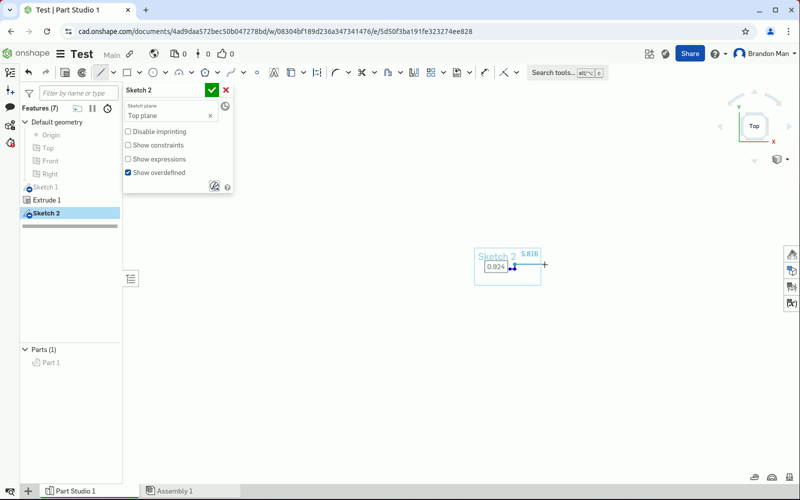
mouse_move(510, 264)
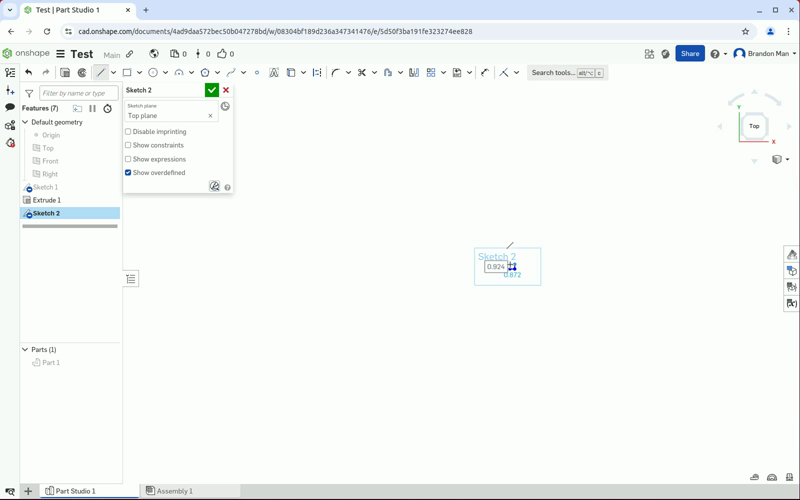
scroll(6)
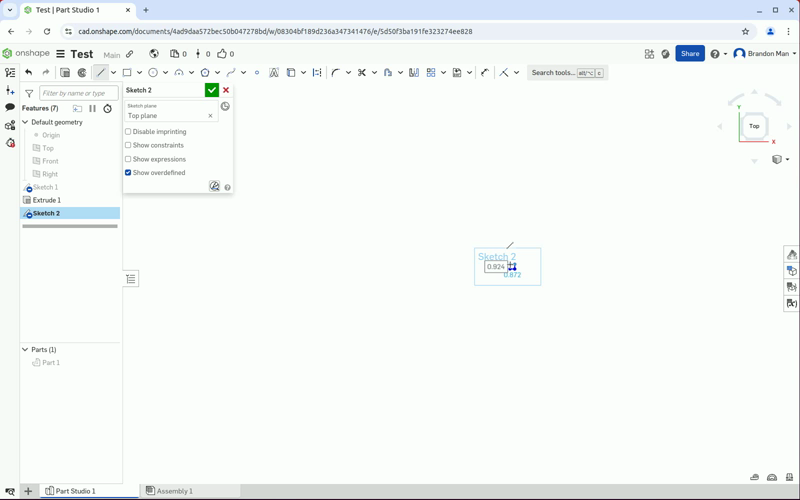
scroll(6)
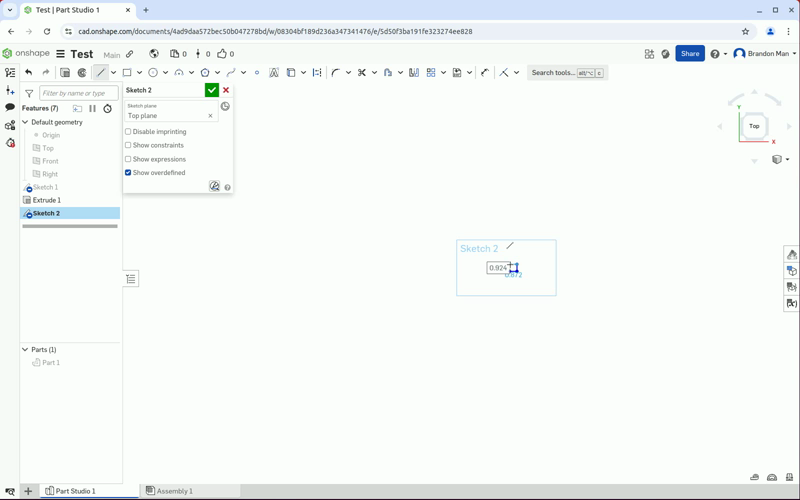
scroll(6)
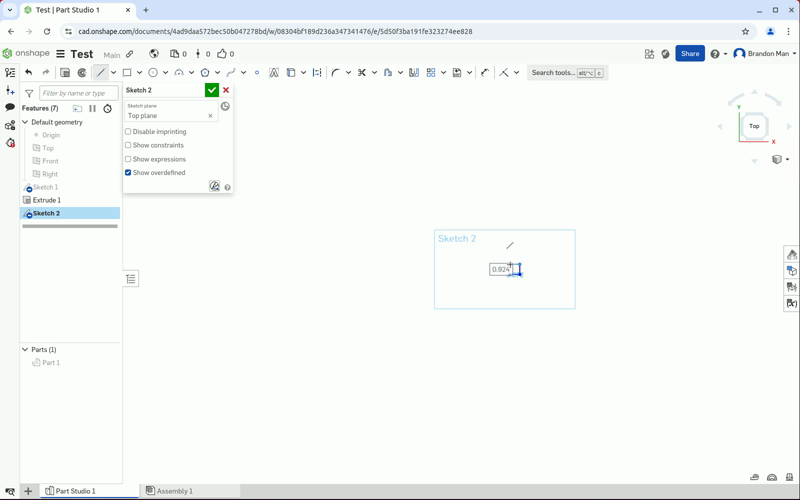
scroll(6)
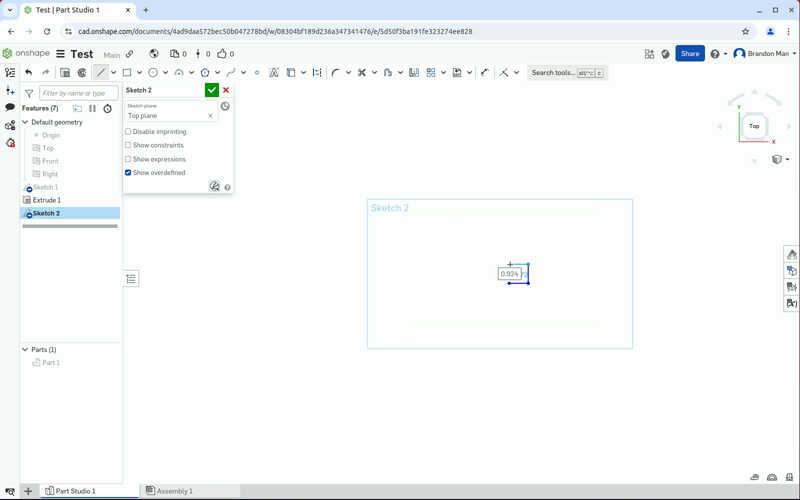
scroll(6)
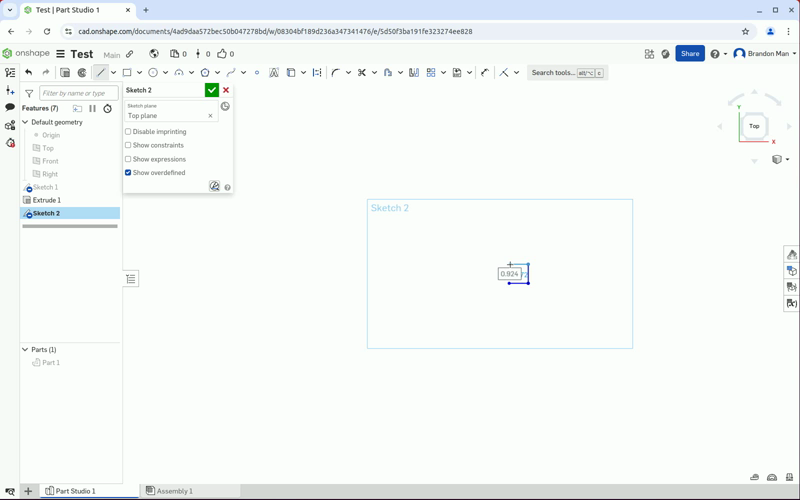
scroll(6)
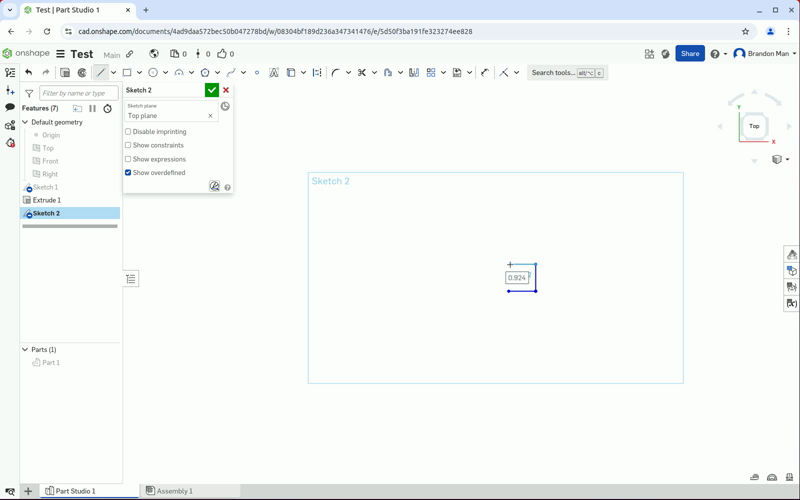
scroll(6)
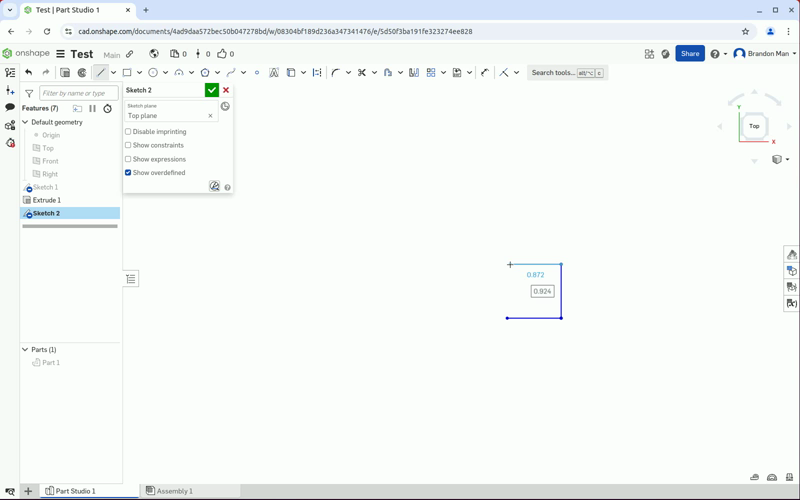
click(510, 264)
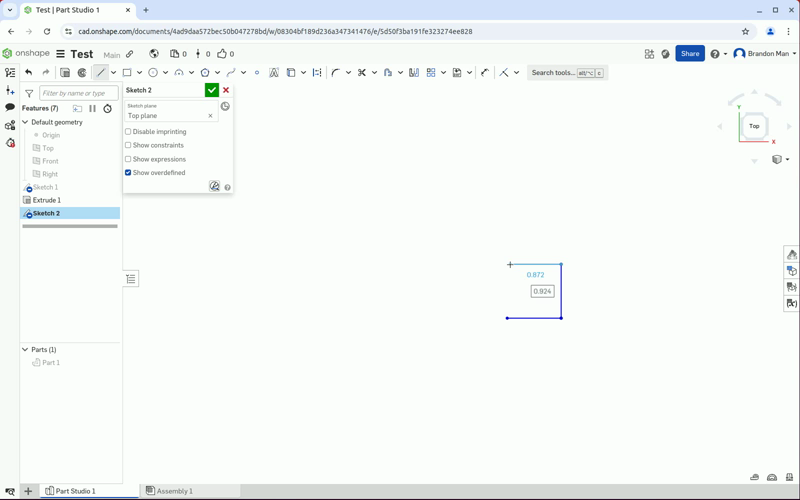
scroll(-6)
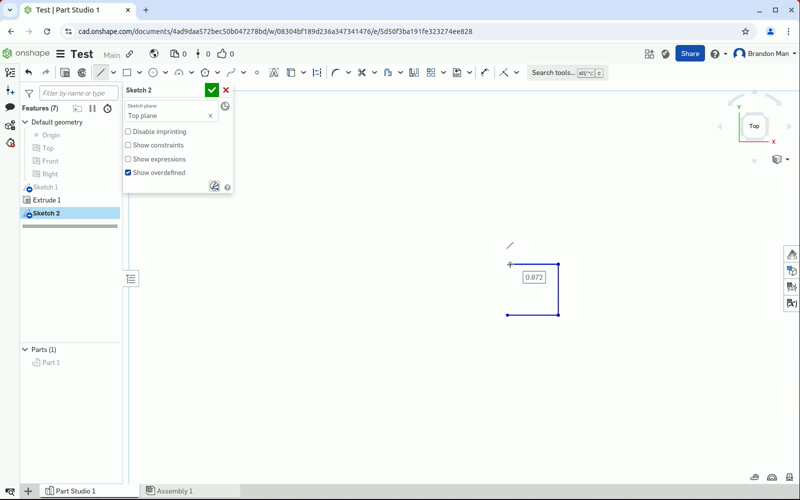
scroll(-6)
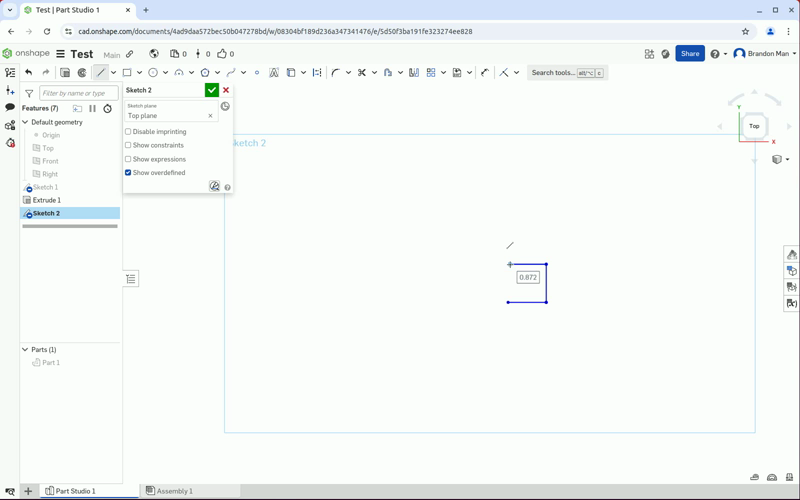
scroll(-6)
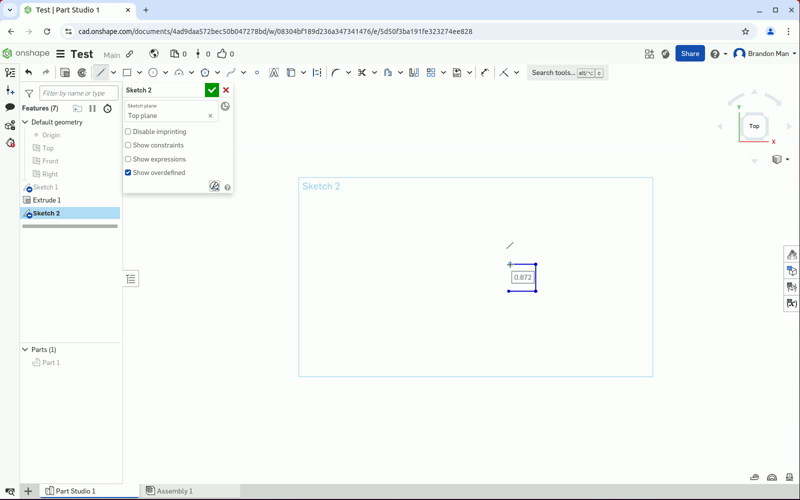
scroll(-6)
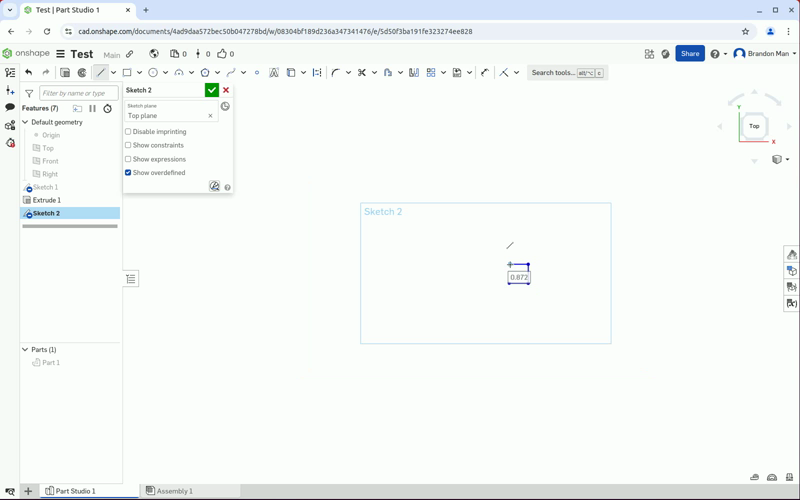
scroll(-6)
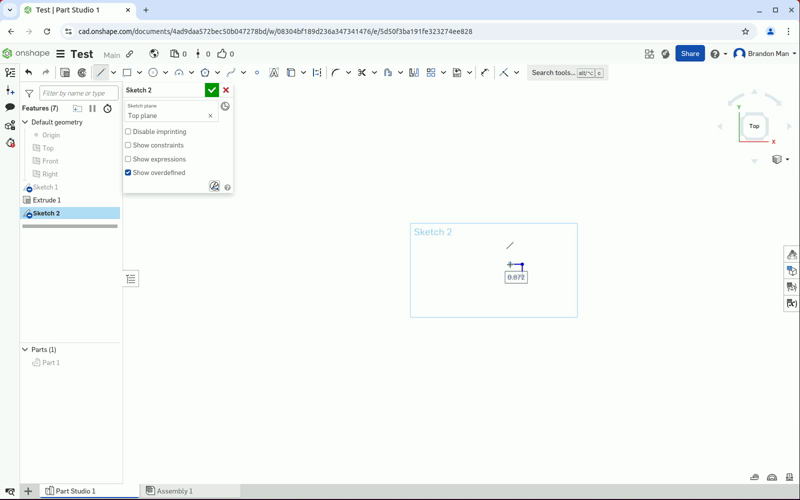
scroll(-6)
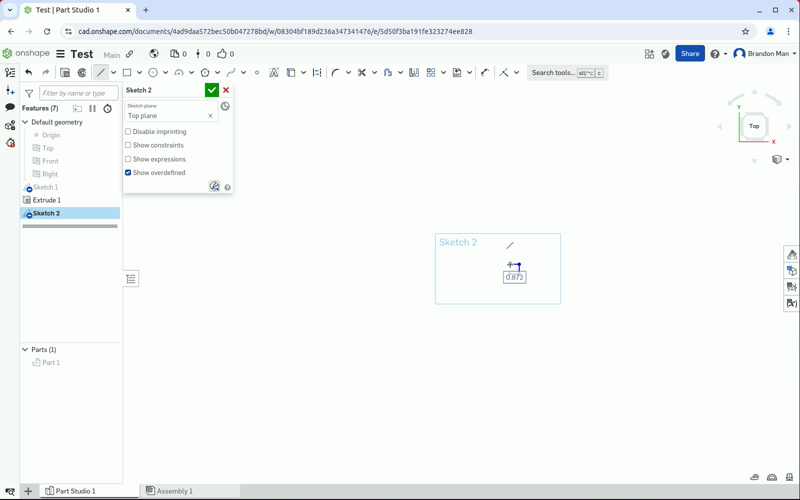
scroll(-6)
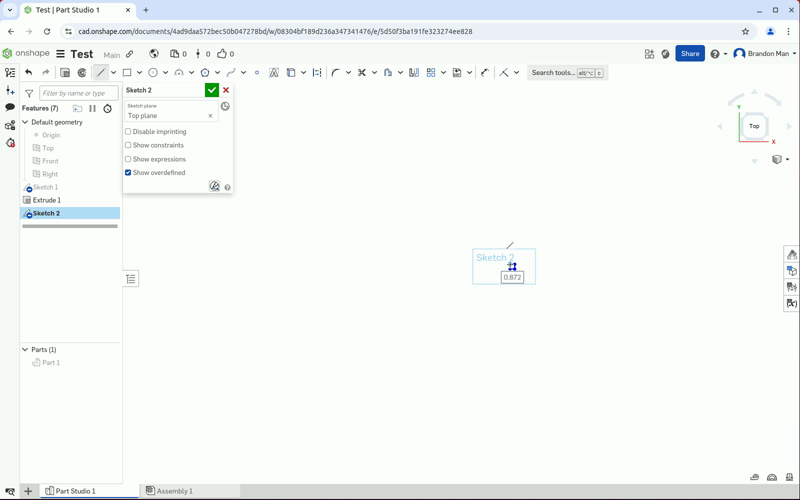
key_up(shift)
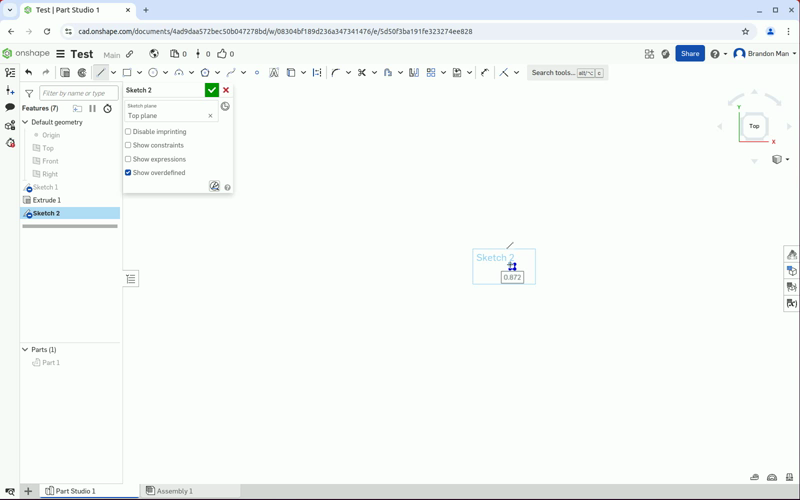
mouse_move(540, 264)
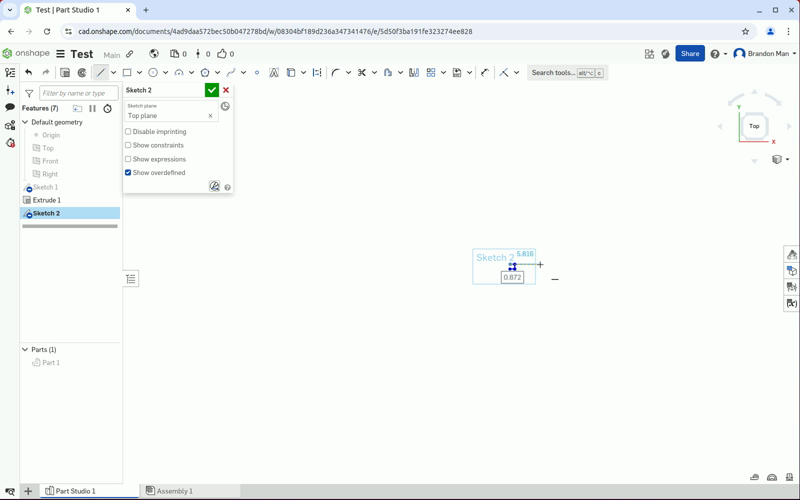
key_down(shift)
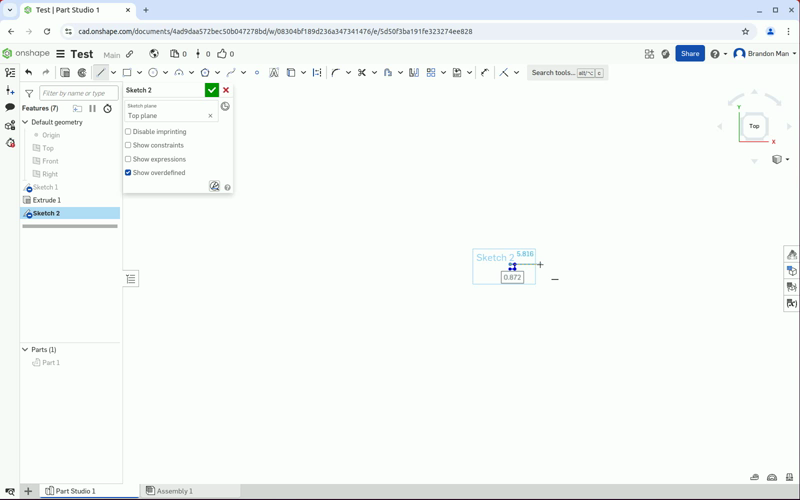
mouse_move(510, 268)
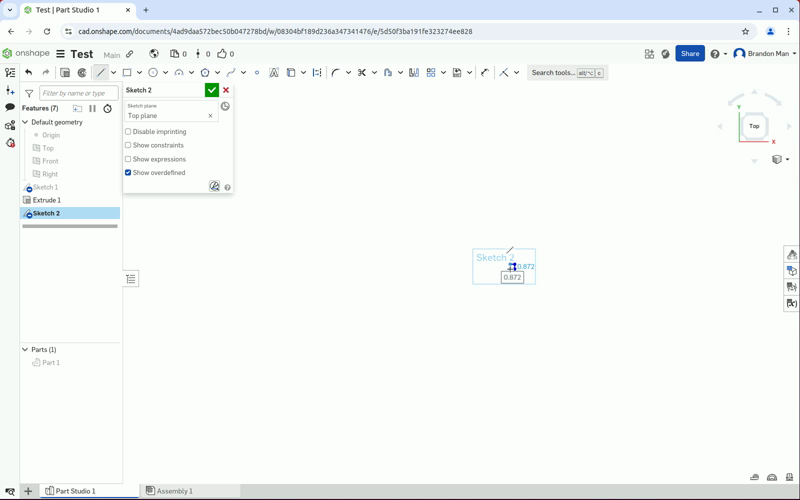
scroll(6)
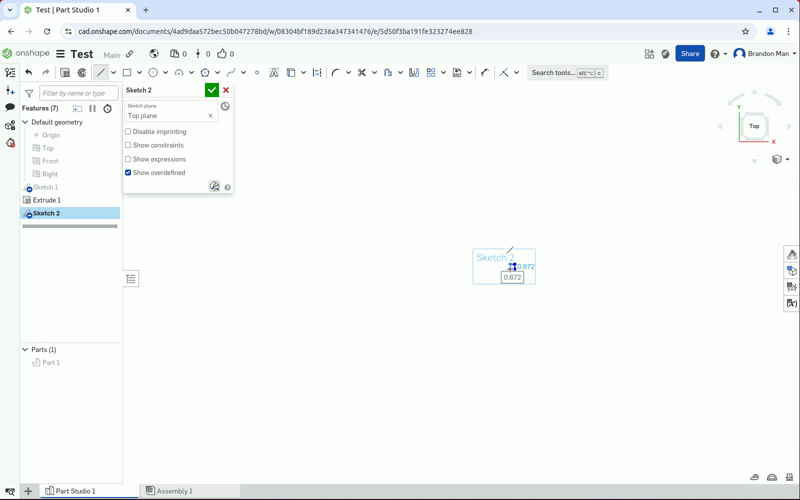
scroll(6)
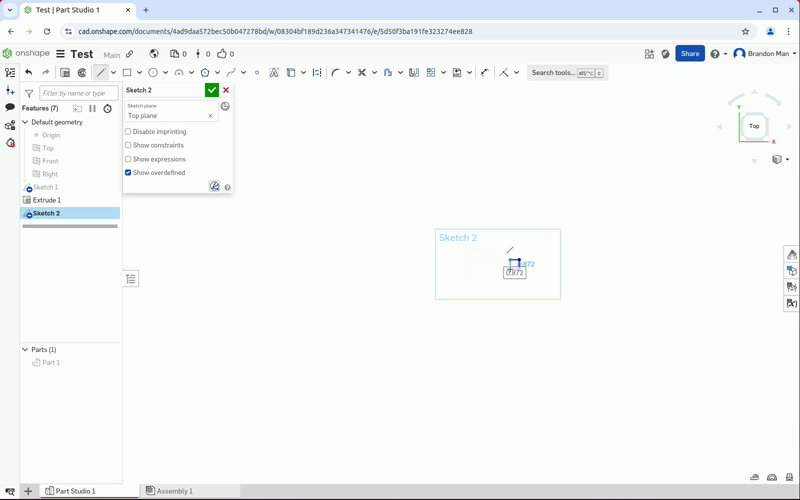
scroll(6)
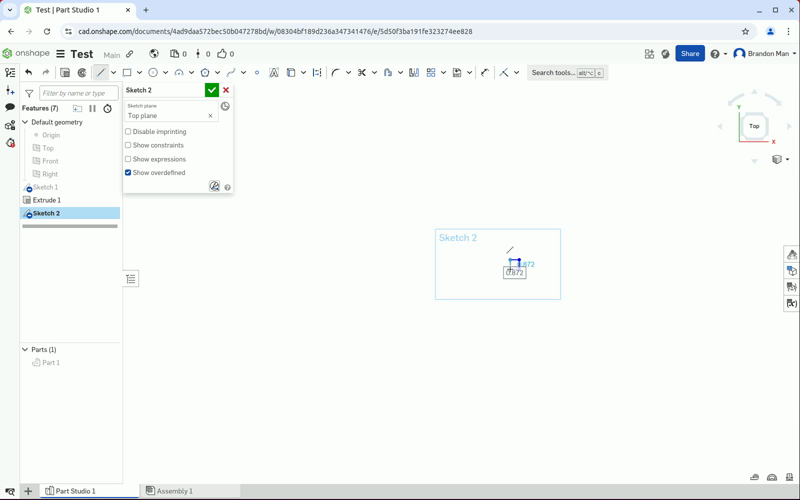
scroll(6)
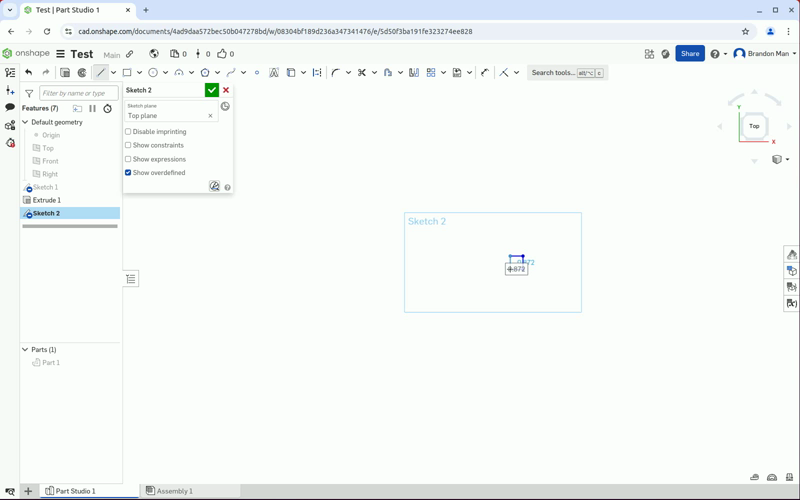
scroll(6)
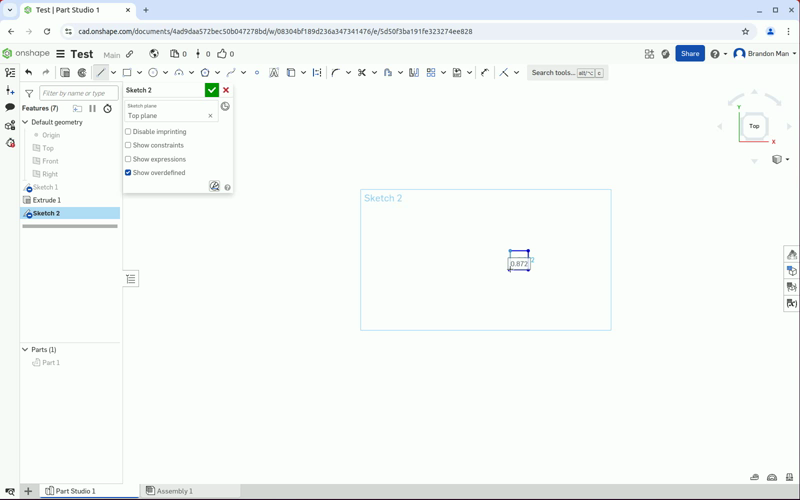
scroll(6)
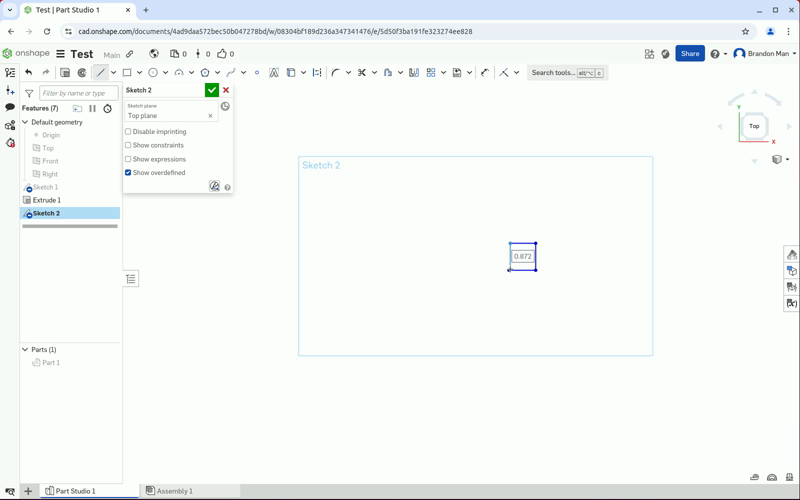
scroll(6)
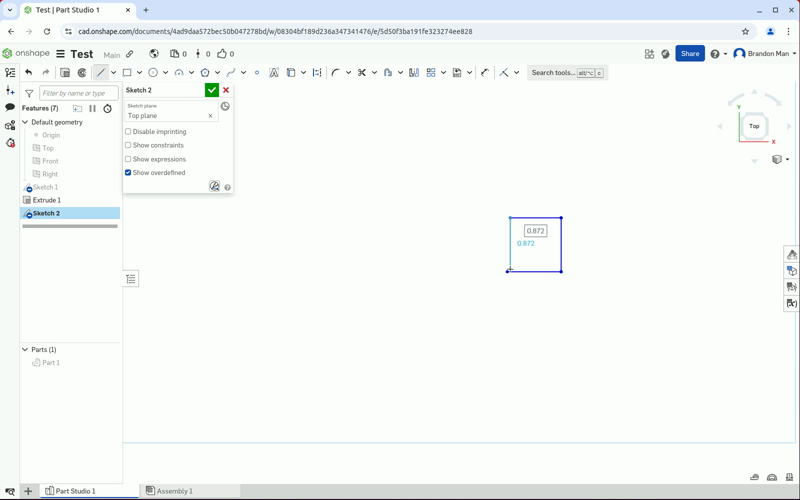
key_up(shift)
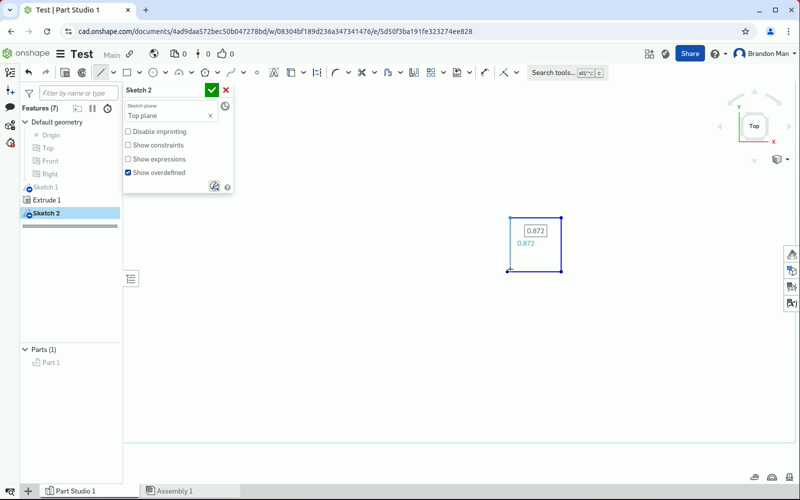
click(510, 268)
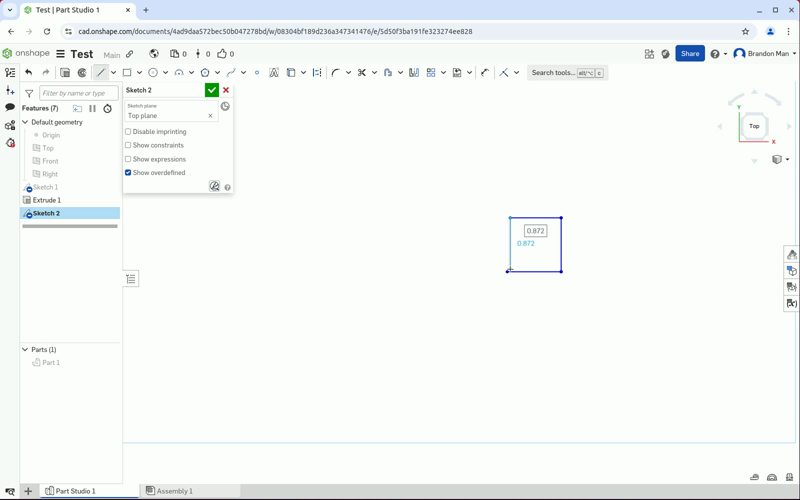
scroll(-6)
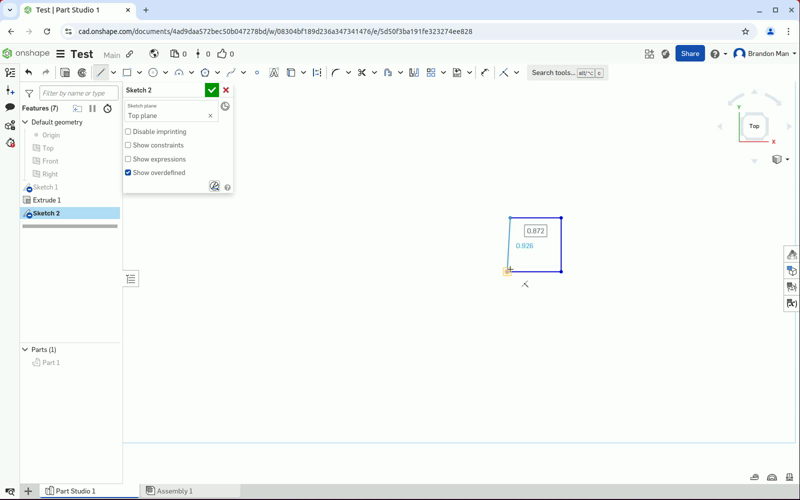
scroll(-6)
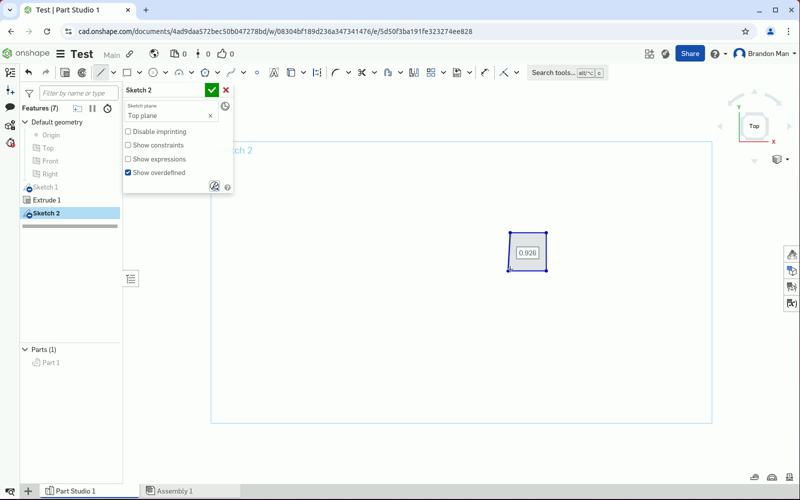
scroll(-6)
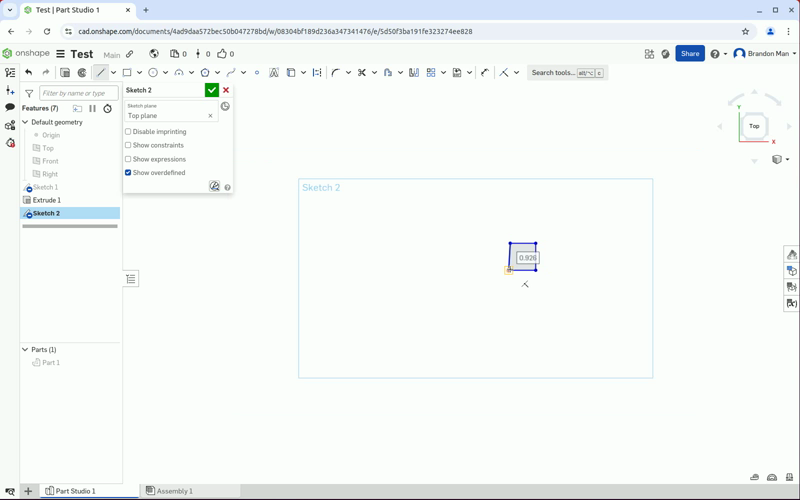
scroll(-6)
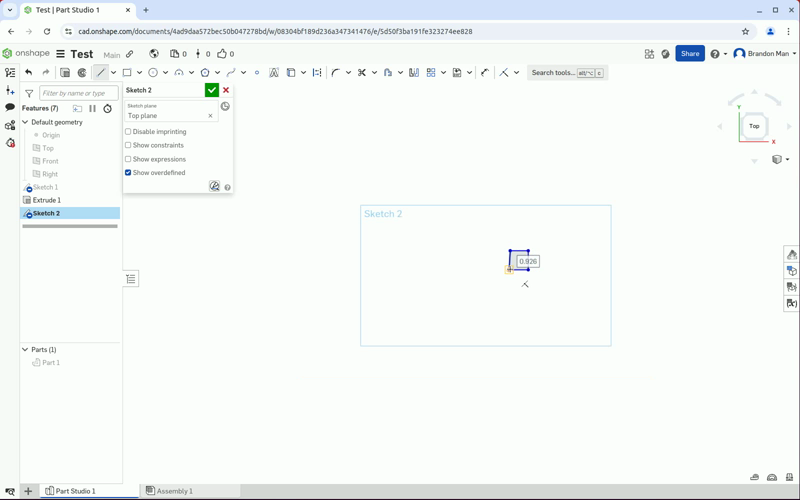
scroll(-6)
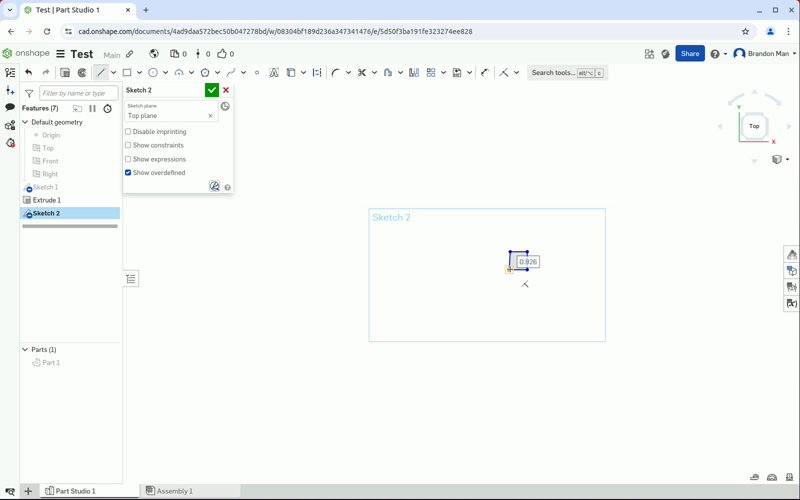
scroll(-6)
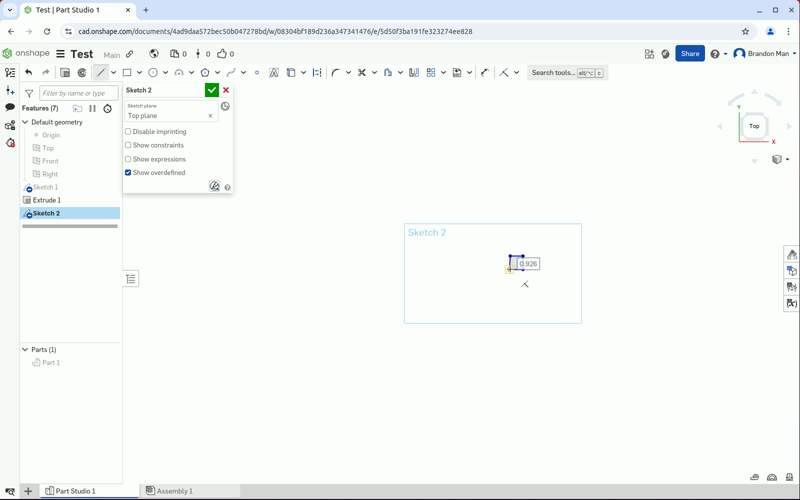
scroll(-6)
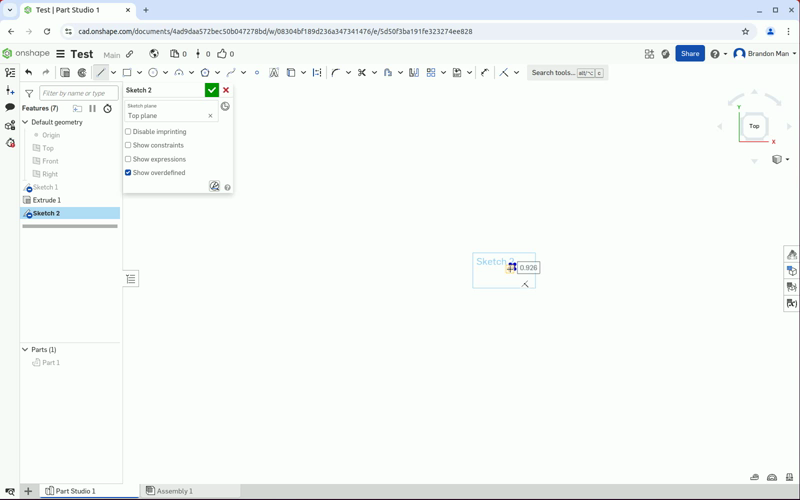
key(esc)
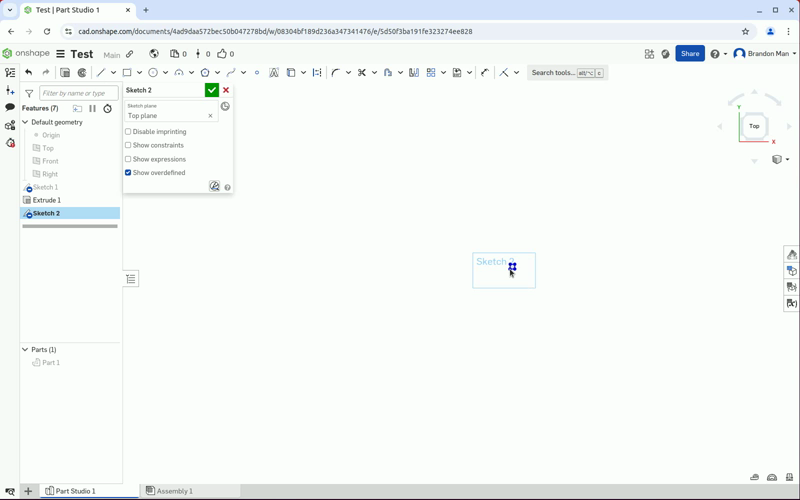
mouse_move(513, 267)
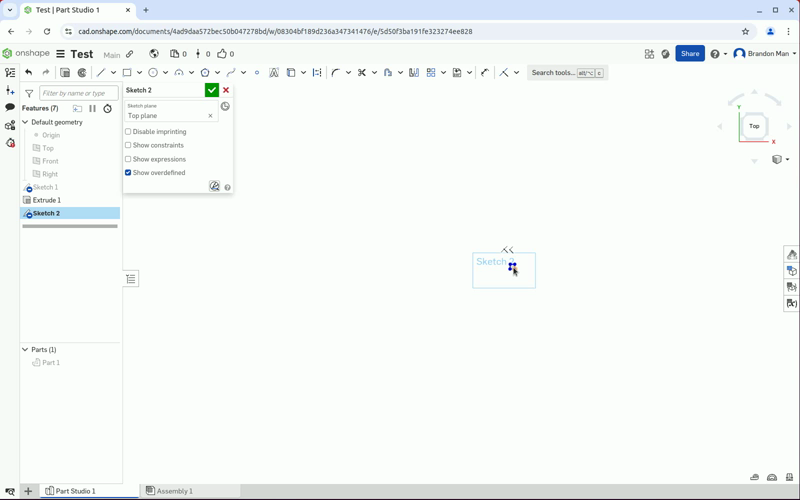
scroll(6)
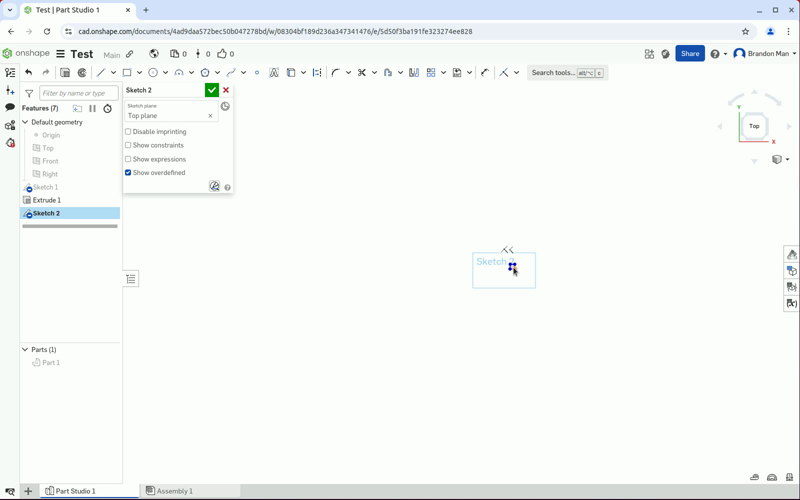
scroll(6)
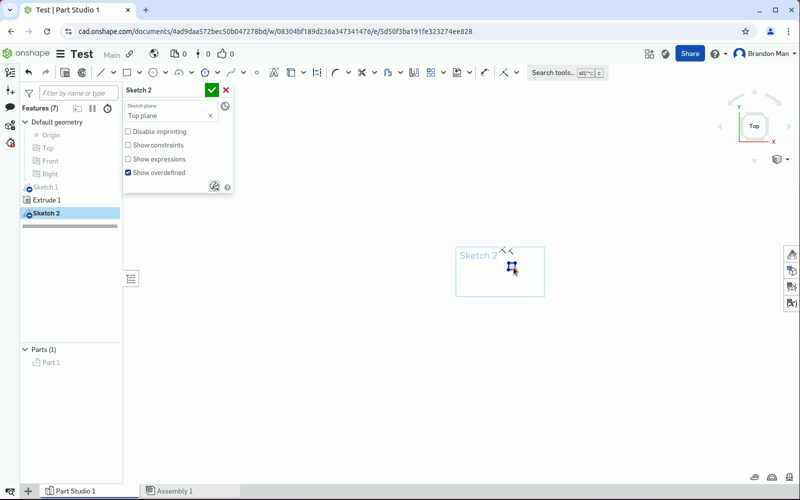
scroll(6)
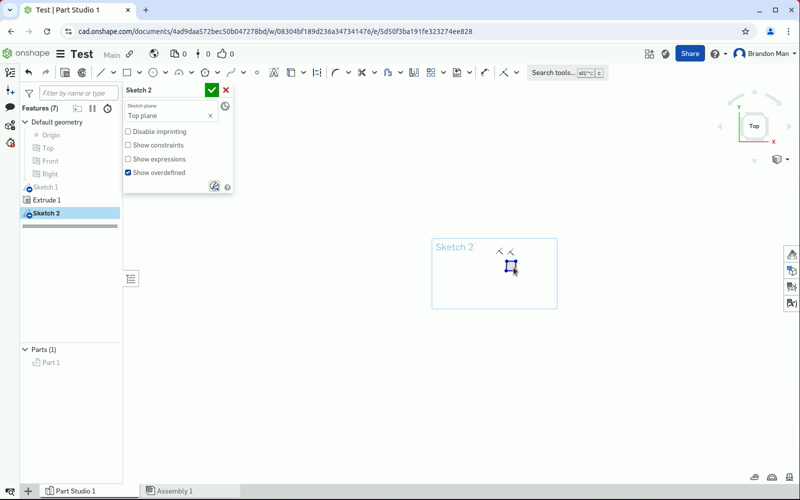
scroll(6)
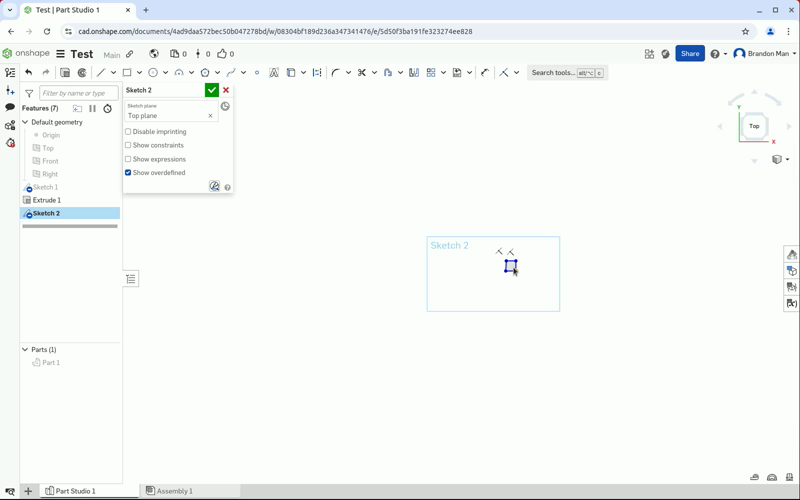
scroll(6)
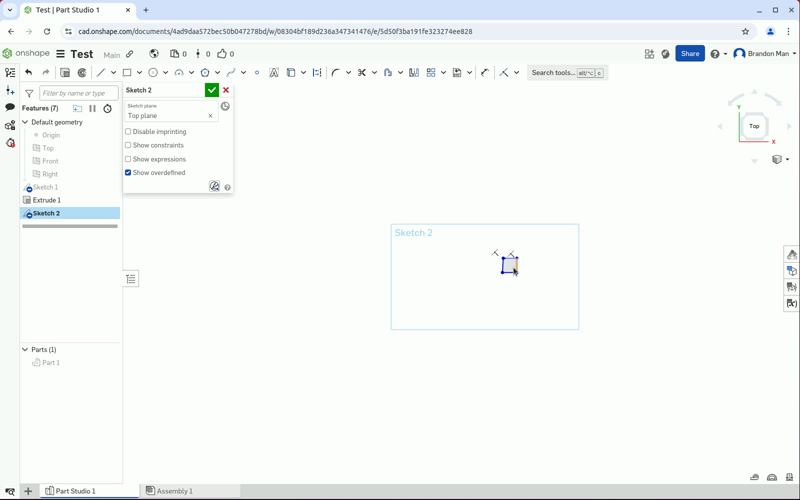
scroll(6)
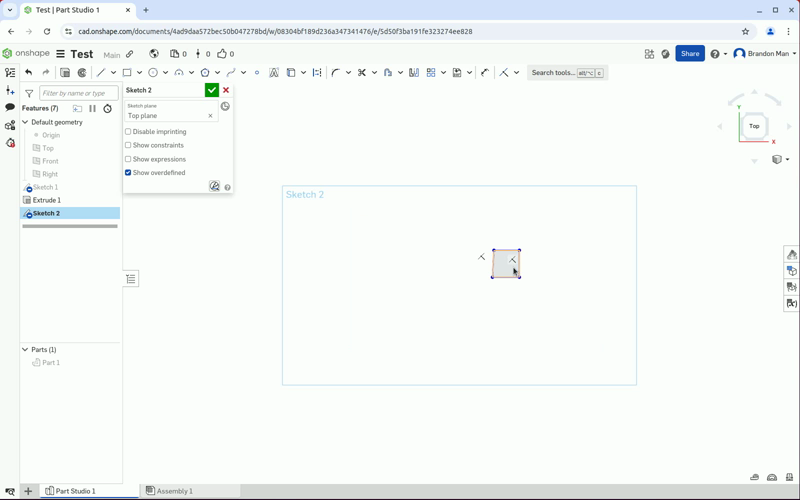
scroll(6)
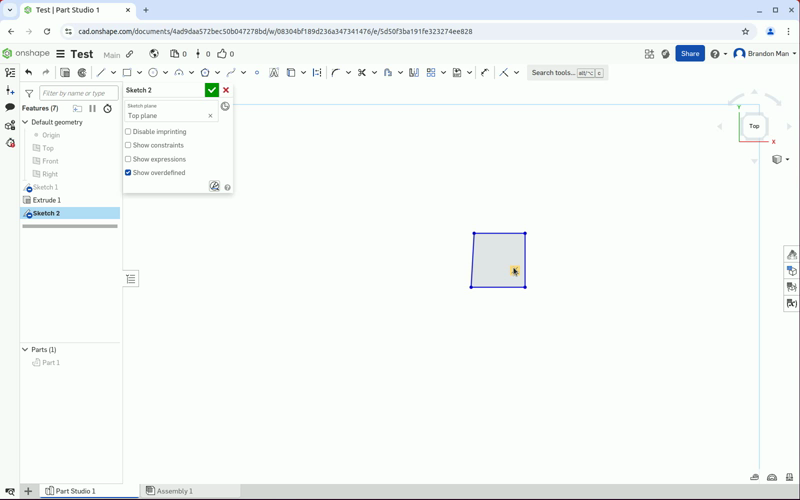
click(513, 267)
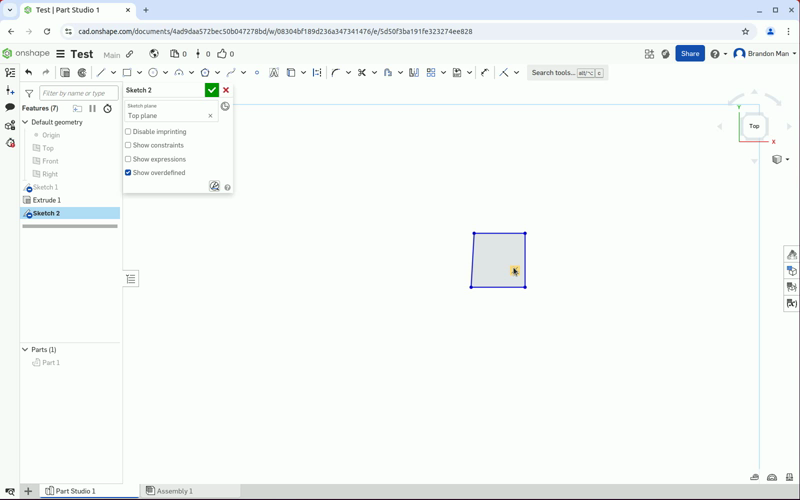
scroll(-6)
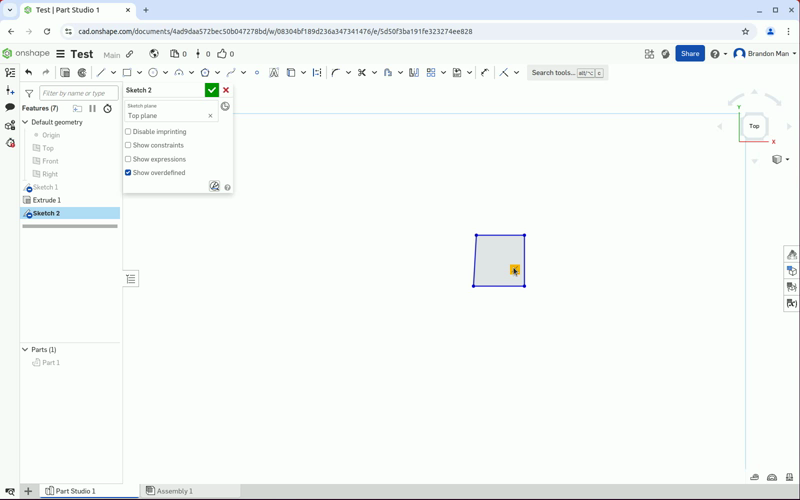
scroll(-6)
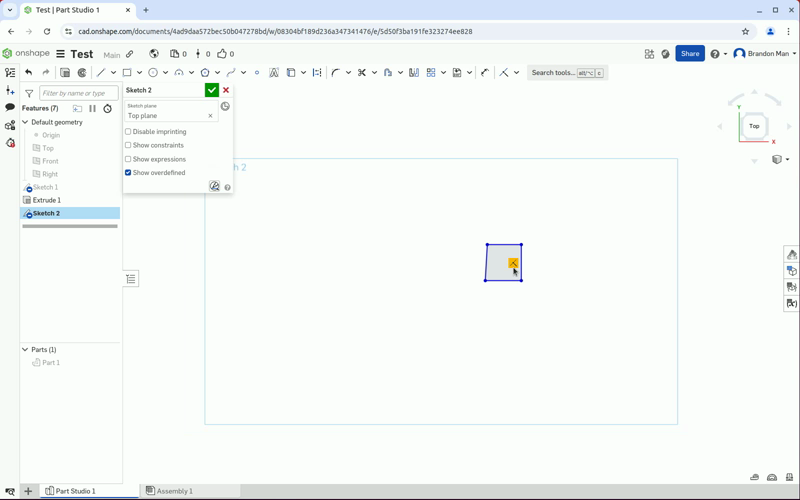
scroll(-6)
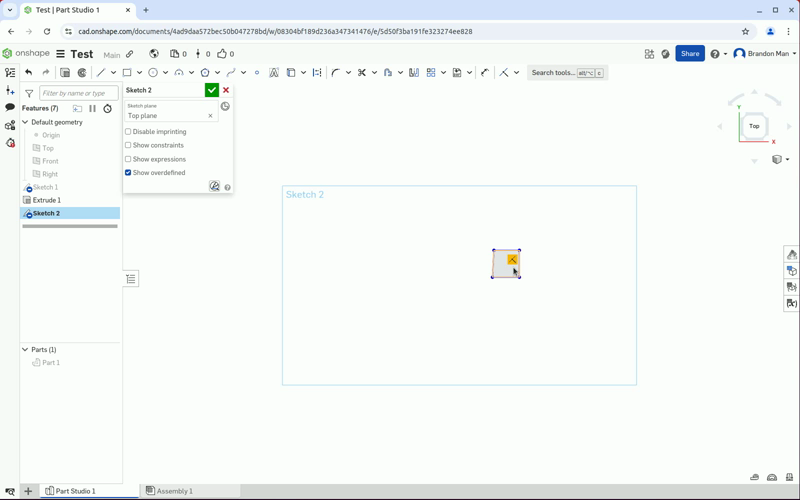
scroll(-6)
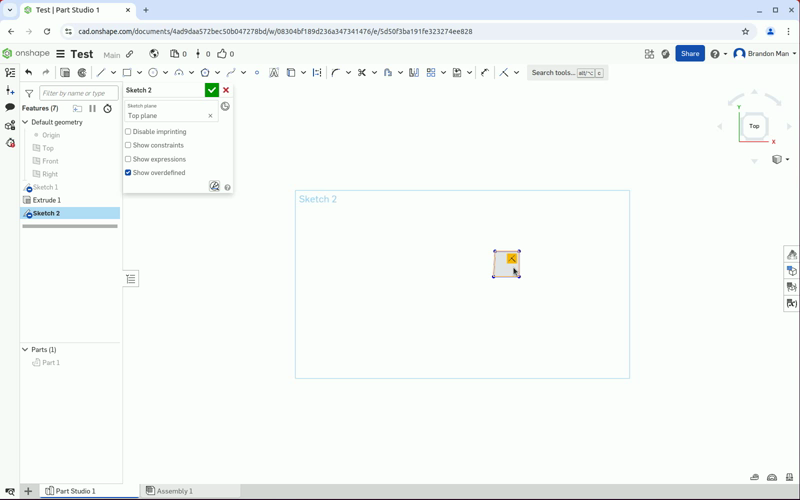
scroll(-6)
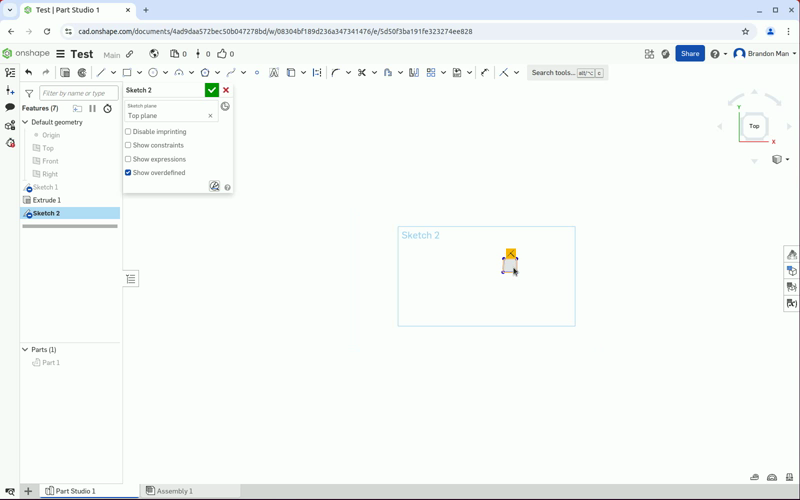
scroll(-6)
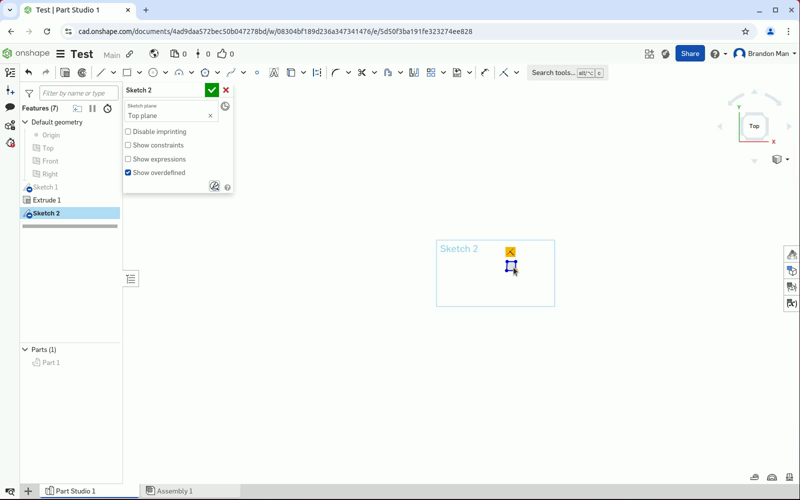
scroll(-6)
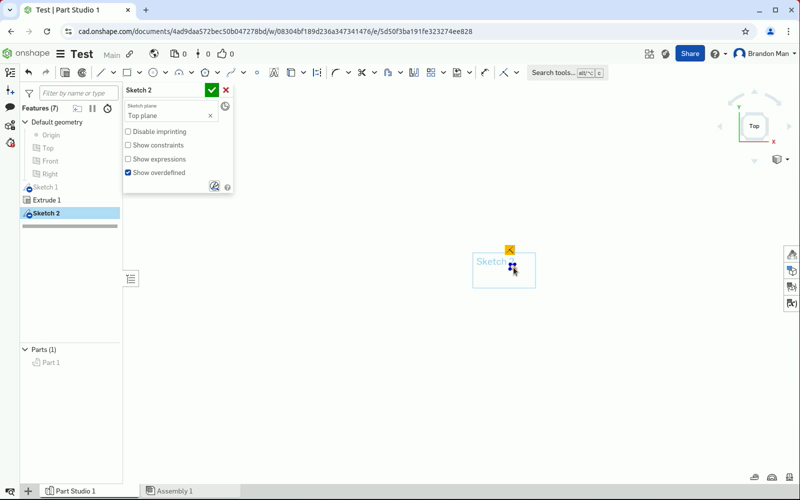
mouse_move(73, 352)
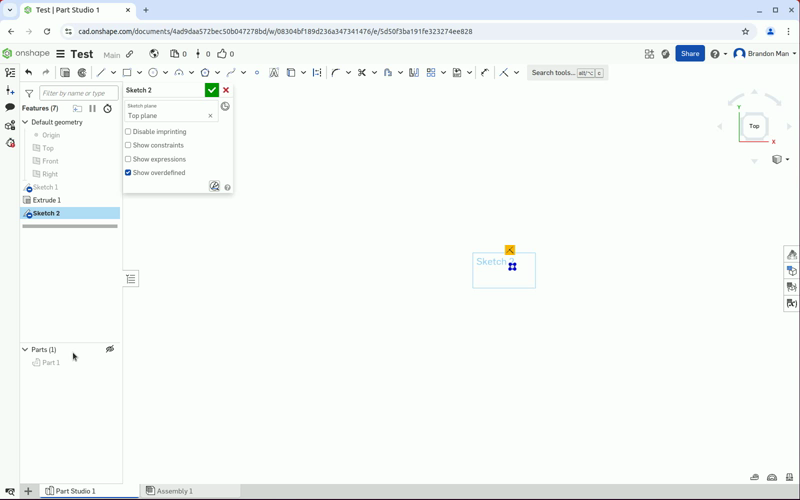
key(shift+y)
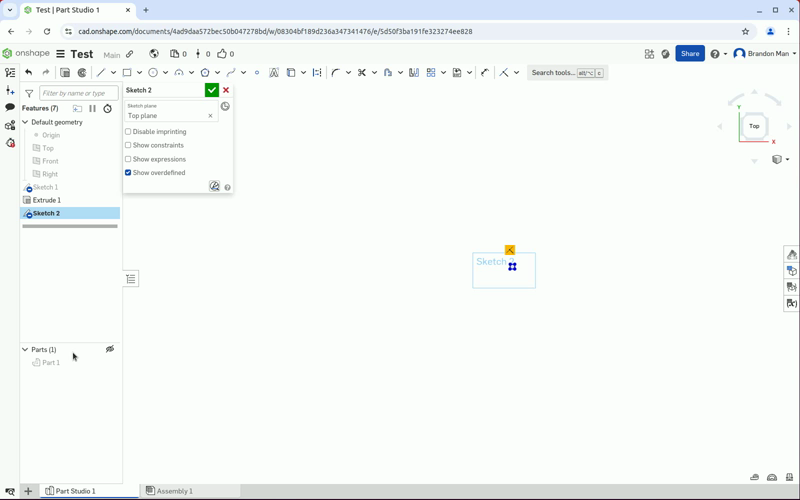
key(shift+e)
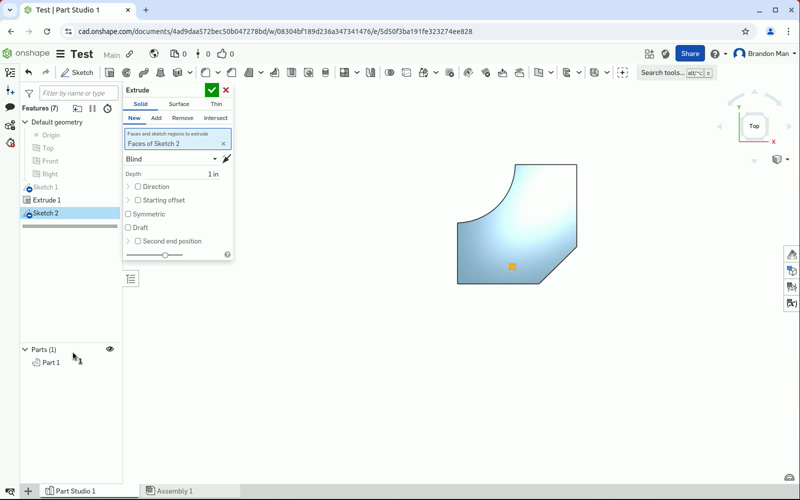
mouse_move(143, 106)
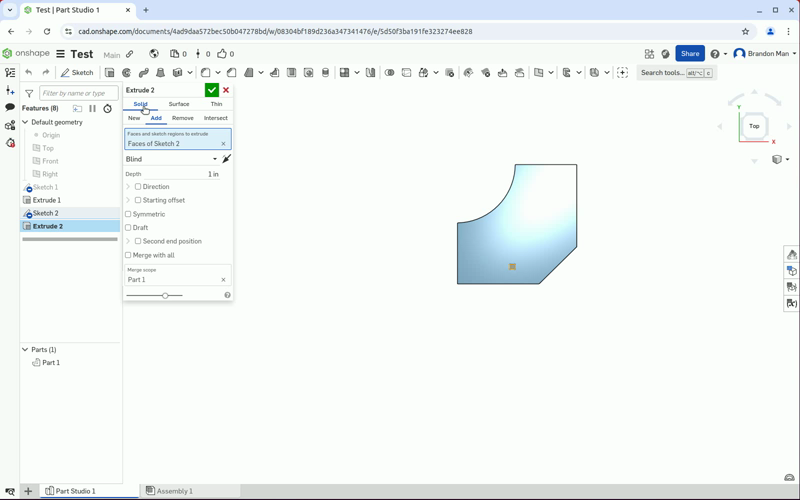
click(143, 106)
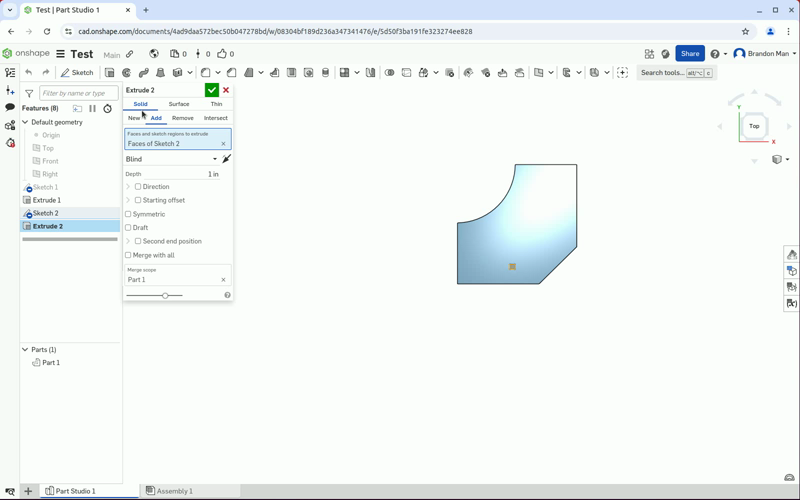
mouse_move(137, 120)
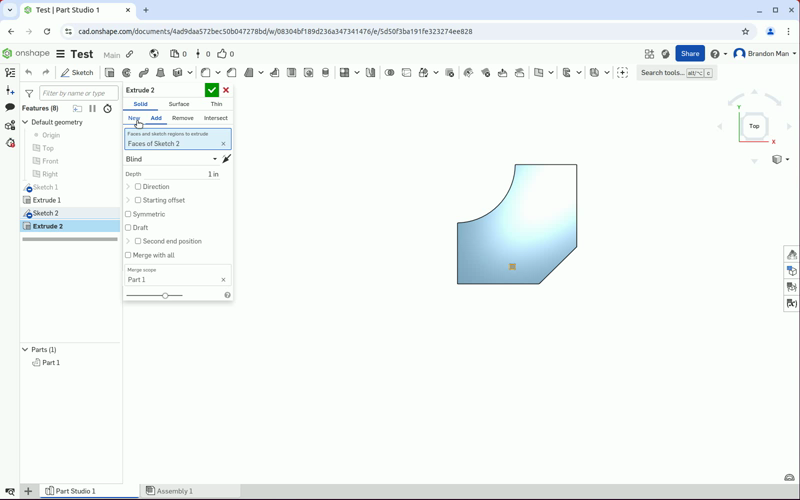
click(137, 120)
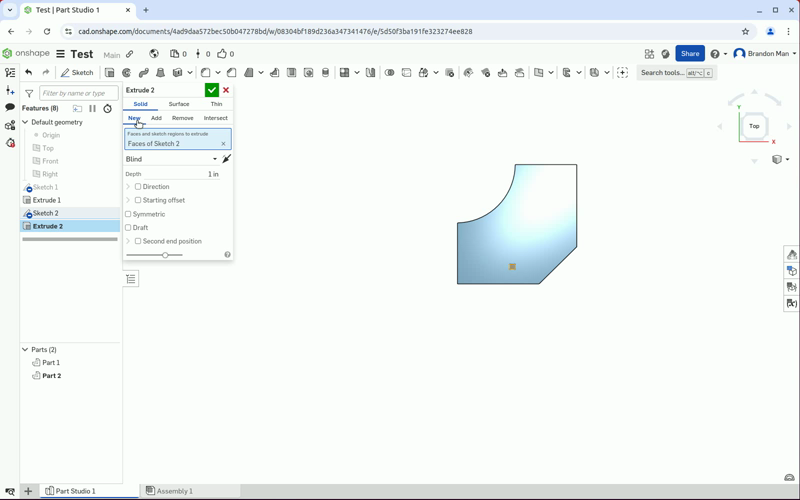
key(tab, 4)
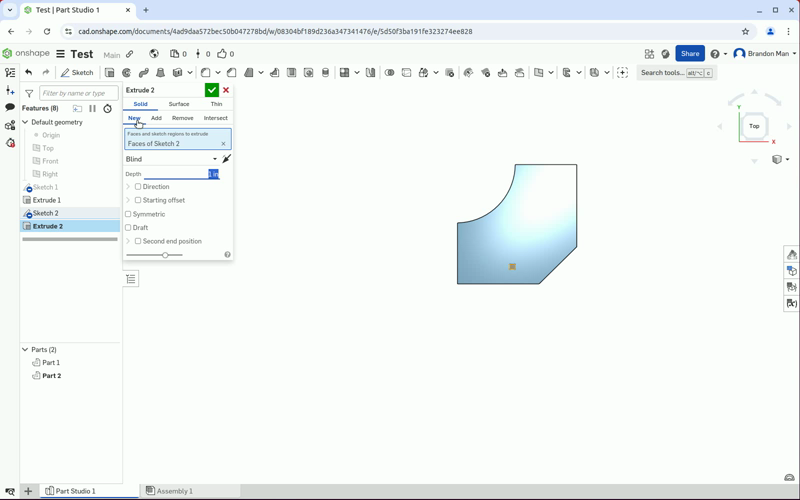
text(4.092)
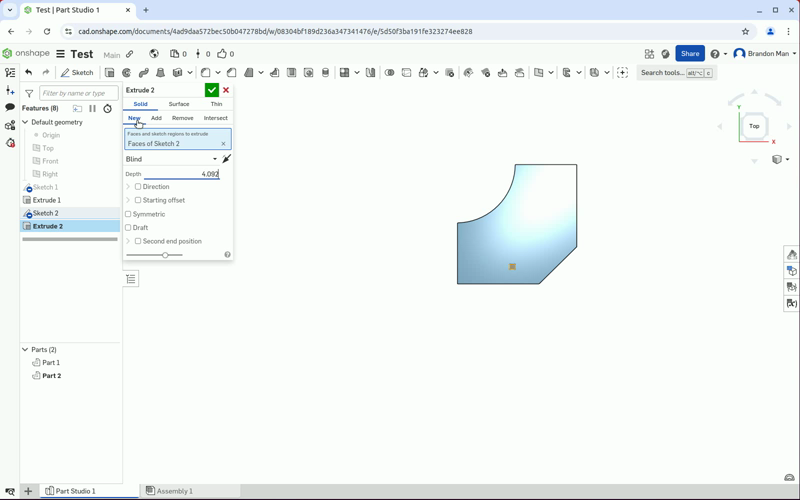
key(enter)
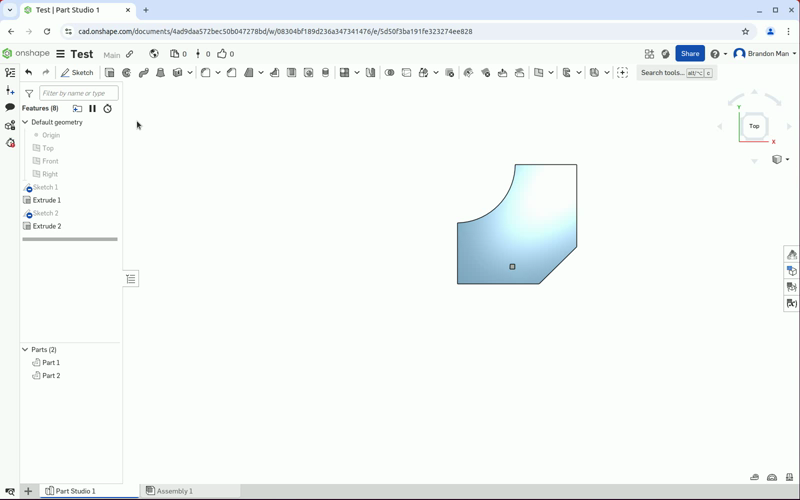
key(shift+h)
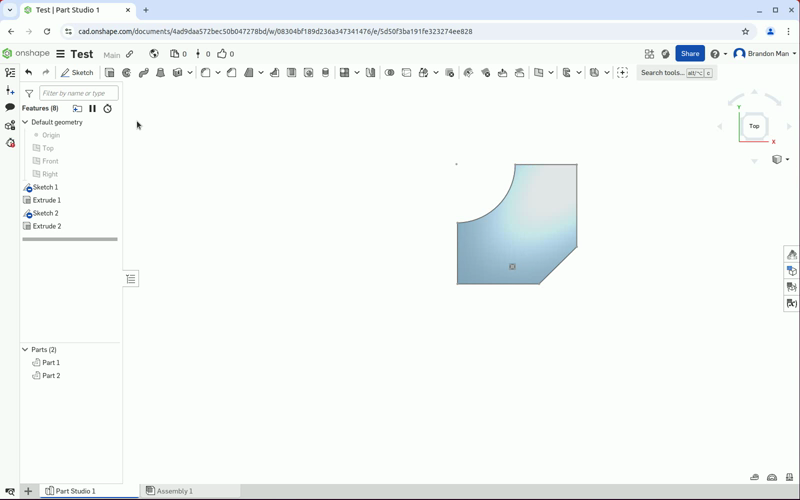
key(shift+h)
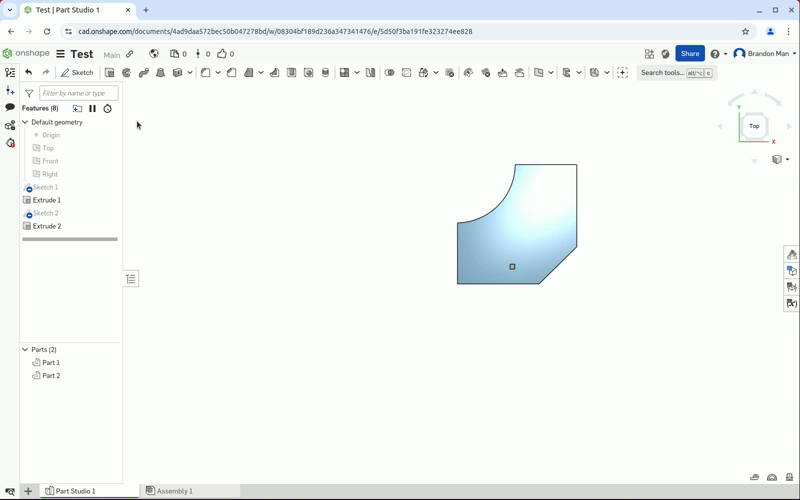
mouse_move(73, 189)
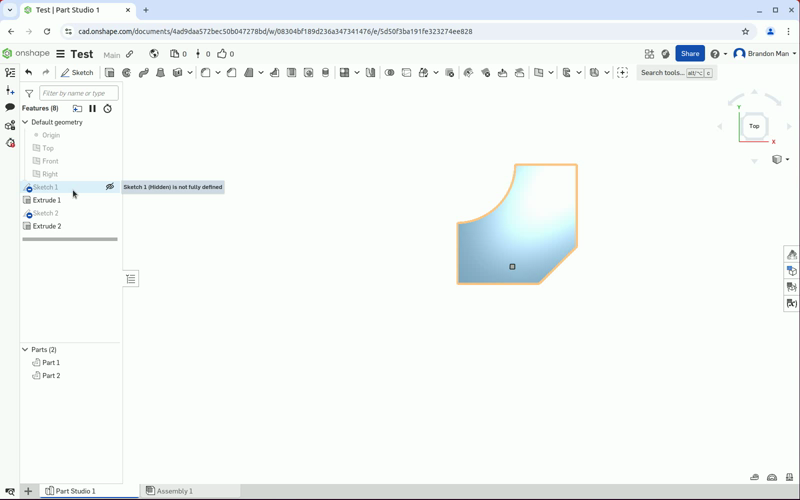
click(73, 189)
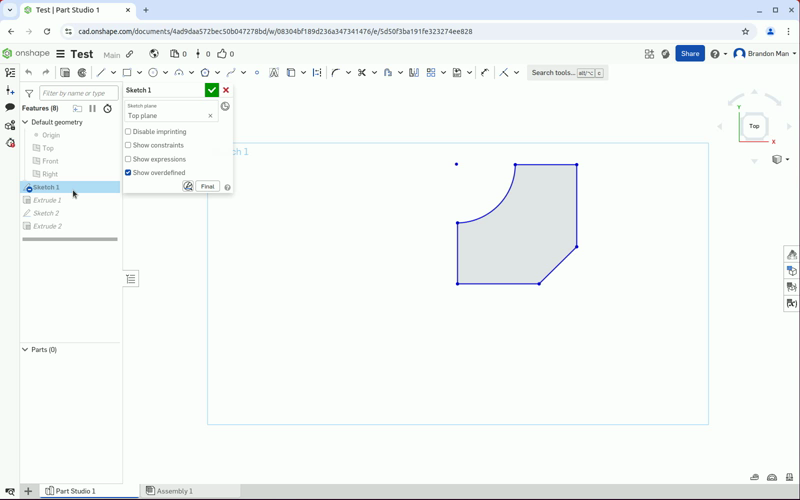
mouse_move(229, 92)
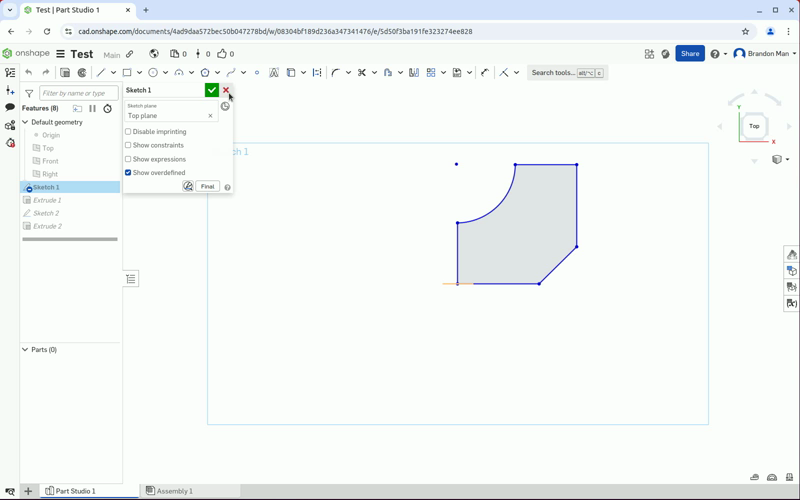
click(229, 92)
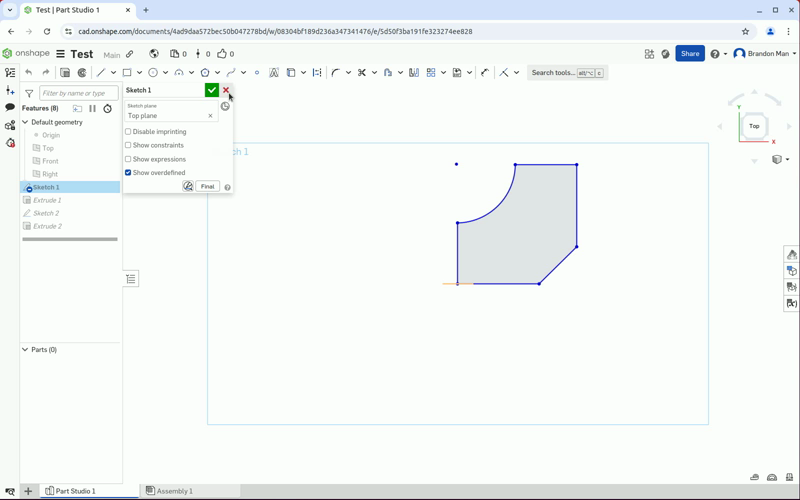
key(shift+s)
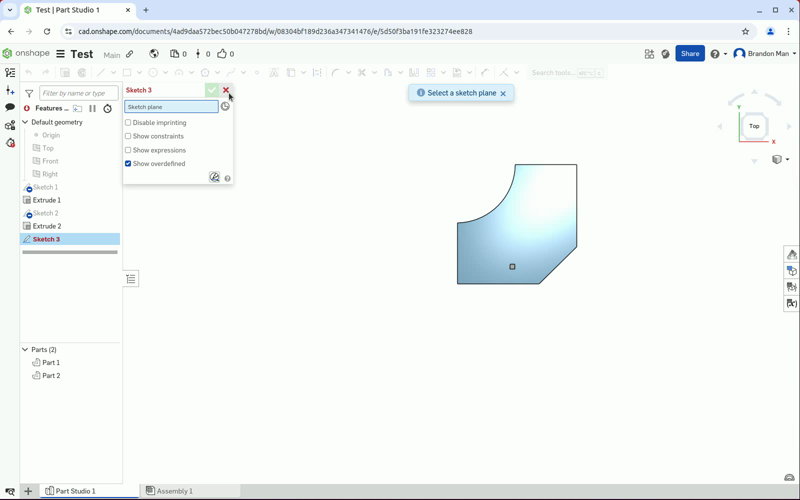
mouse_move(73, 150)
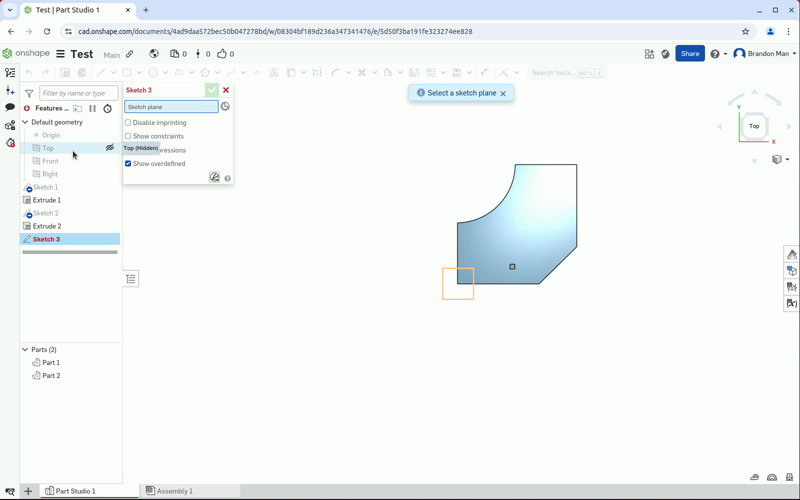
click(73, 150)
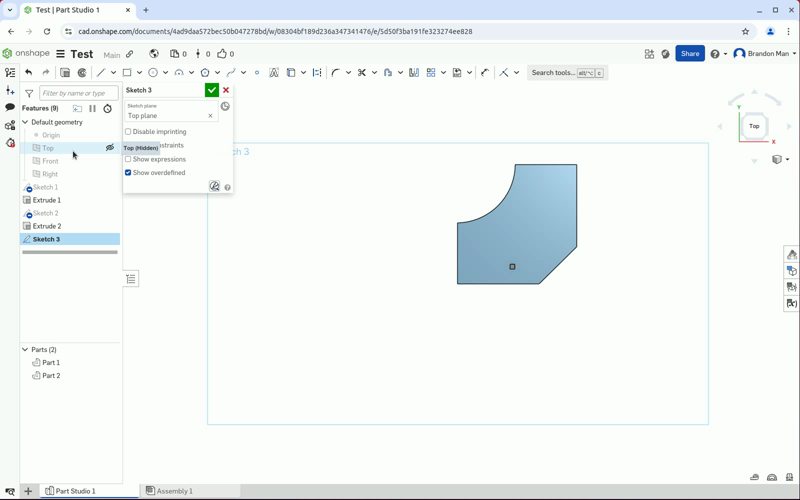
mouse_move(73, 352)
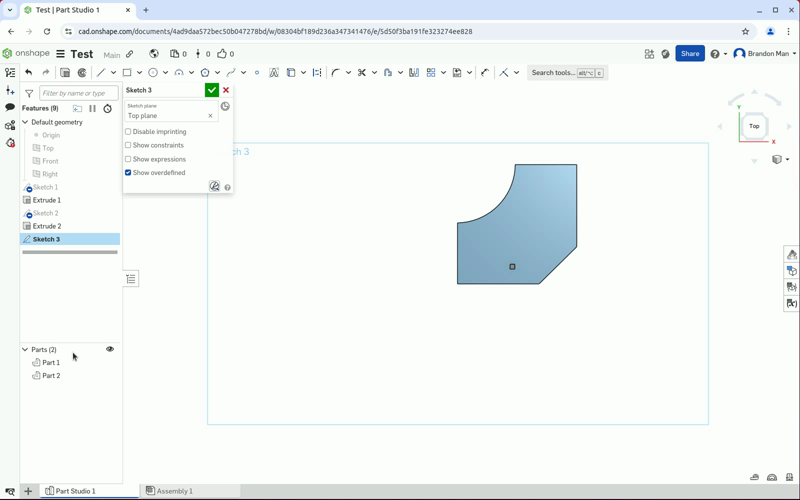
key(y)
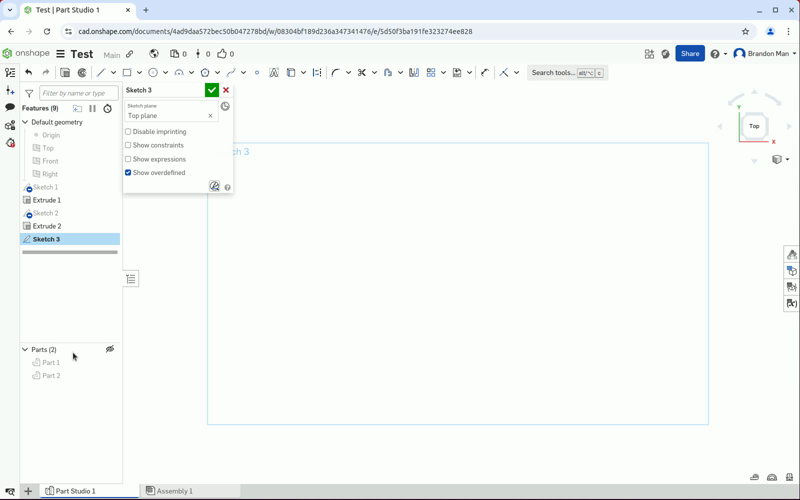
key(l)
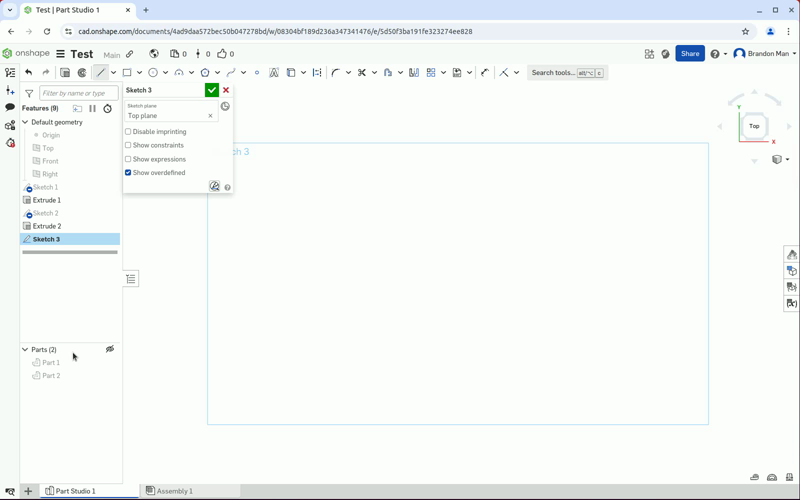
key_down(shift)
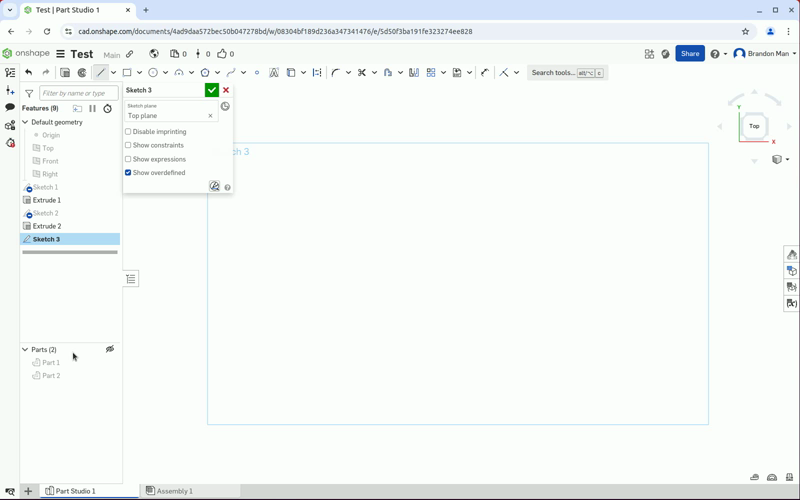
mouse_move(554, 223)
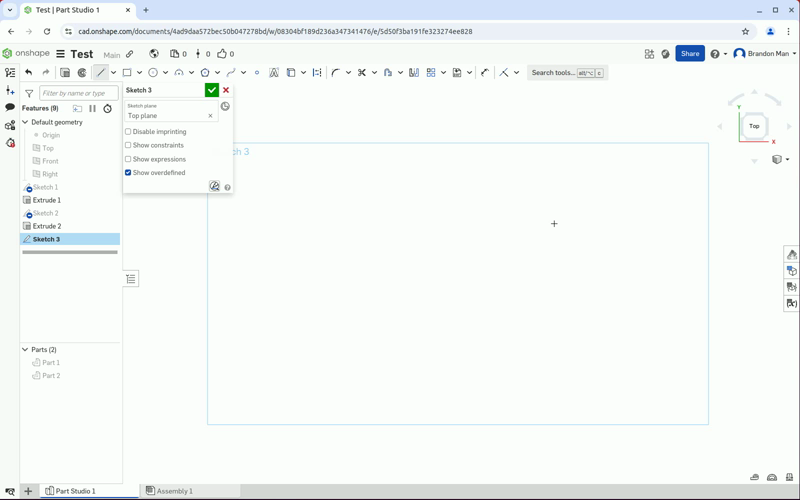
click(554, 223)
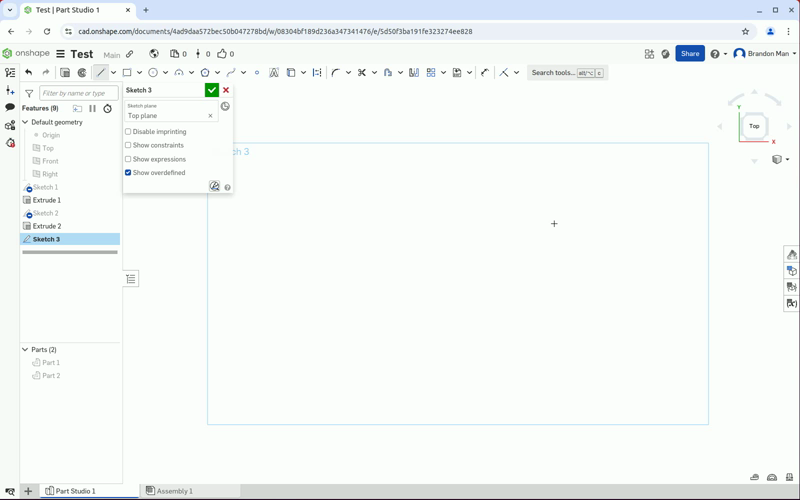
key_up(shift)
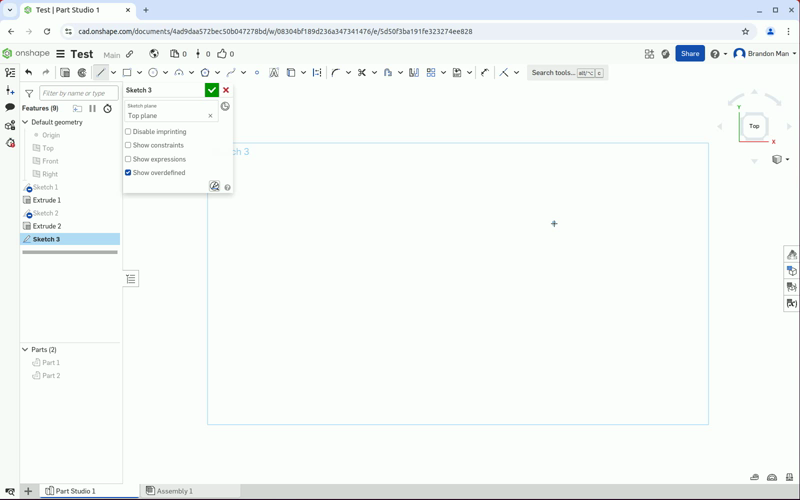
key_down(shift)
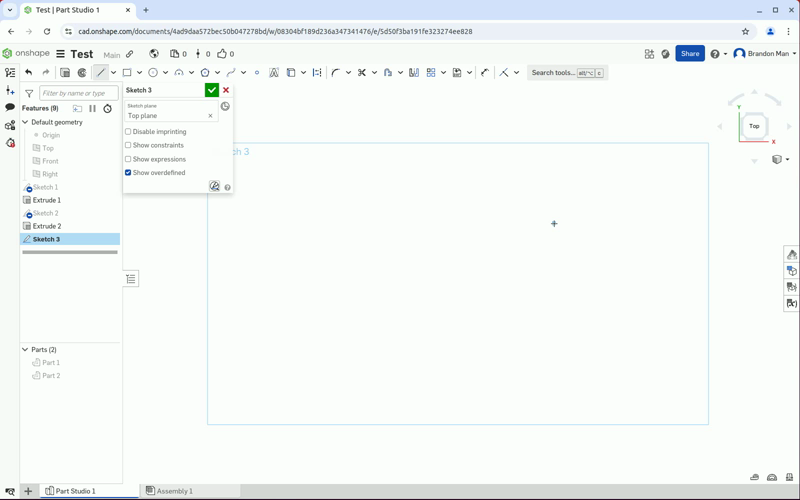
mouse_move(584, 223)
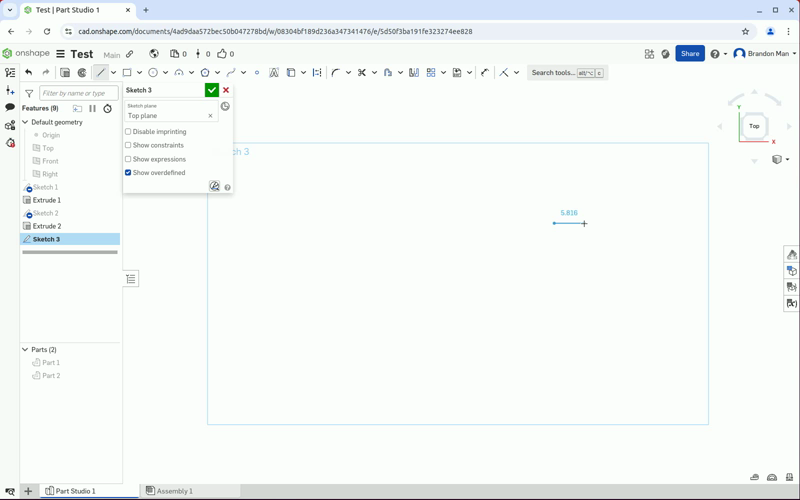
mouse_move(559, 223)
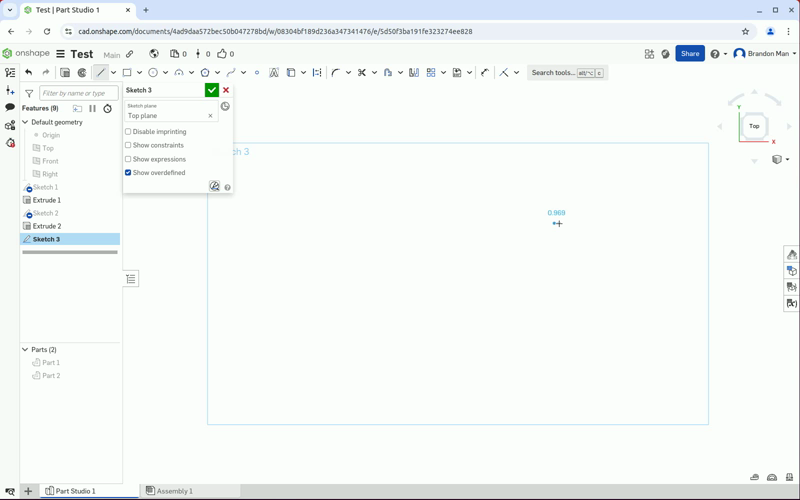
scroll(6)
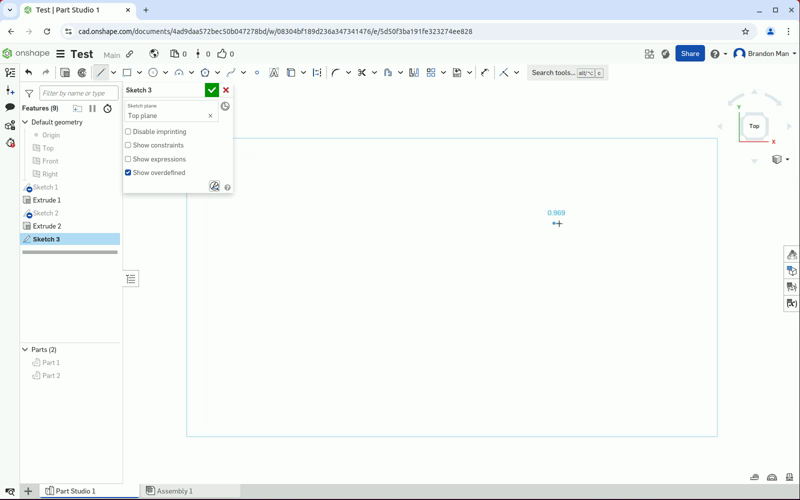
scroll(6)
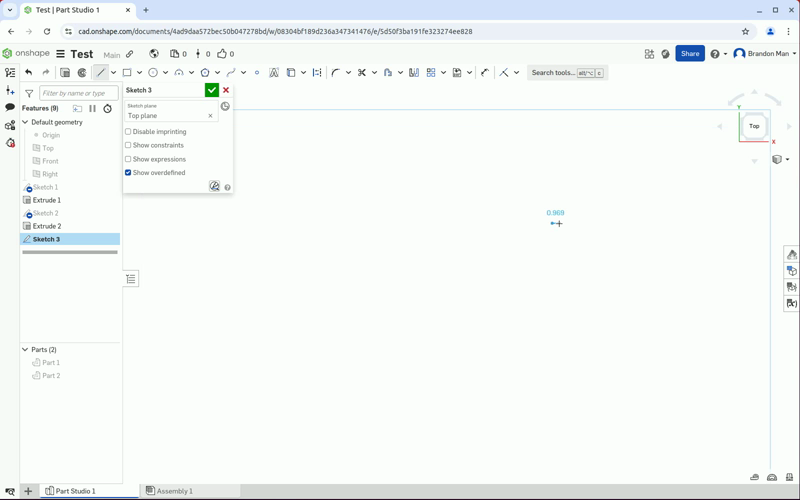
scroll(6)
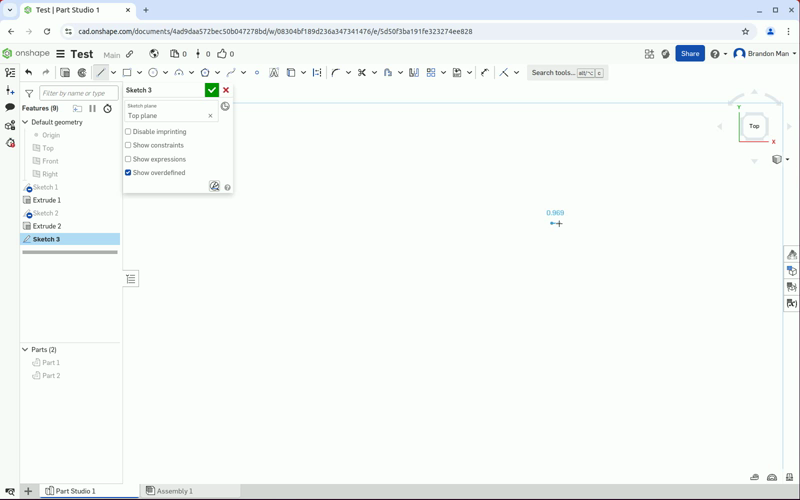
scroll(6)
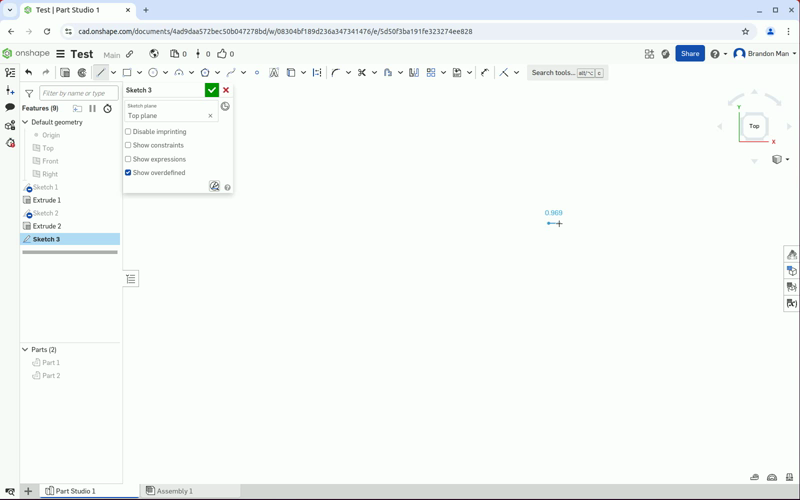
scroll(6)
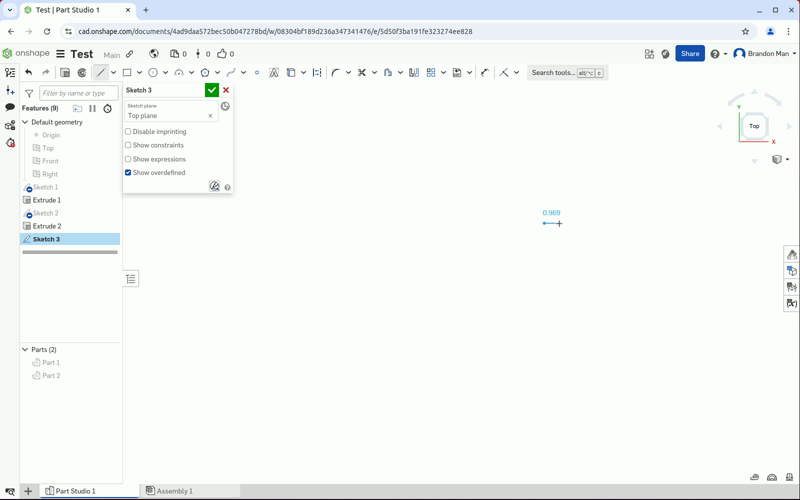
scroll(6)
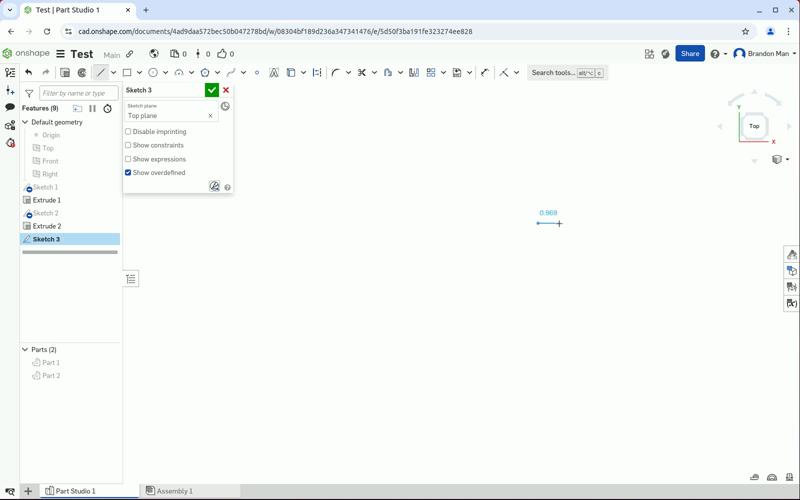
scroll(6)
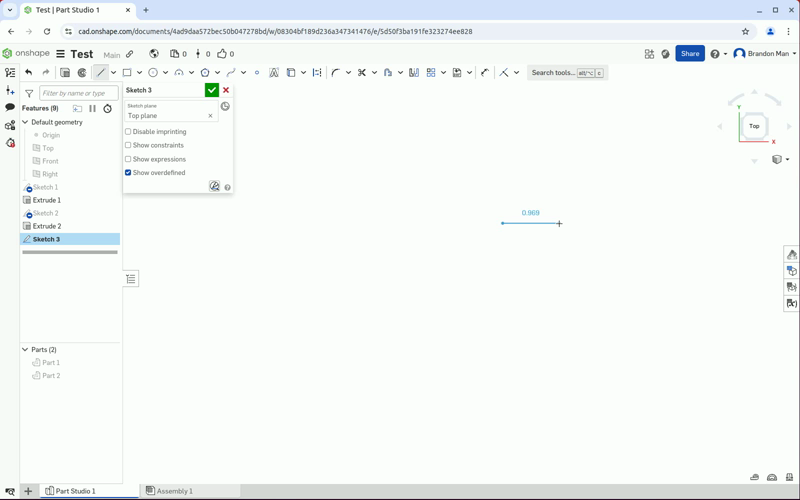
click(559, 223)
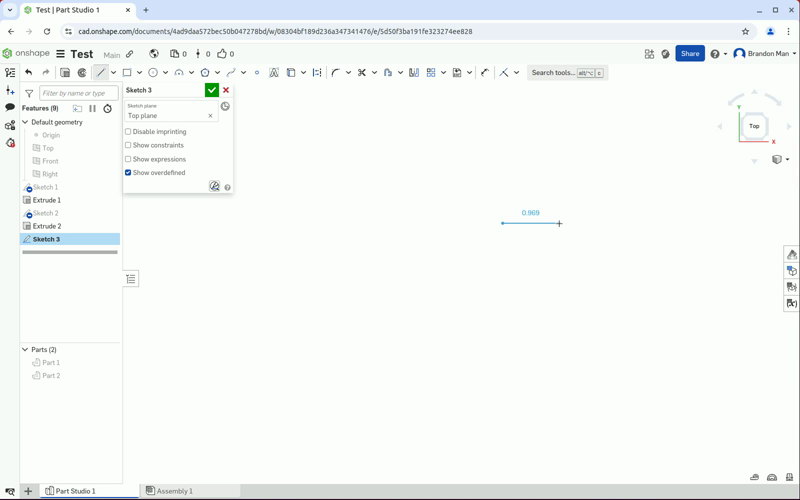
scroll(-6)
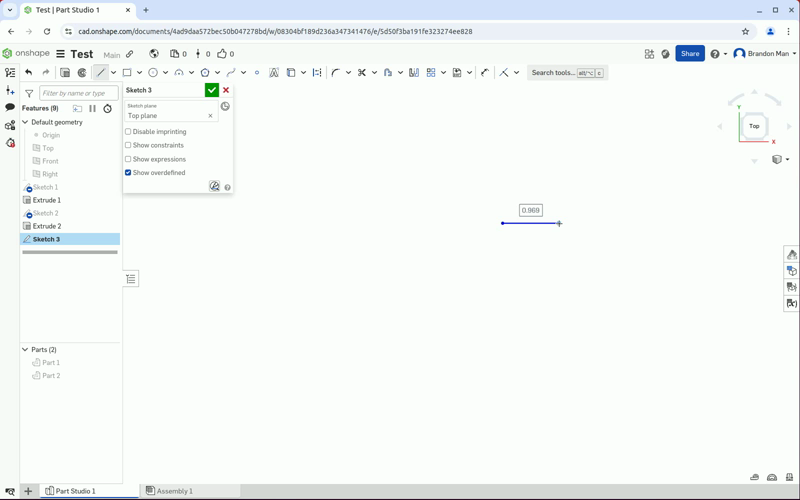
scroll(-6)
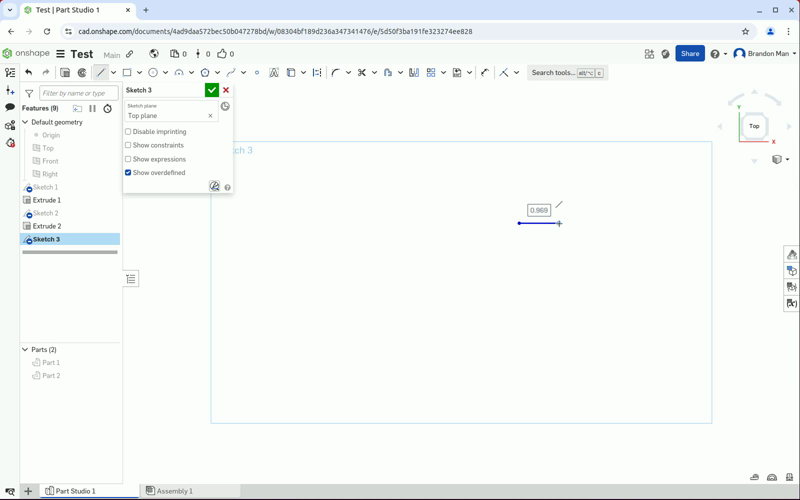
scroll(-6)
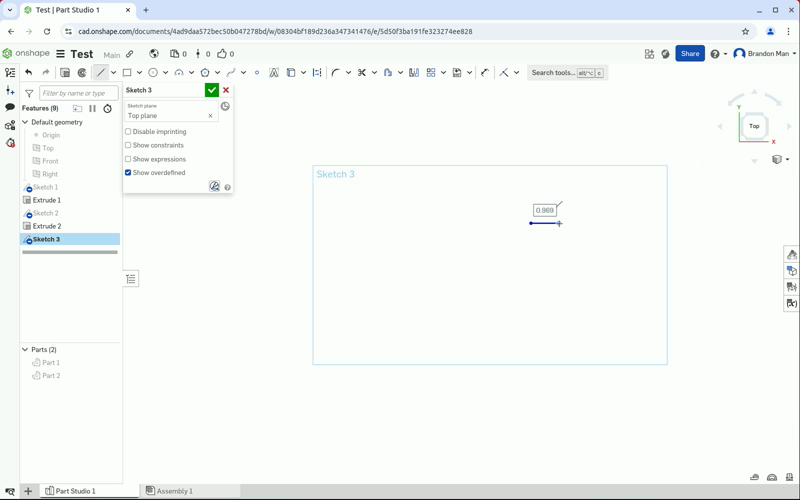
scroll(-6)
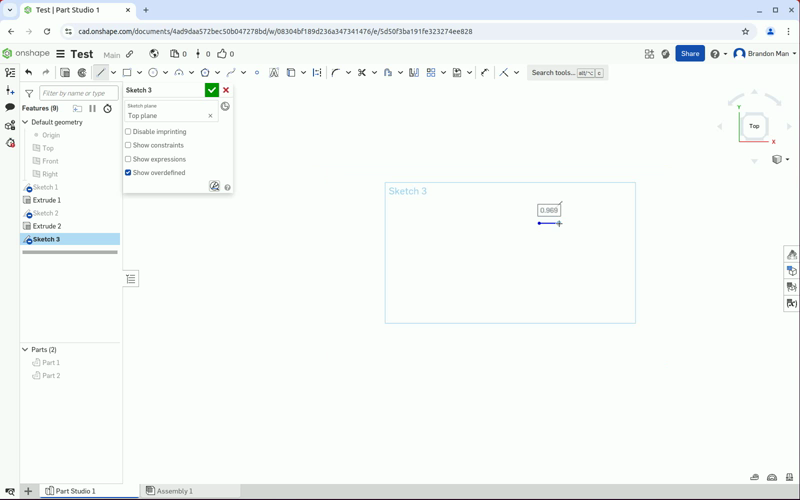
scroll(-6)
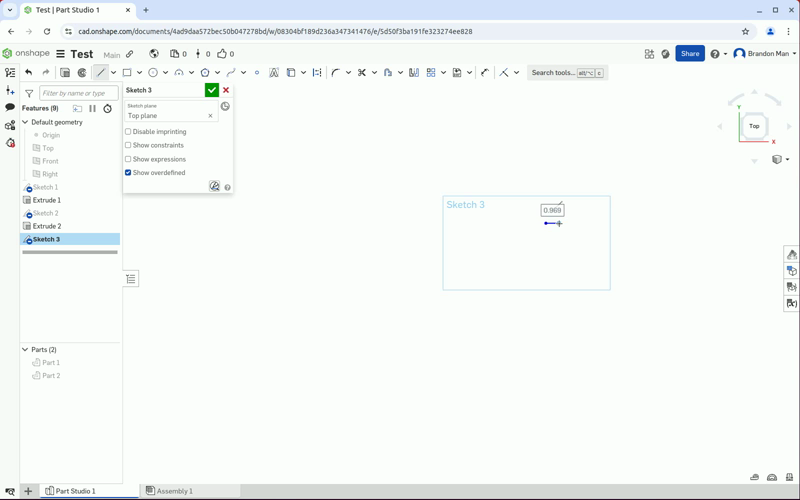
scroll(-6)
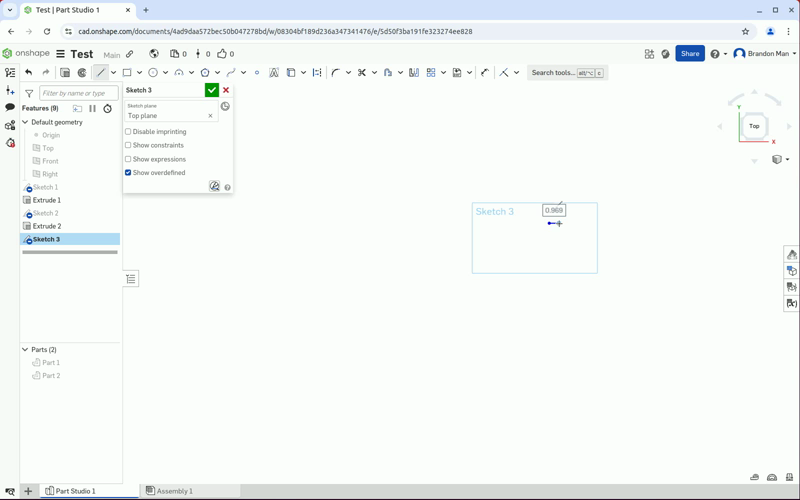
scroll(-6)
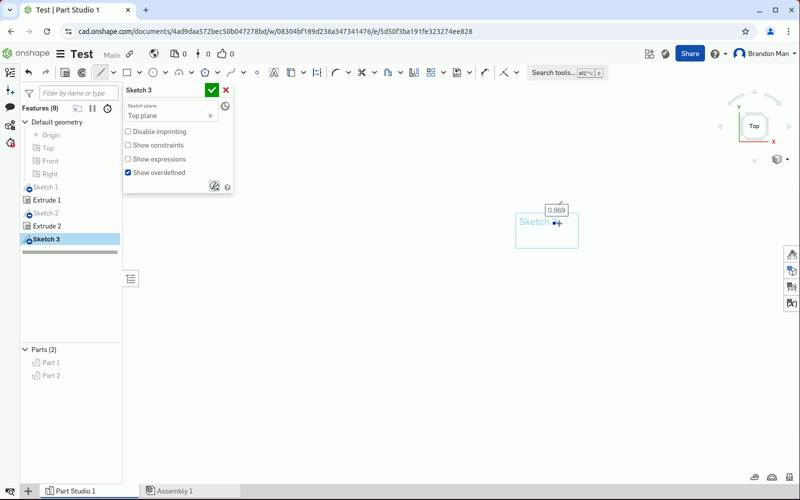
key_up(shift)
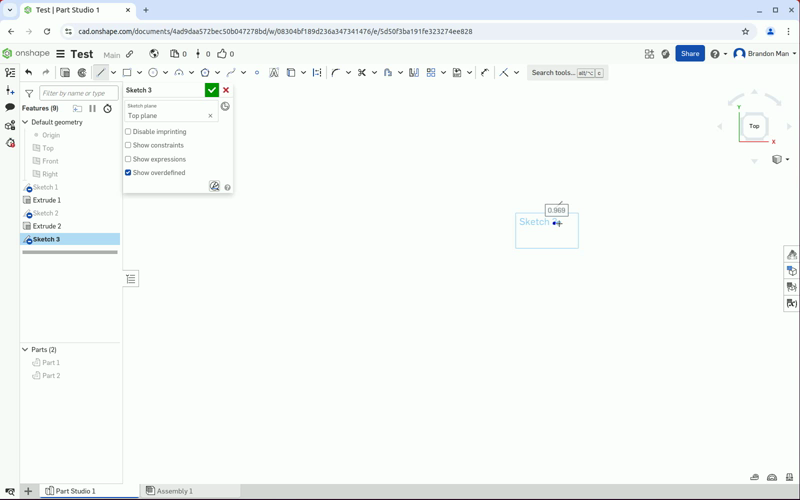
key_down(shift)
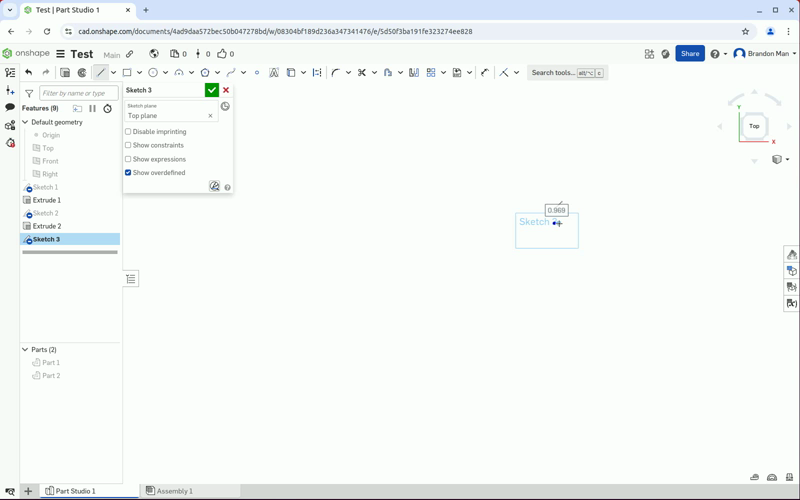
mouse_move(589, 223)
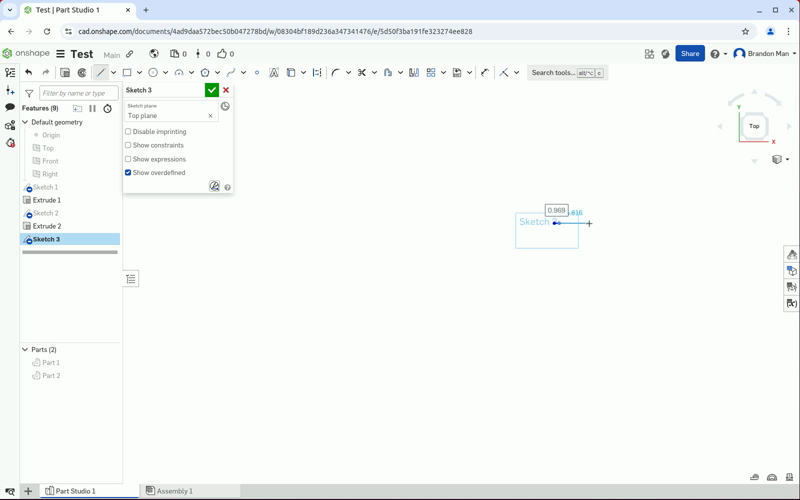
mouse_move(559, 218)
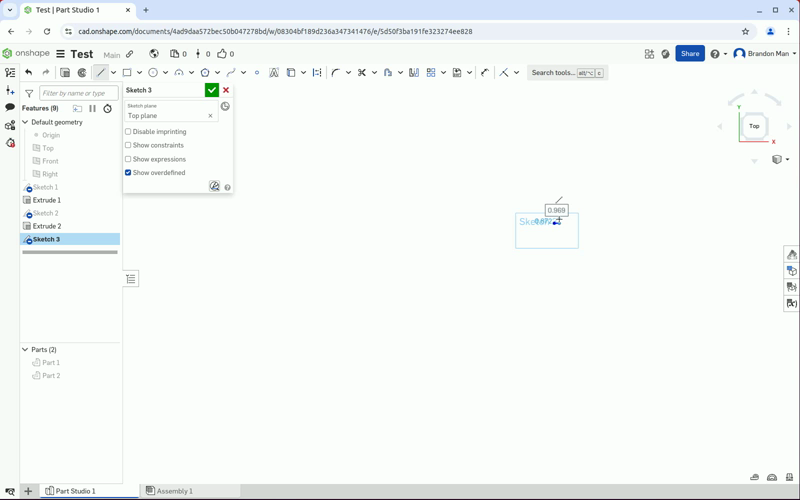
scroll(6)
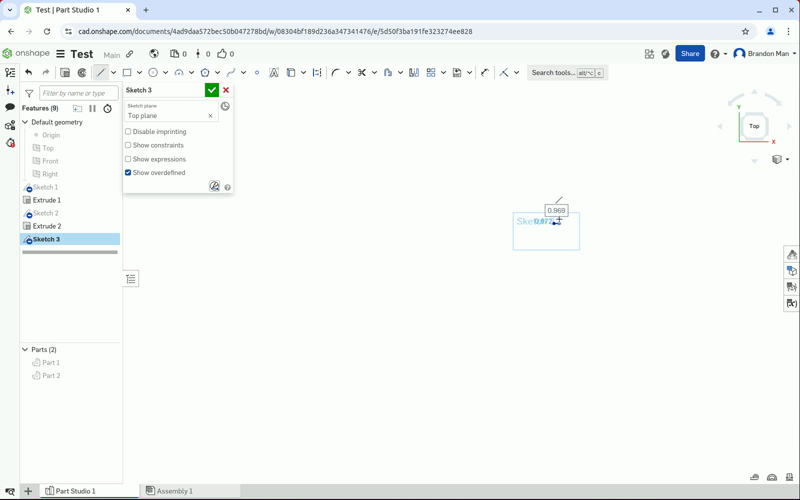
scroll(6)
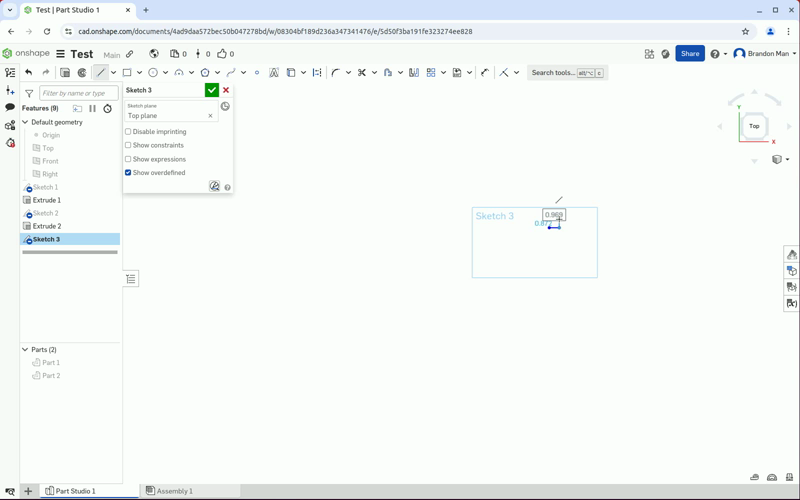
scroll(6)
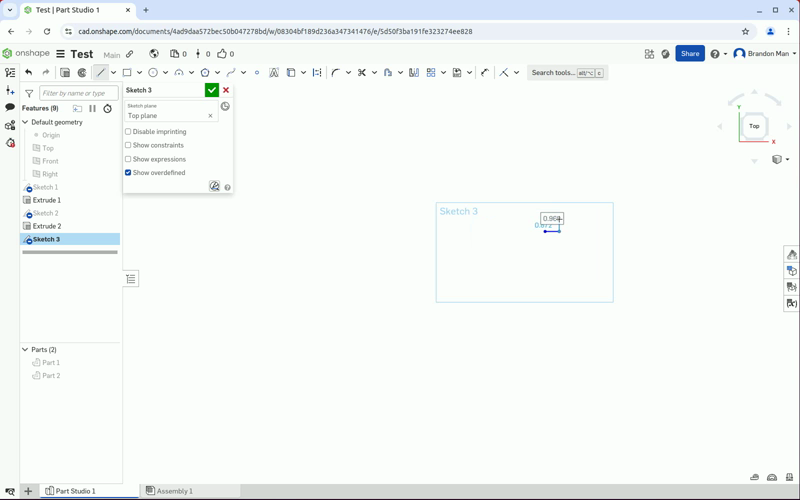
scroll(6)
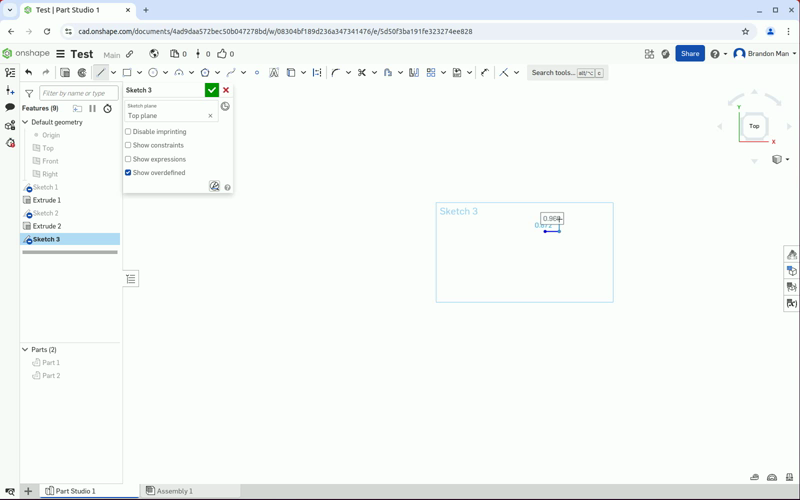
scroll(6)
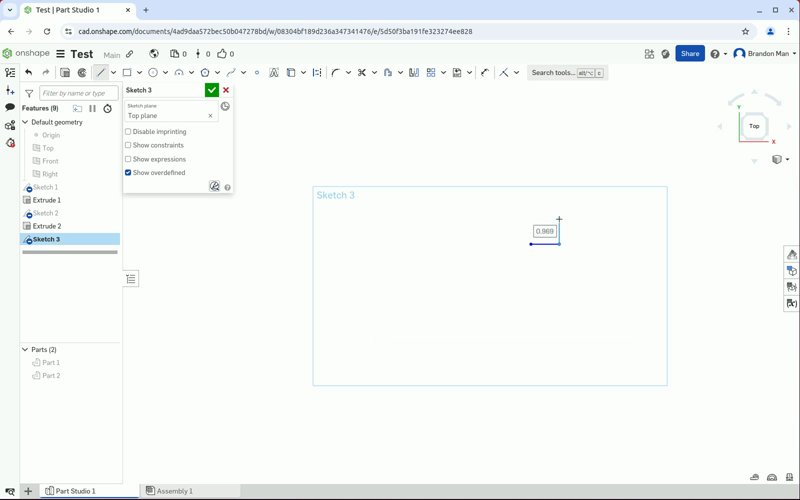
scroll(6)
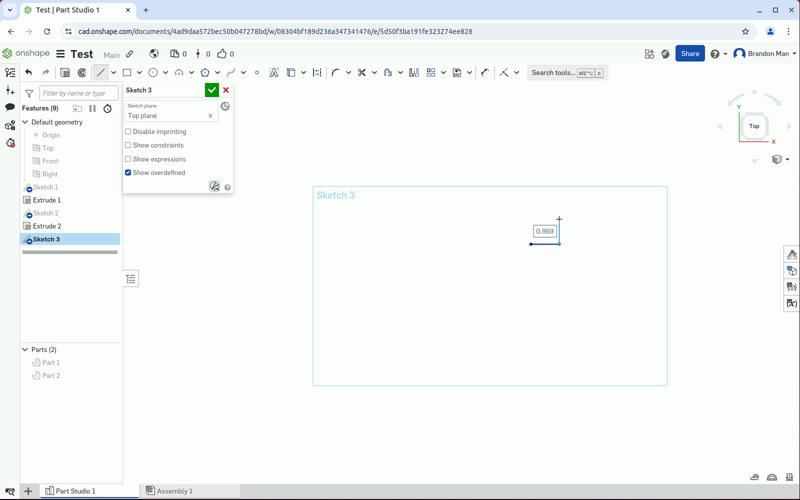
scroll(6)
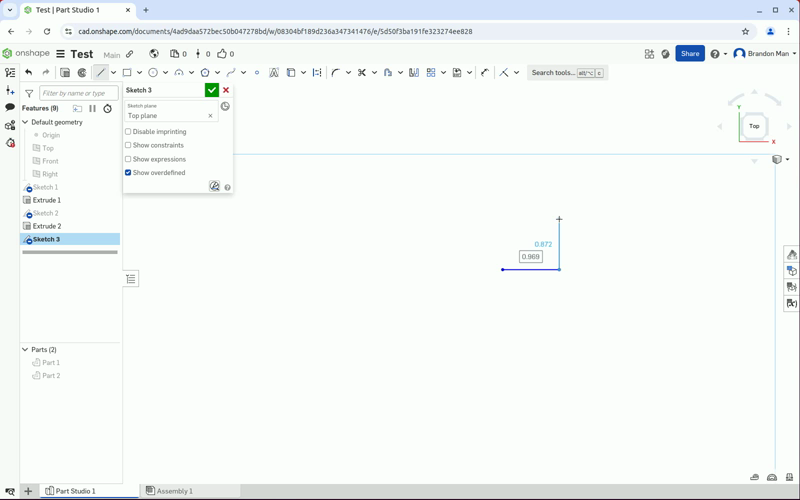
click(559, 218)
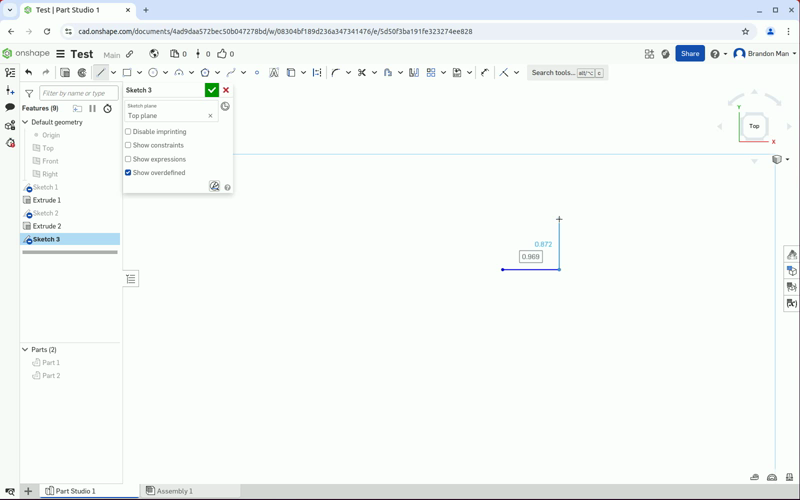
scroll(-6)
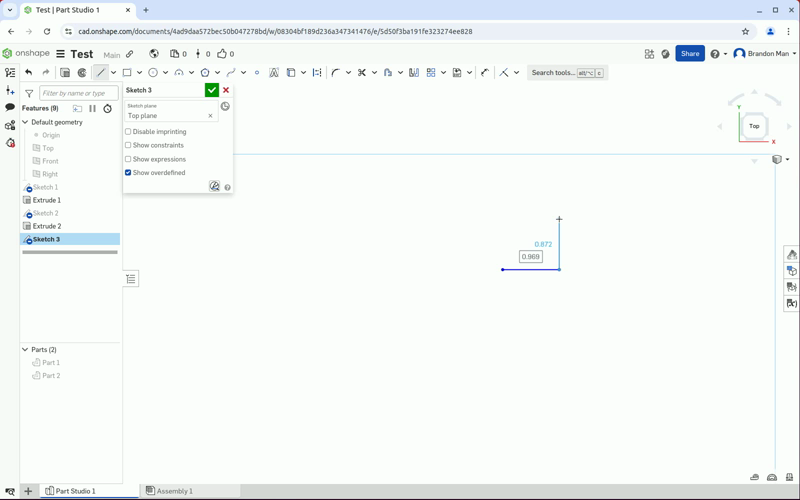
scroll(-6)
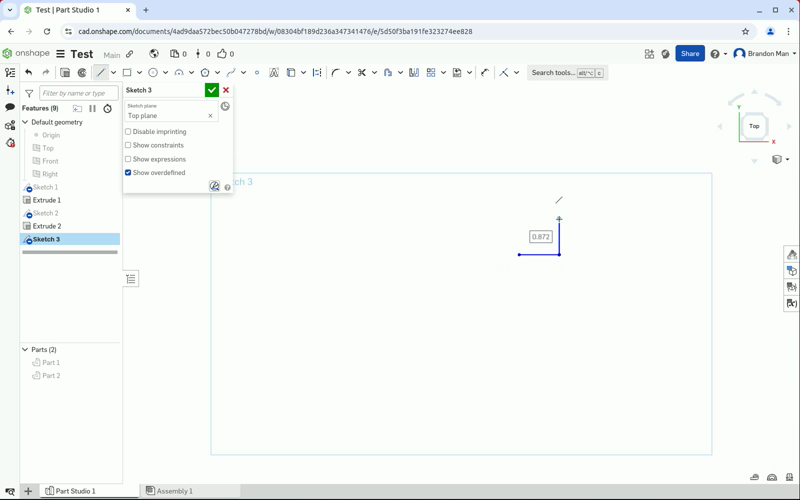
scroll(-6)
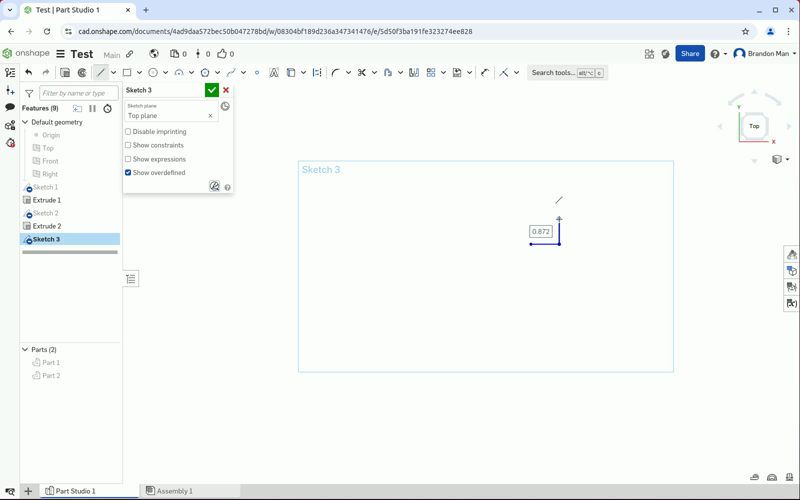
scroll(-6)
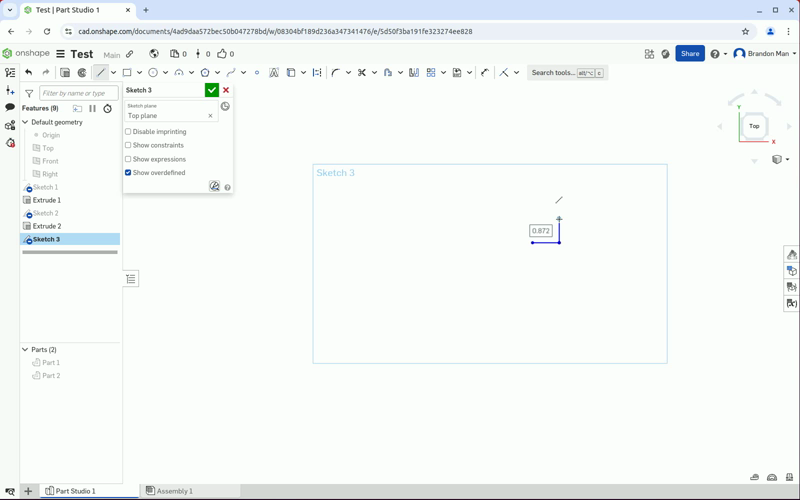
scroll(-6)
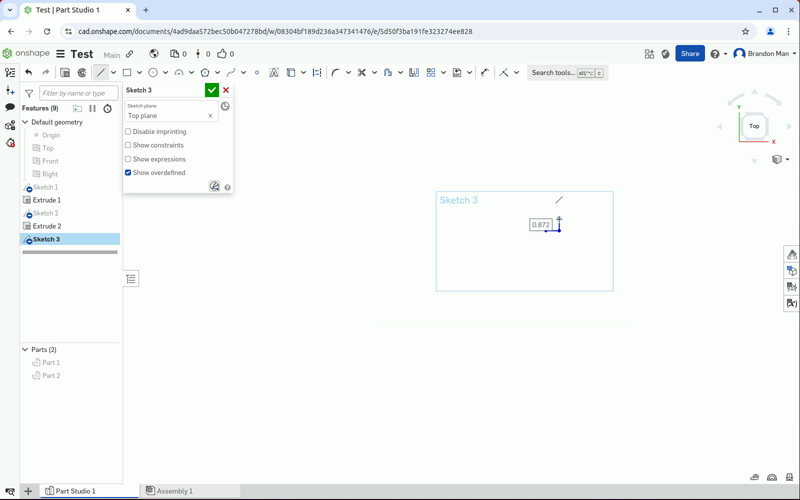
scroll(-6)
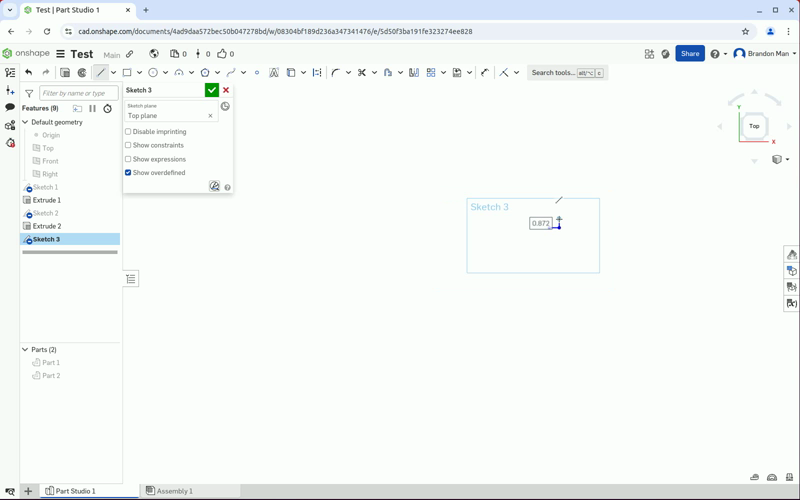
scroll(-6)
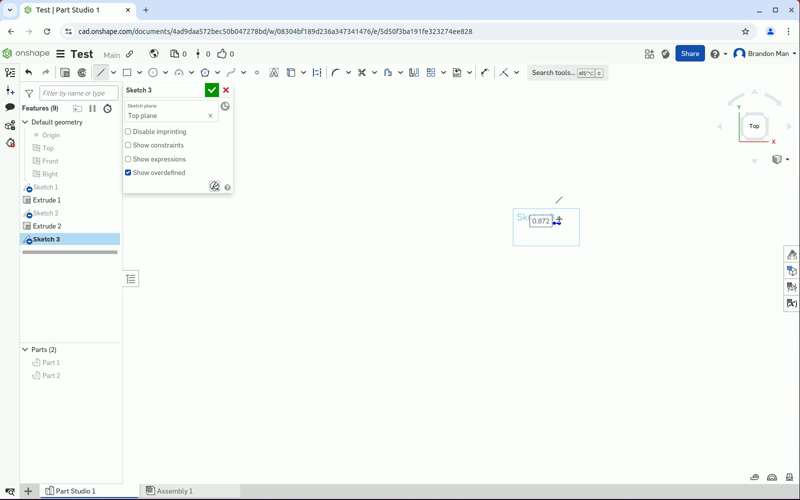
key_up(shift)
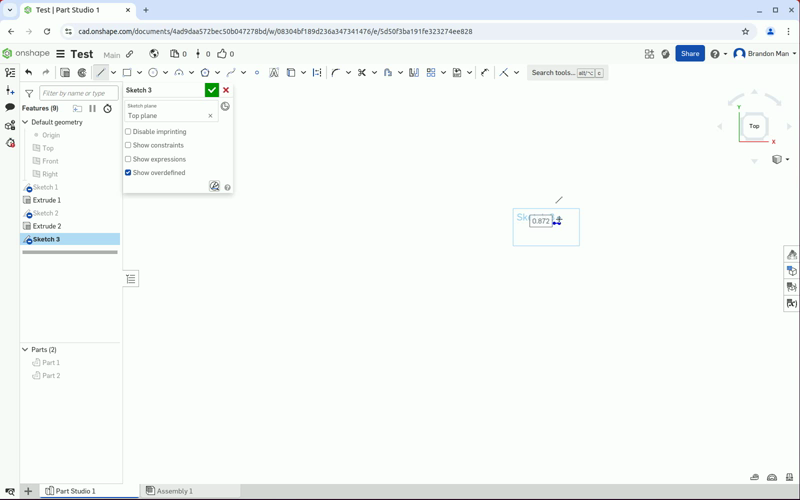
key_down(shift)
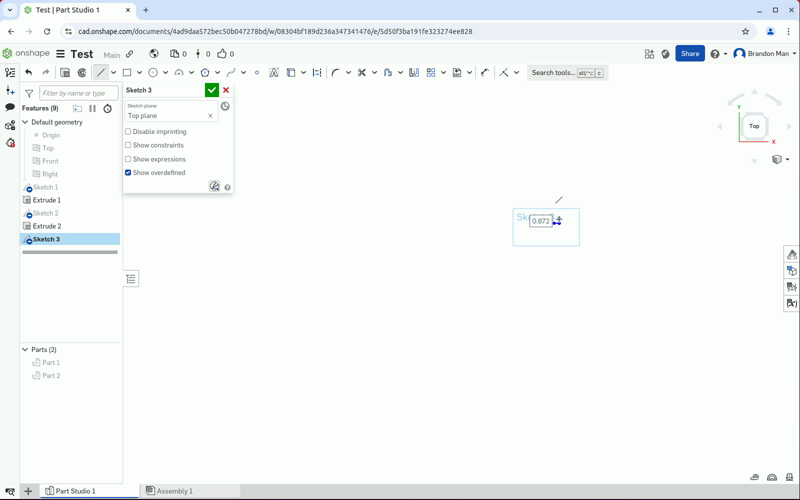
mouse_move(589, 218)
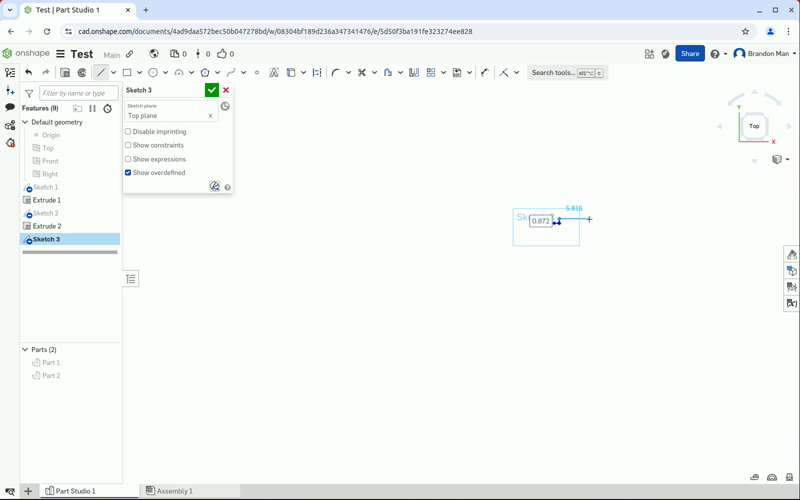
mouse_move(554, 218)
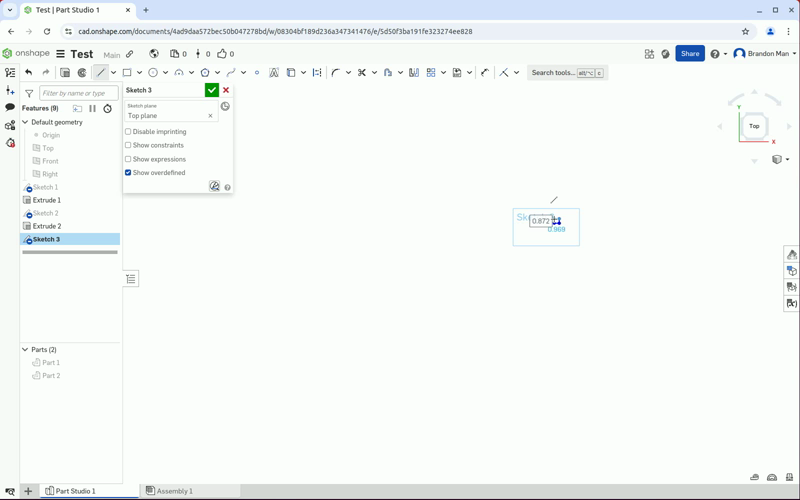
scroll(6)
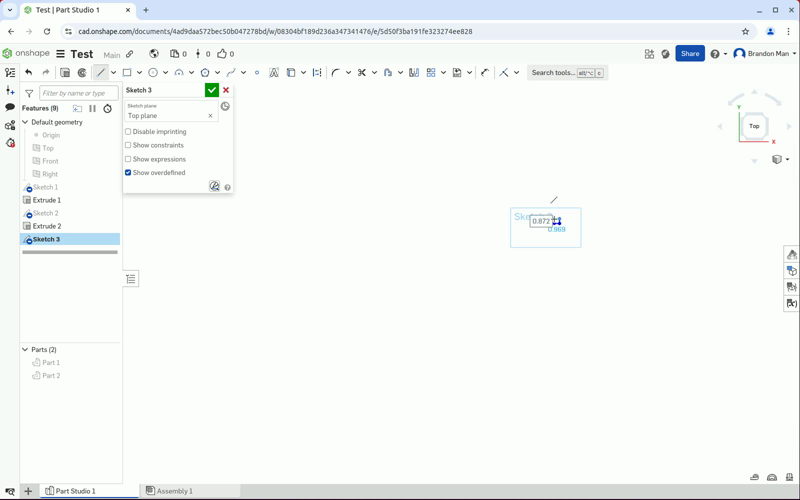
scroll(6)
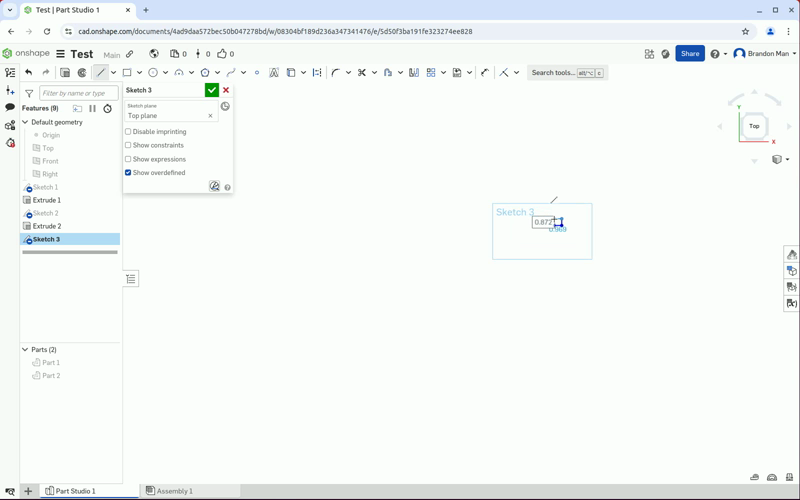
scroll(6)
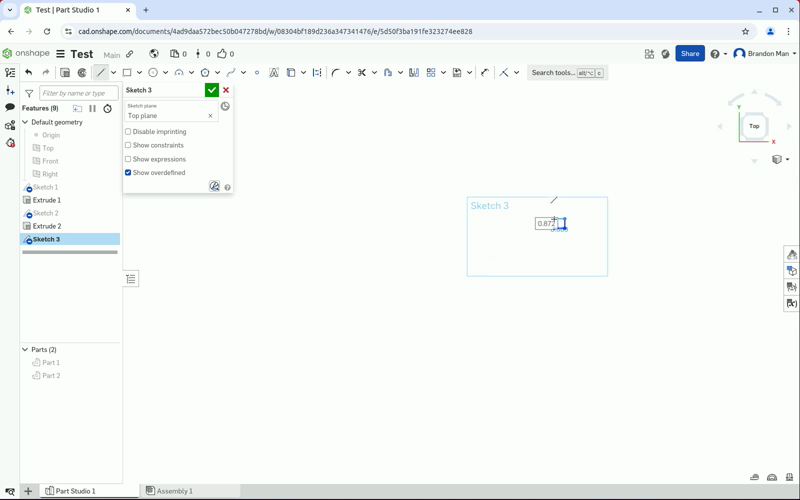
scroll(6)
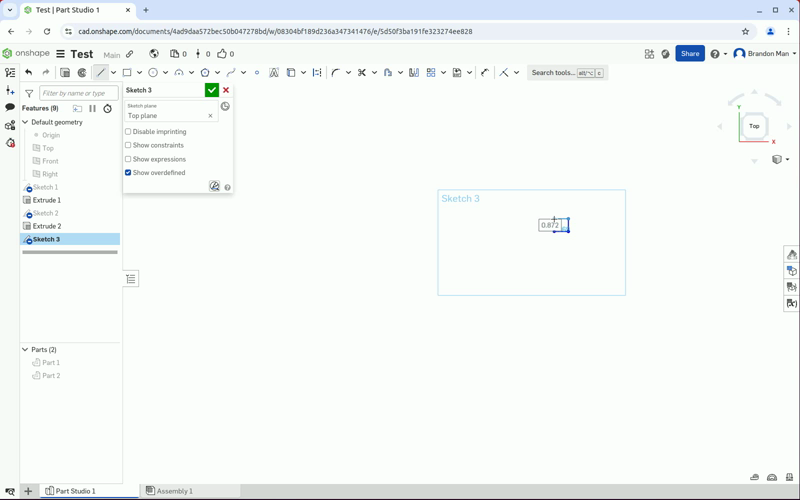
scroll(6)
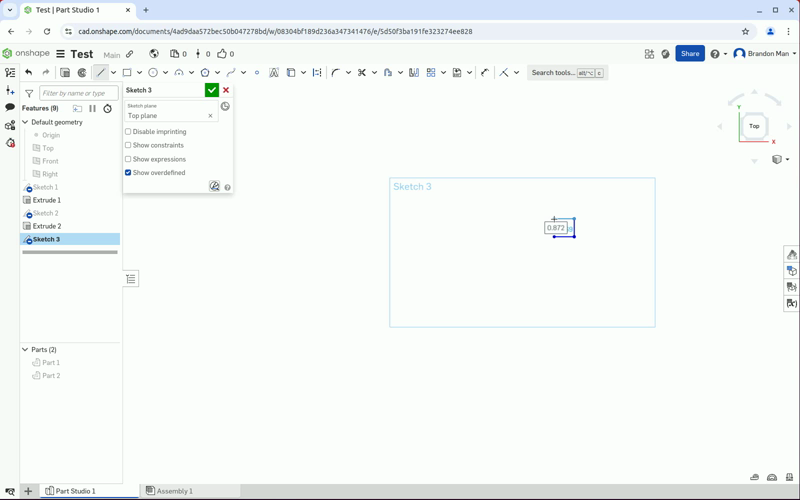
scroll(6)
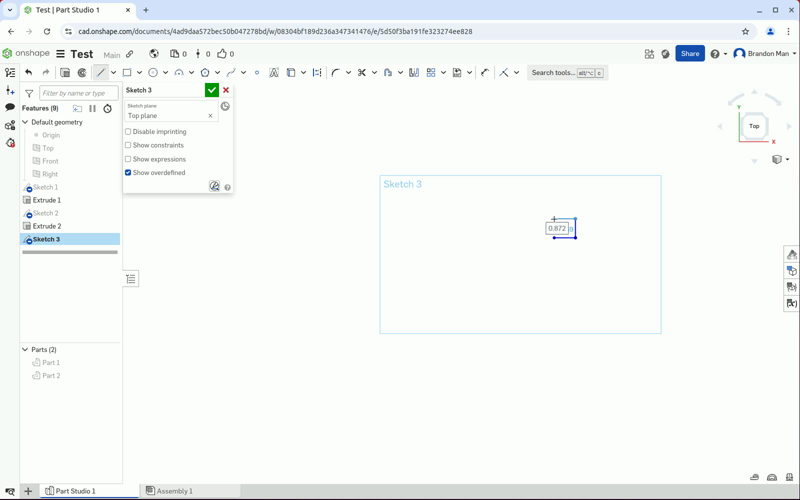
scroll(6)
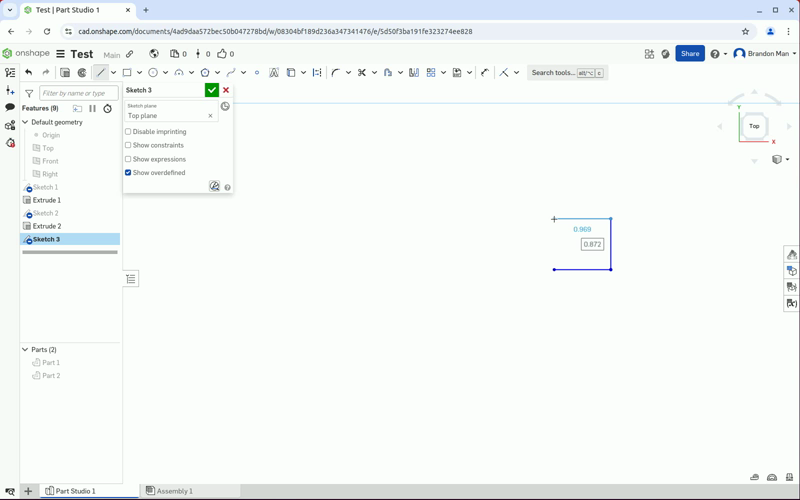
click(554, 218)
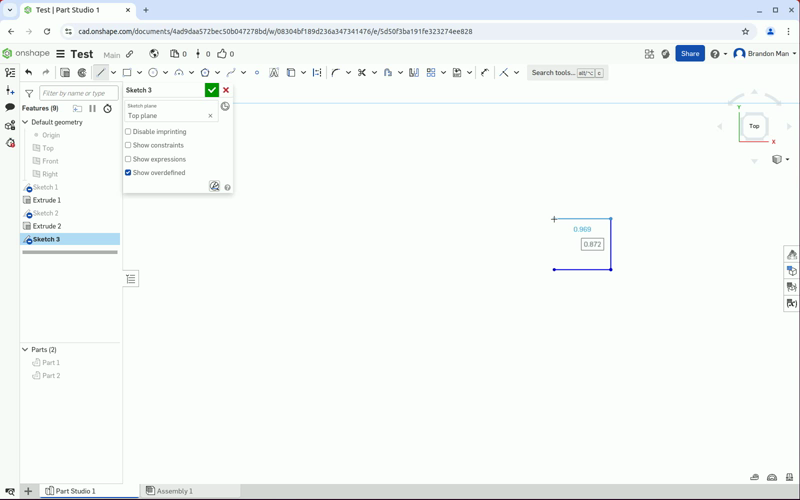
scroll(-6)
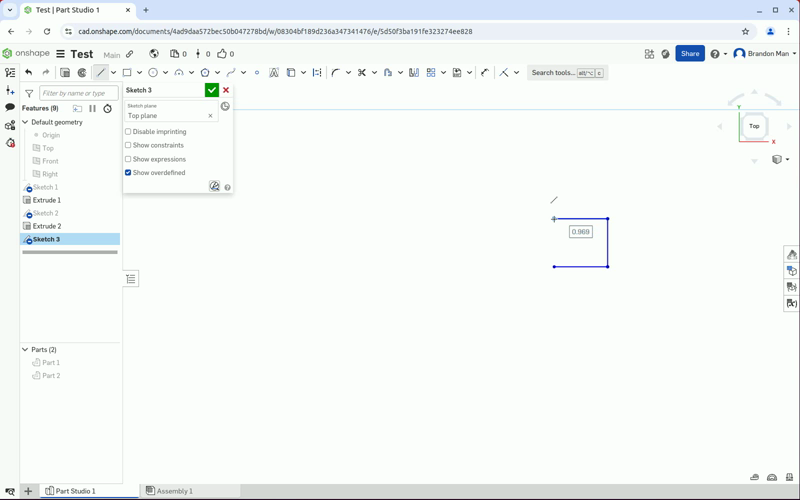
scroll(-6)
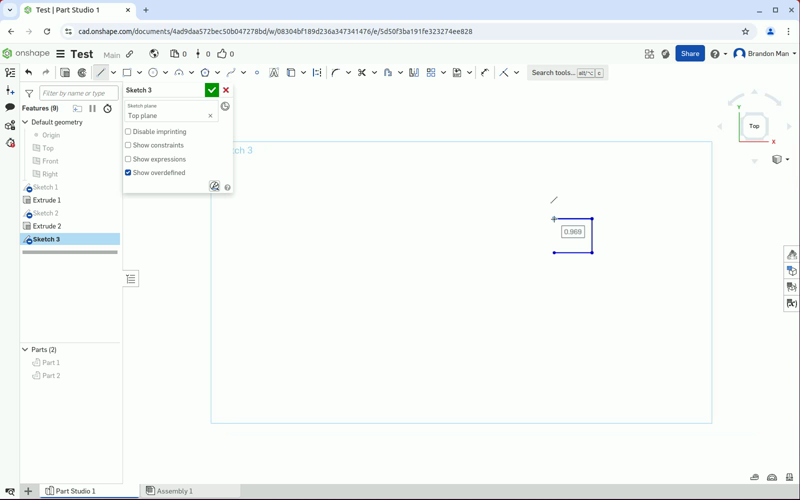
scroll(-6)
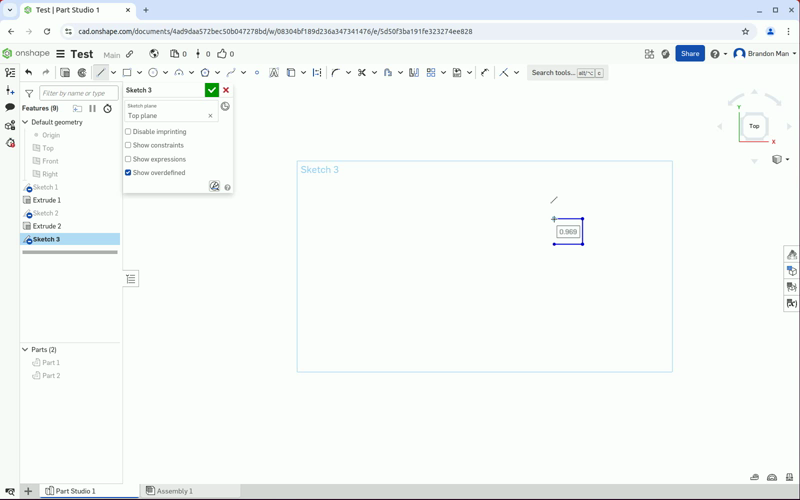
scroll(-6)
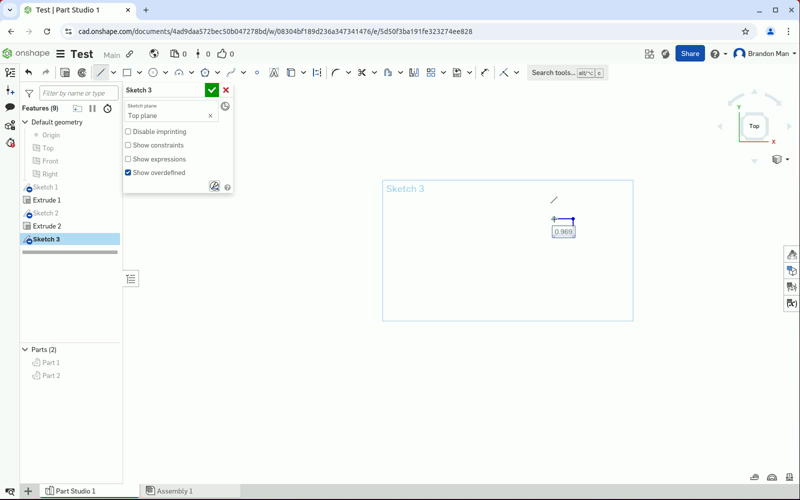
scroll(-6)
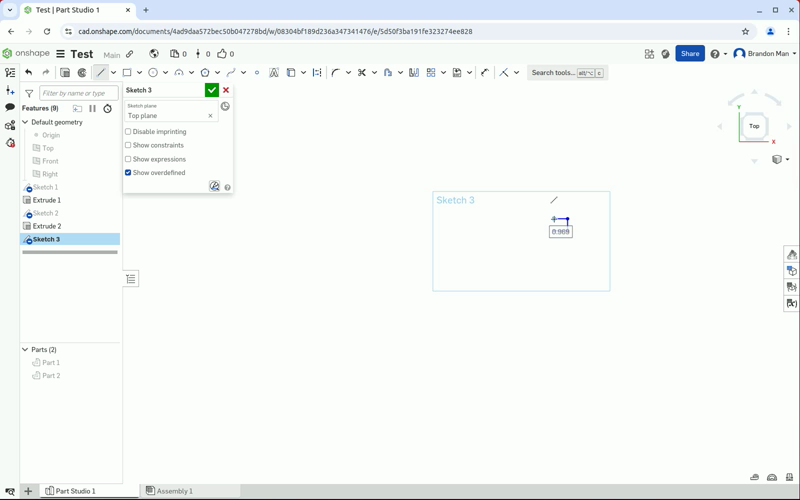
scroll(-6)
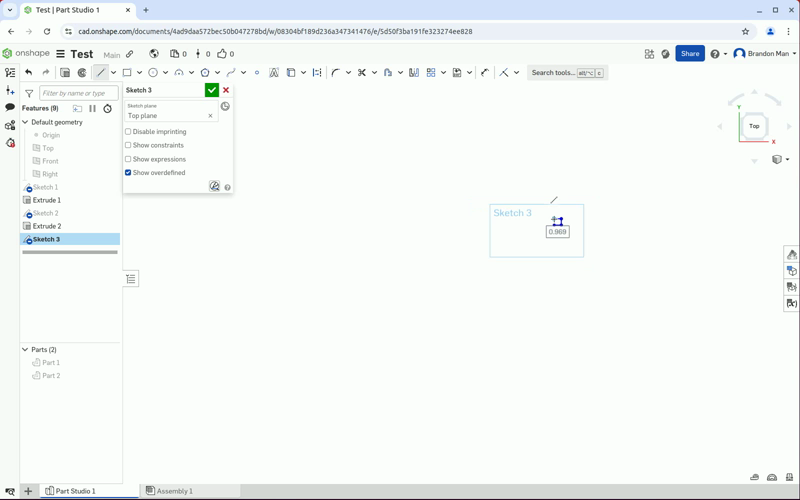
scroll(-6)
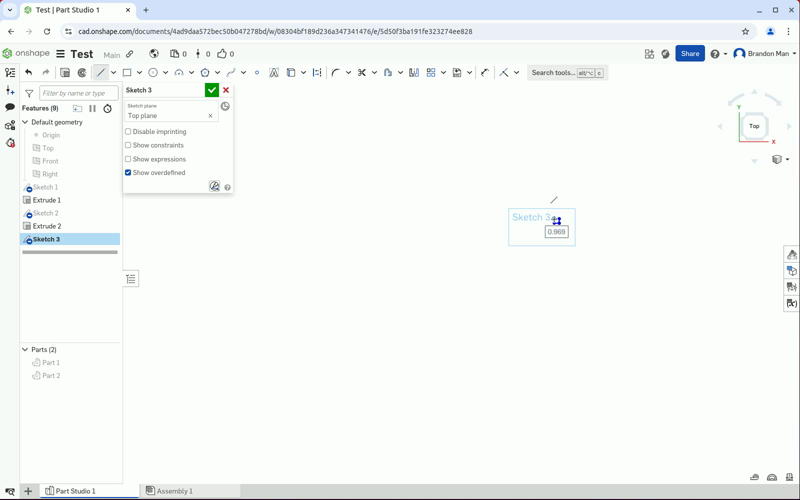
key_up(shift)
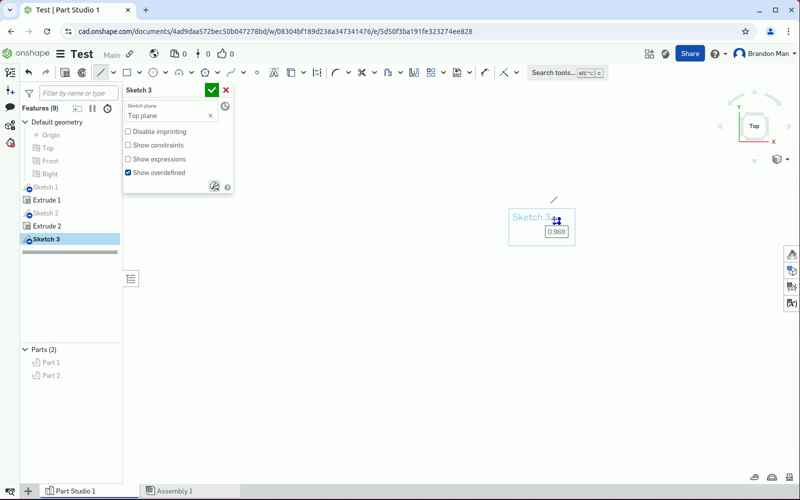
mouse_move(584, 218)
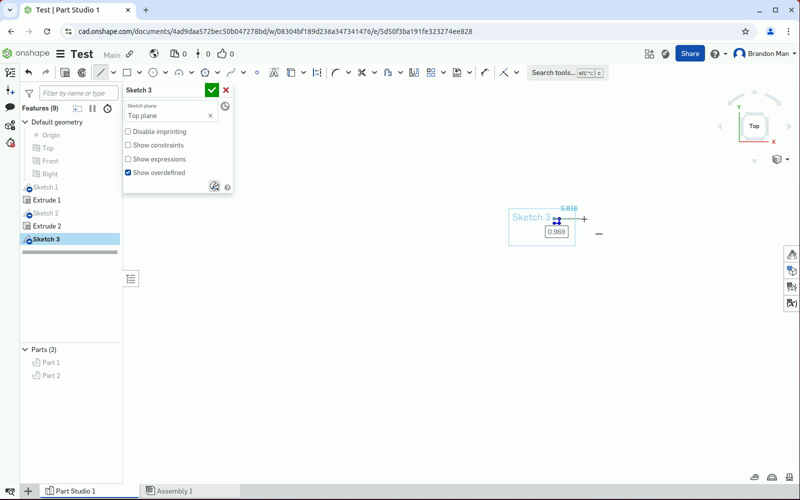
key_down(shift)
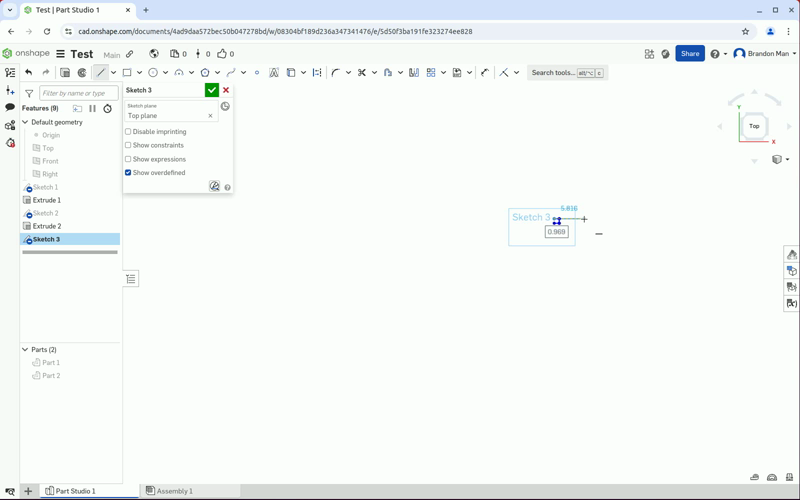
mouse_move(554, 223)
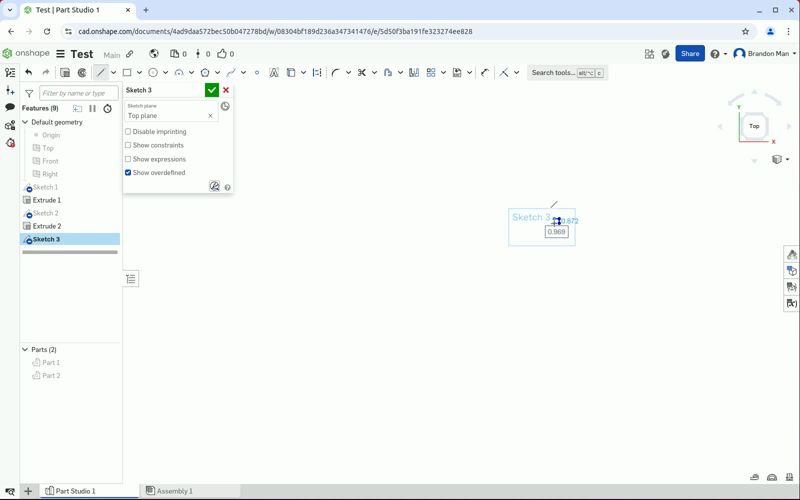
scroll(6)
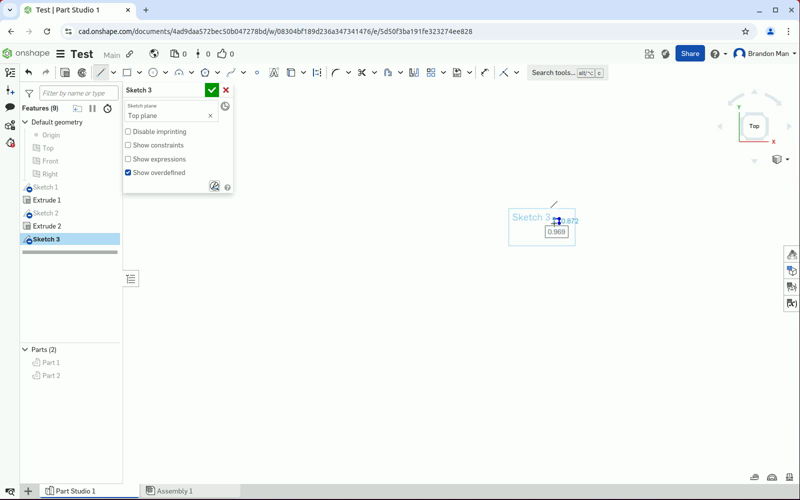
scroll(6)
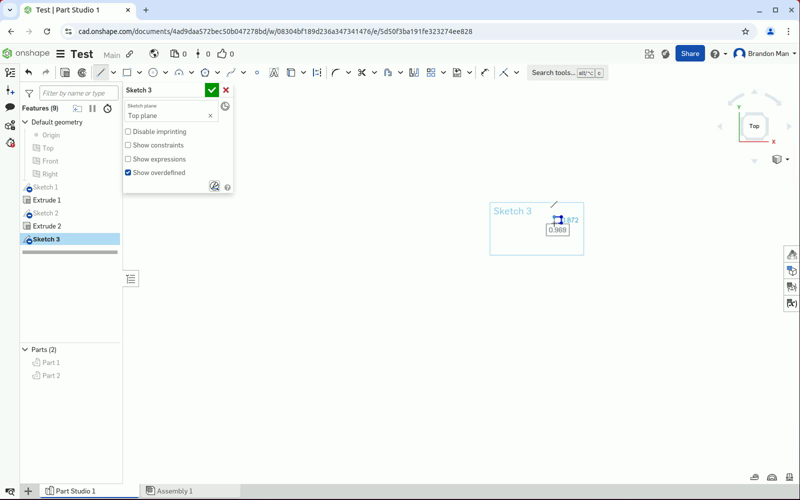
scroll(6)
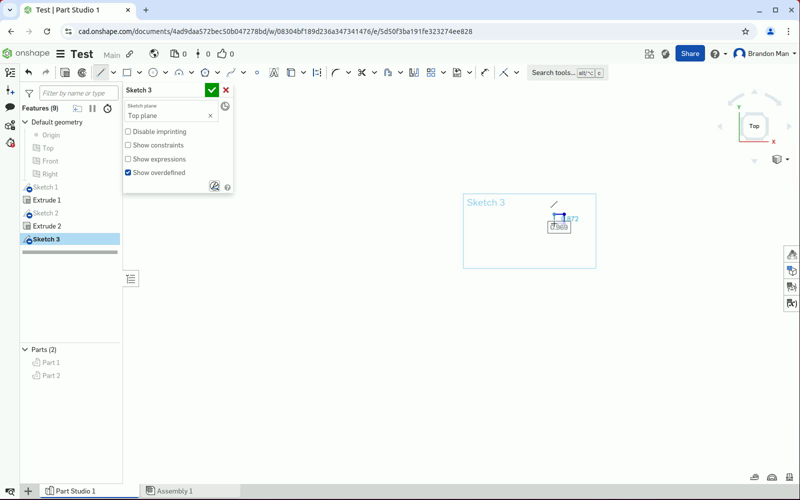
scroll(6)
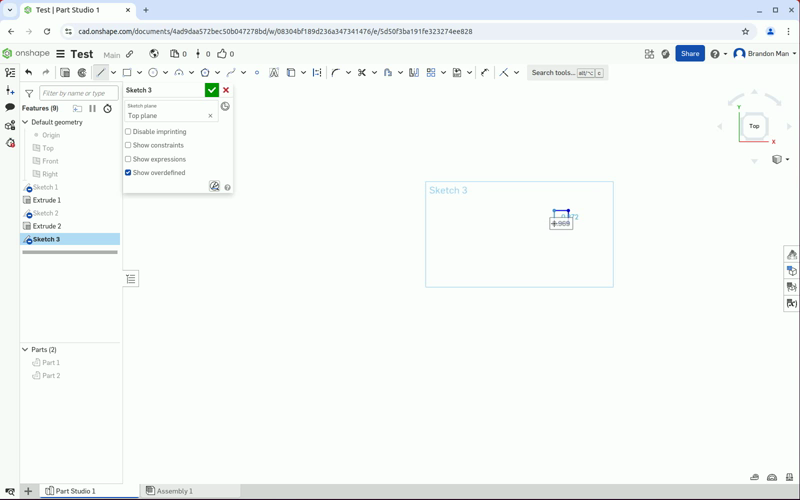
scroll(6)
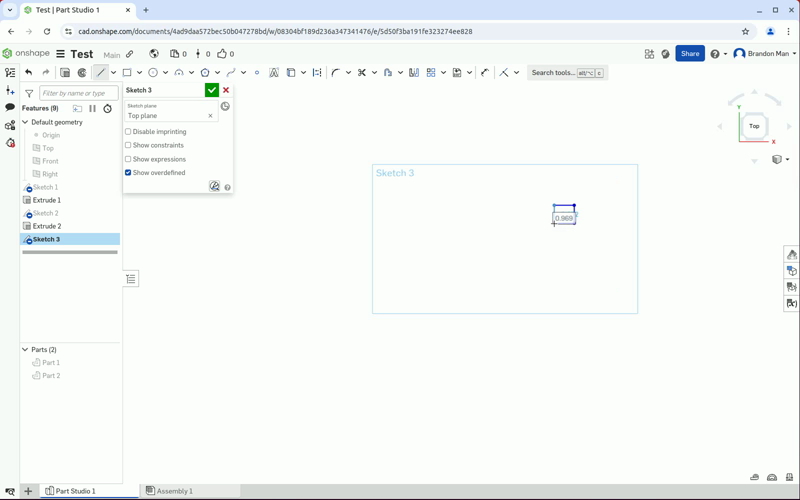
scroll(6)
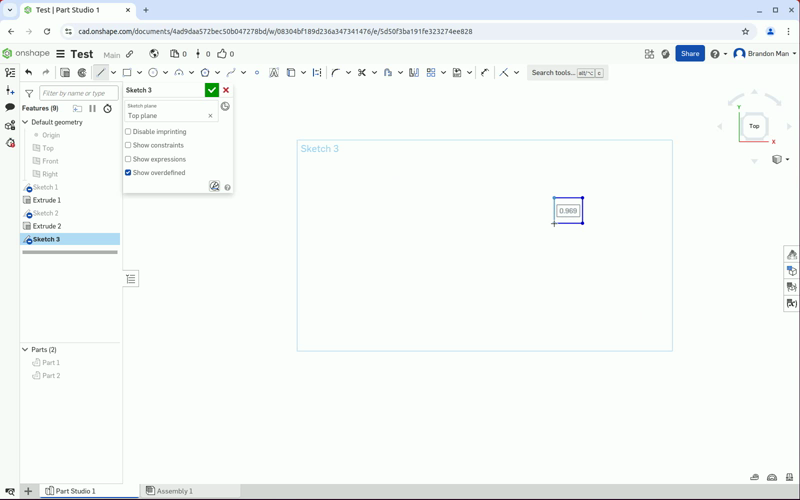
scroll(6)
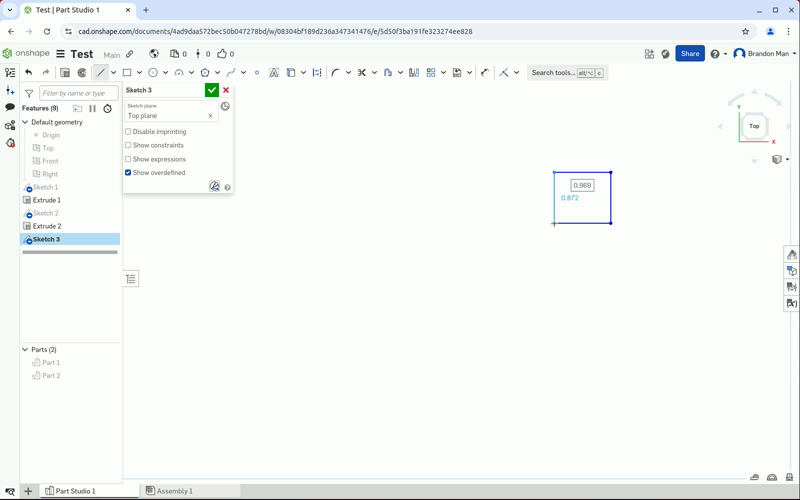
key_up(shift)
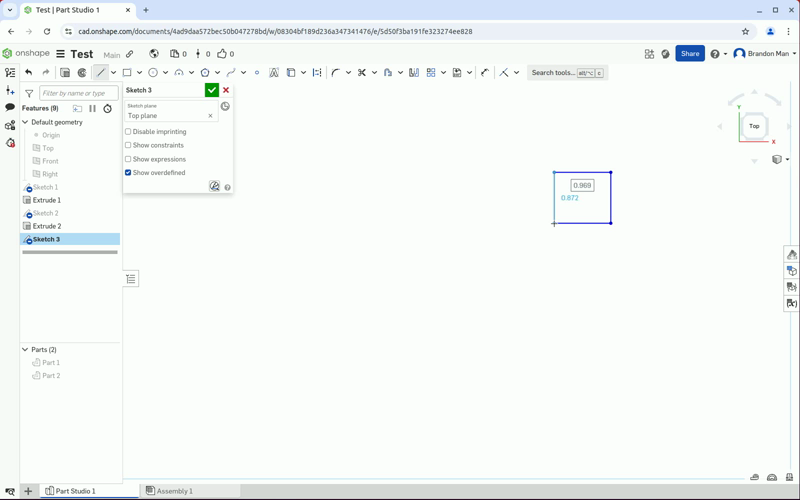
click(554, 223)
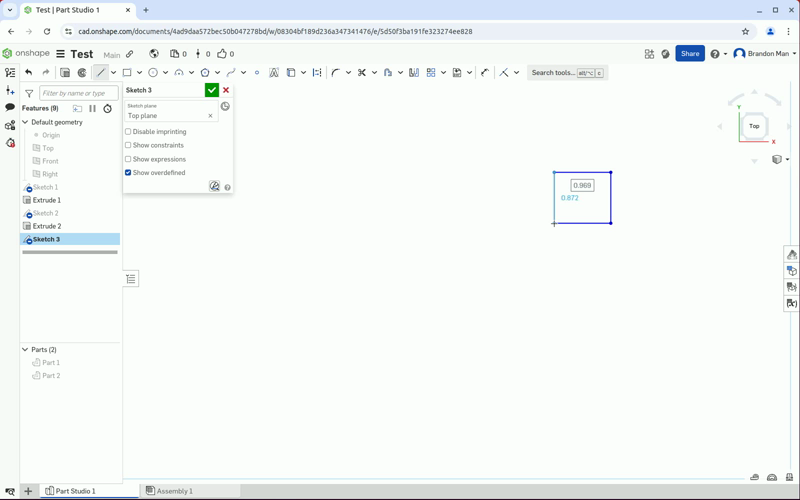
scroll(-6)
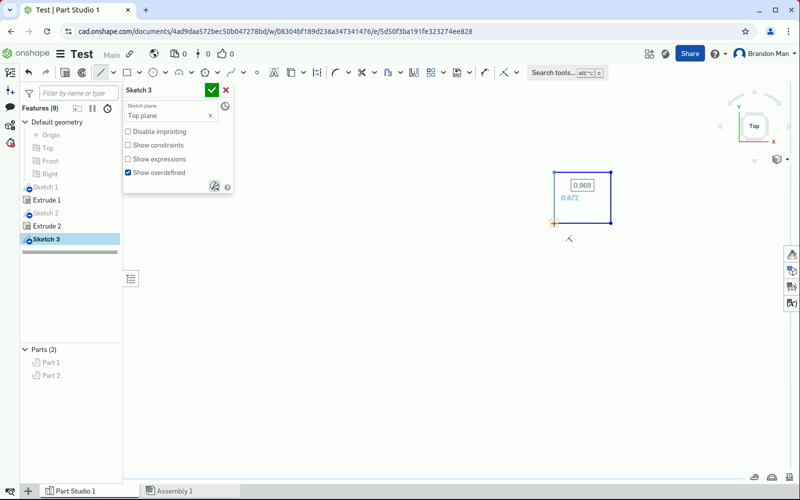
scroll(-6)
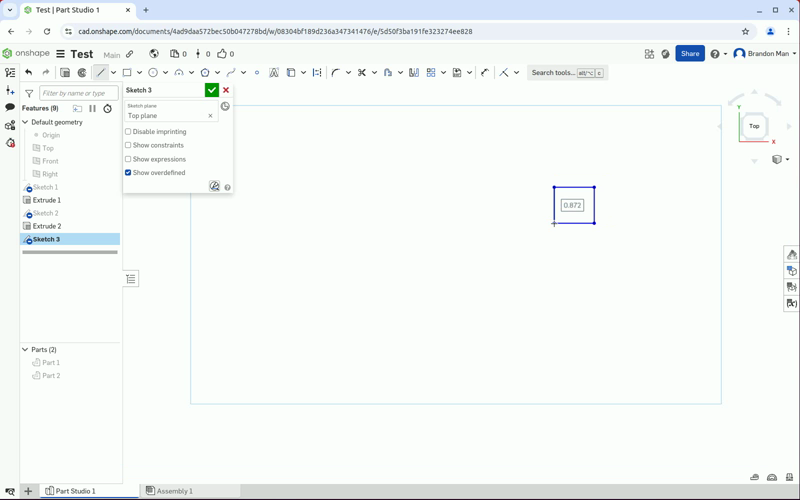
scroll(-6)
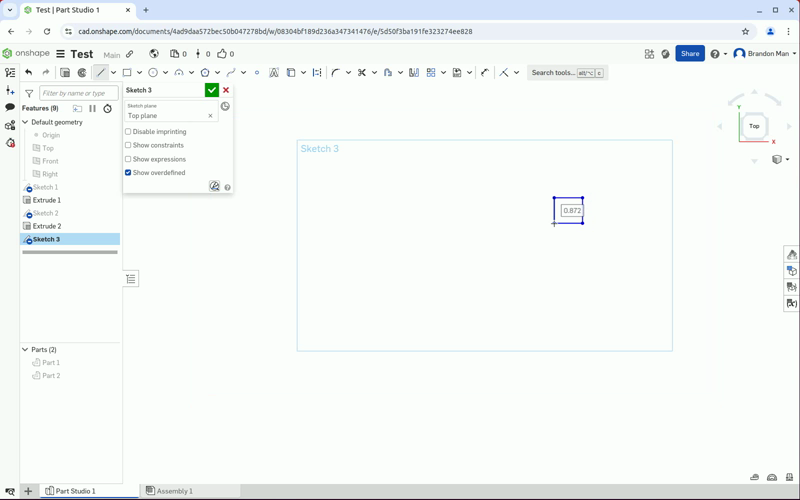
scroll(-6)
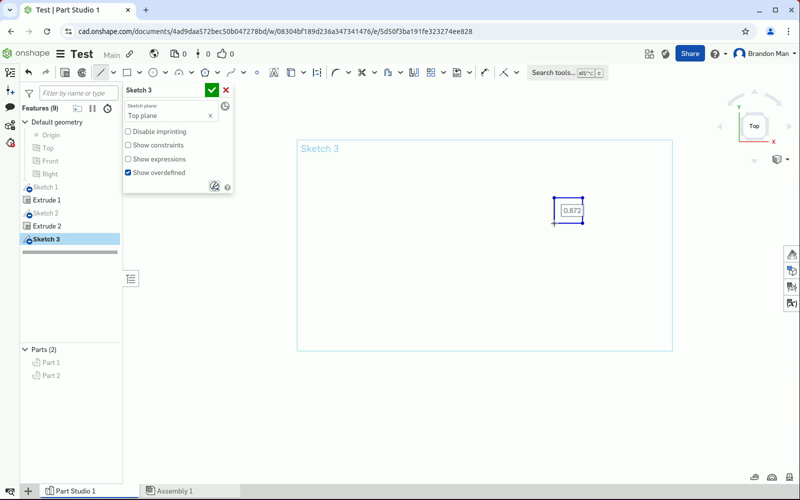
scroll(-6)
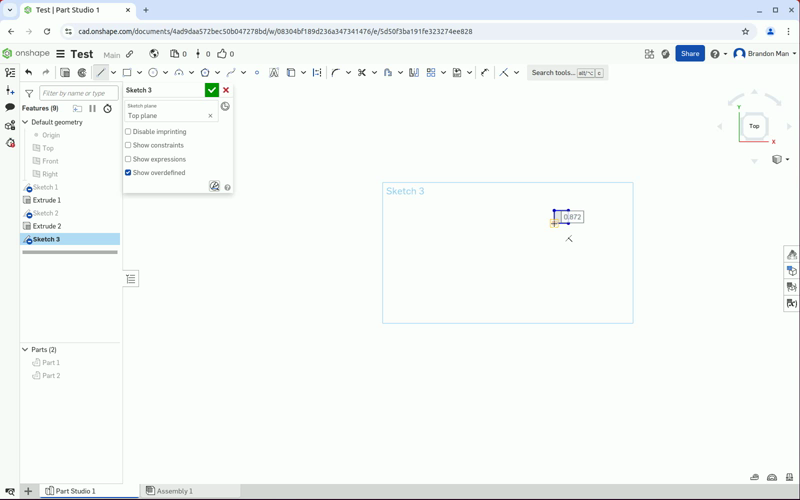
scroll(-6)
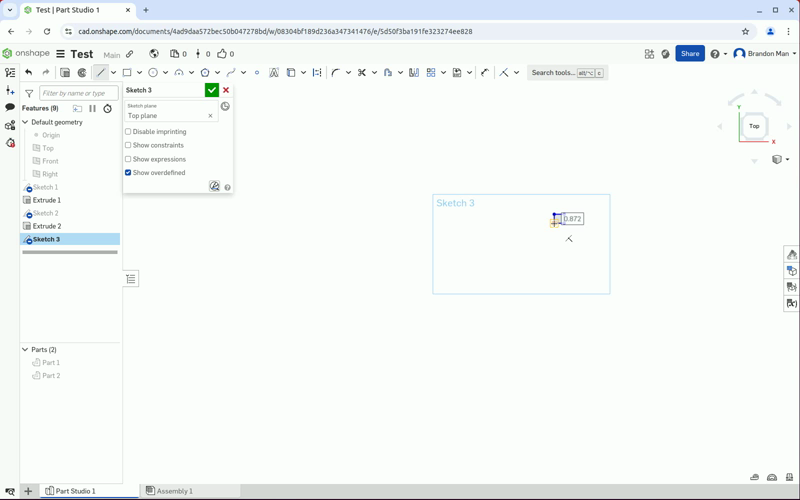
scroll(-6)
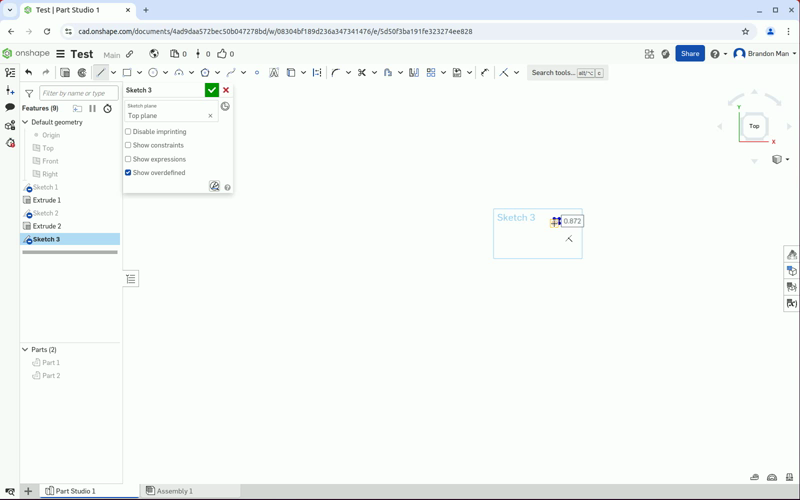
key(esc)
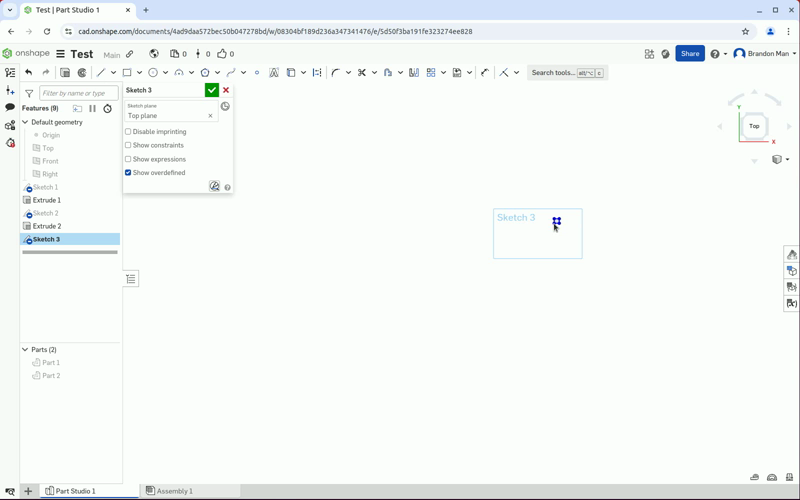
mouse_move(556, 220)
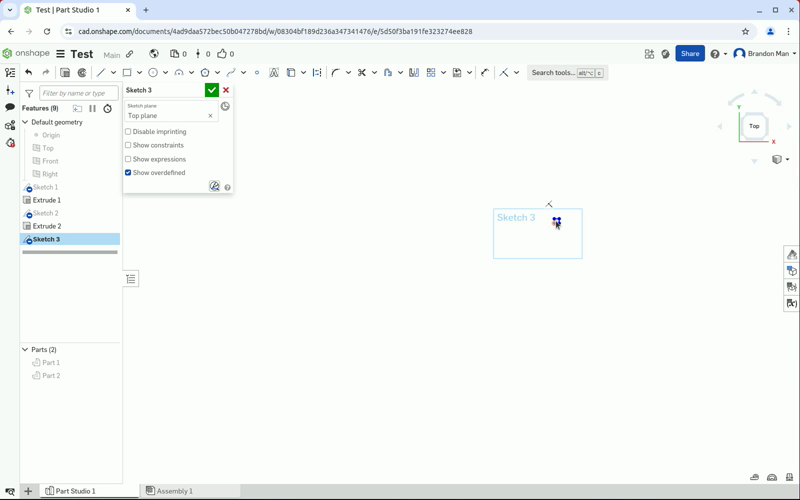
scroll(6)
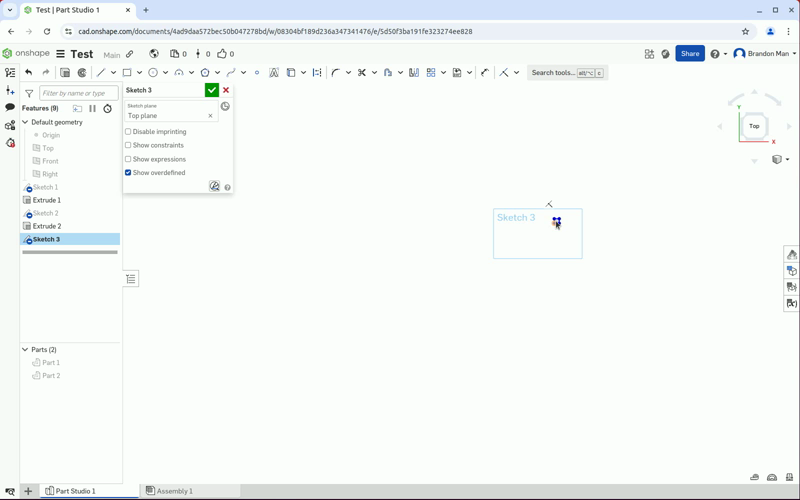
scroll(6)
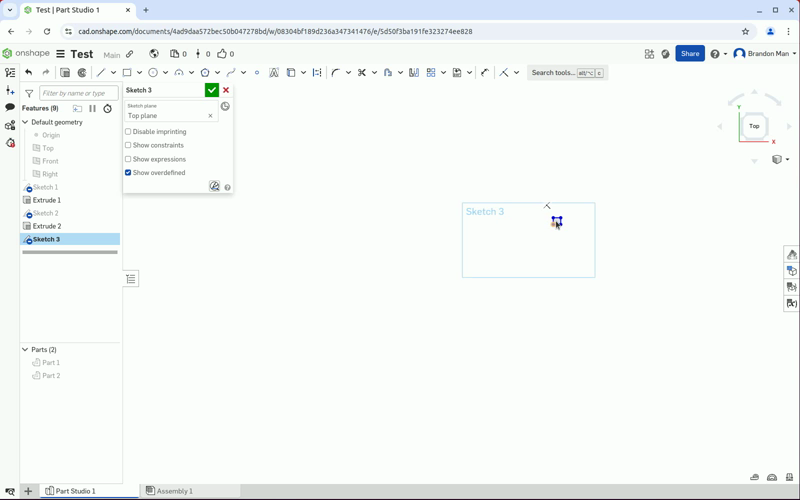
scroll(6)
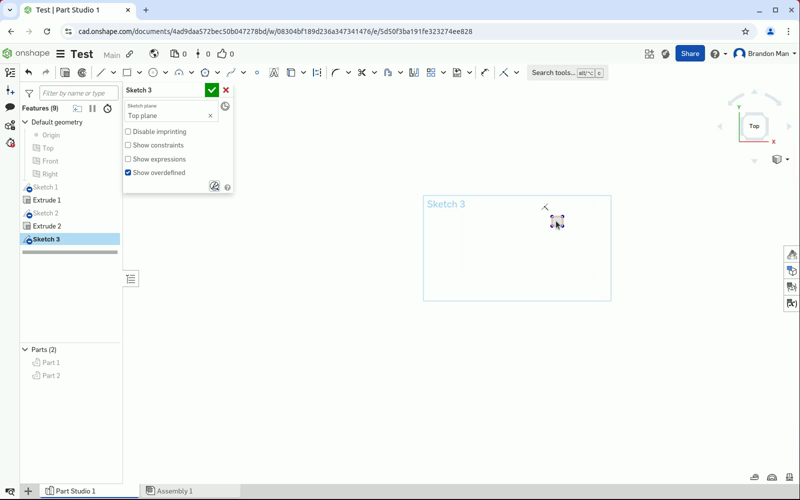
scroll(6)
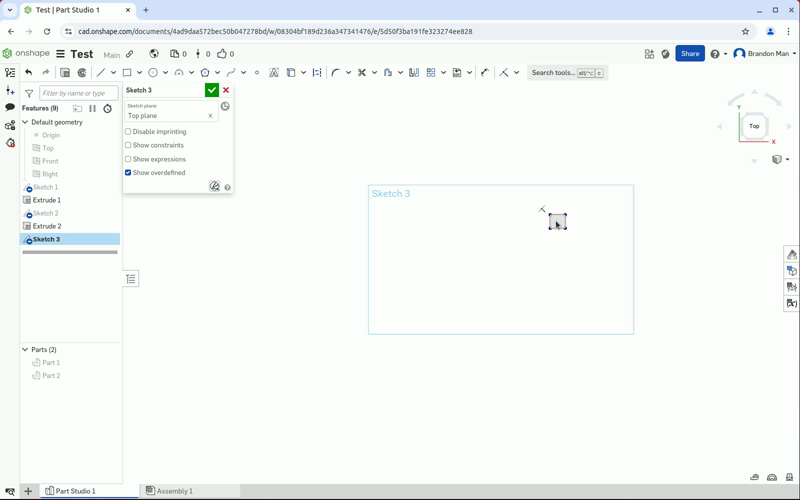
scroll(6)
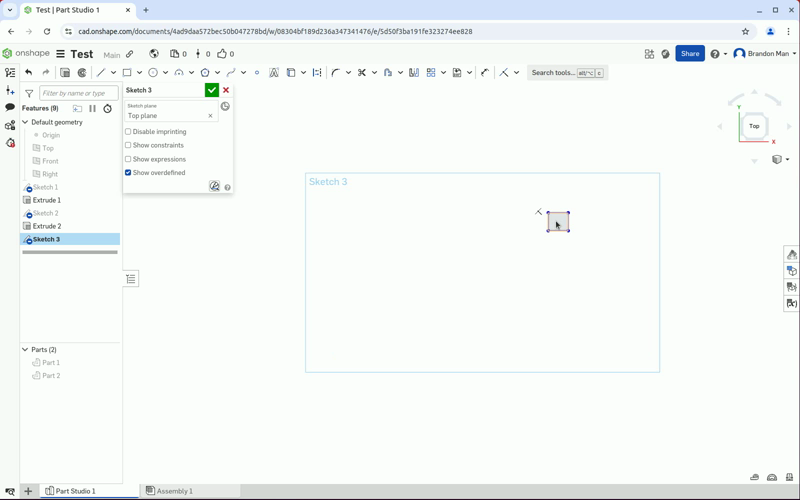
scroll(6)
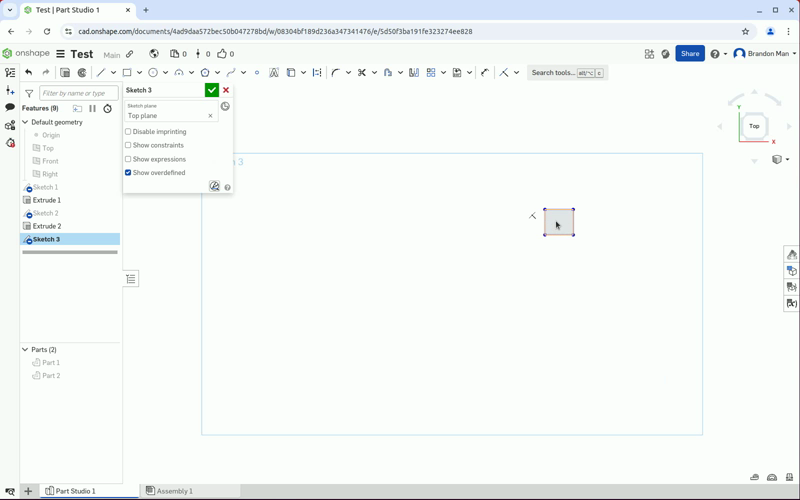
scroll(6)
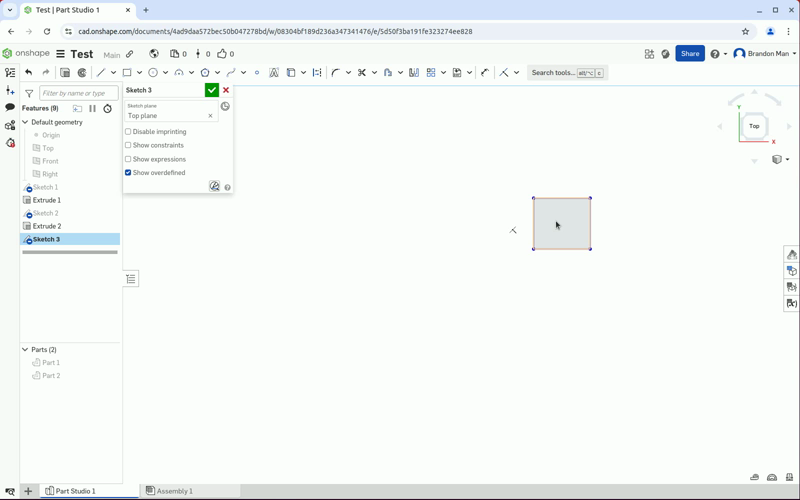
click(556, 220)
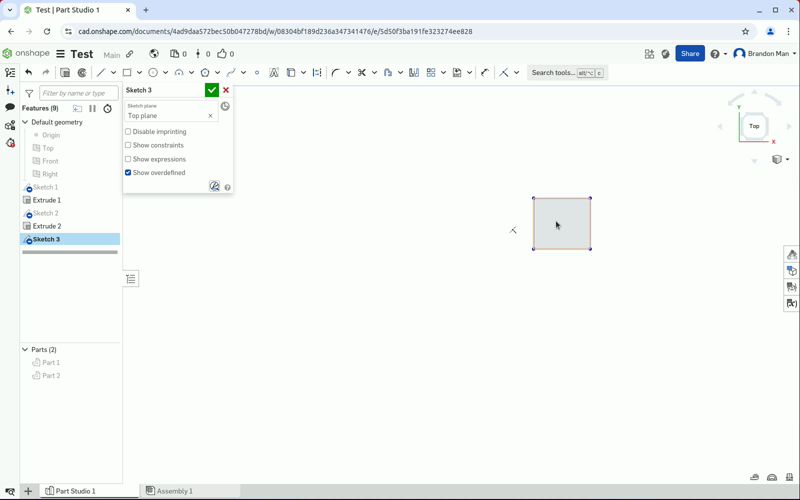
scroll(-6)
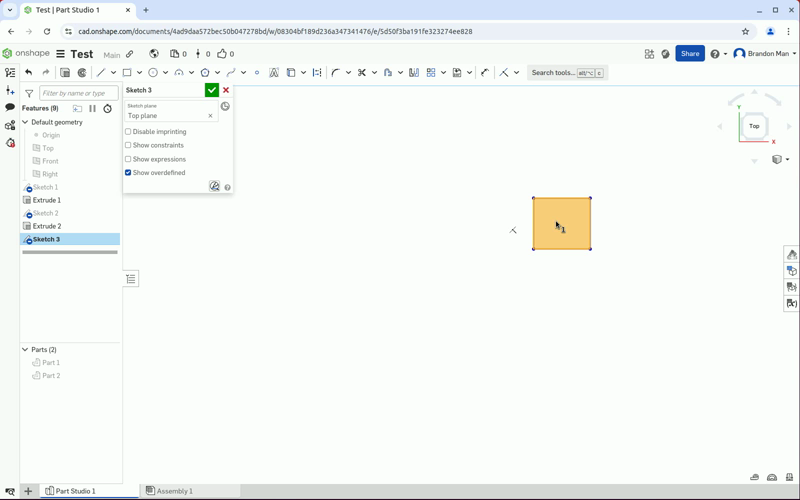
scroll(-6)
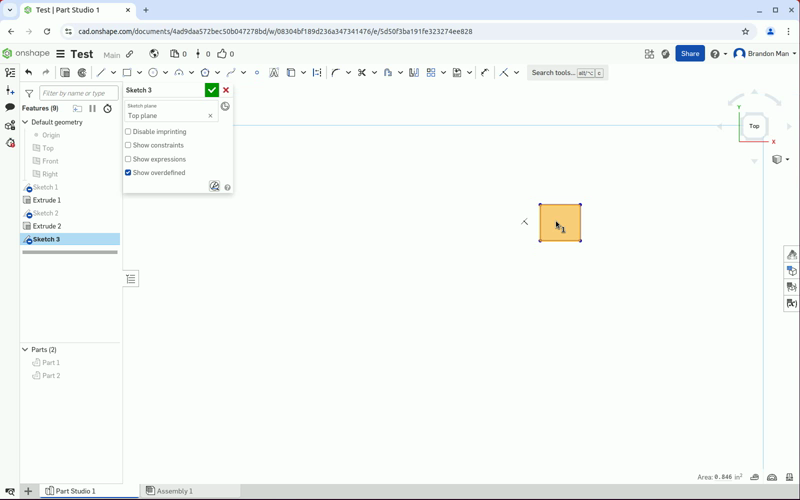
scroll(-6)
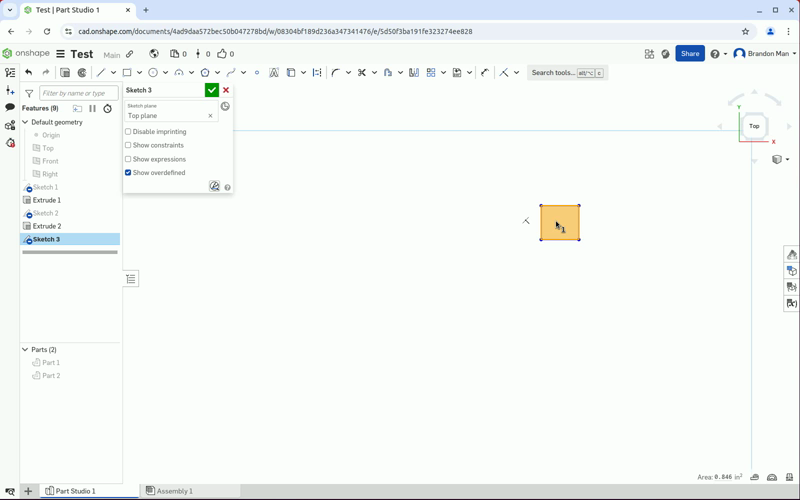
scroll(-6)
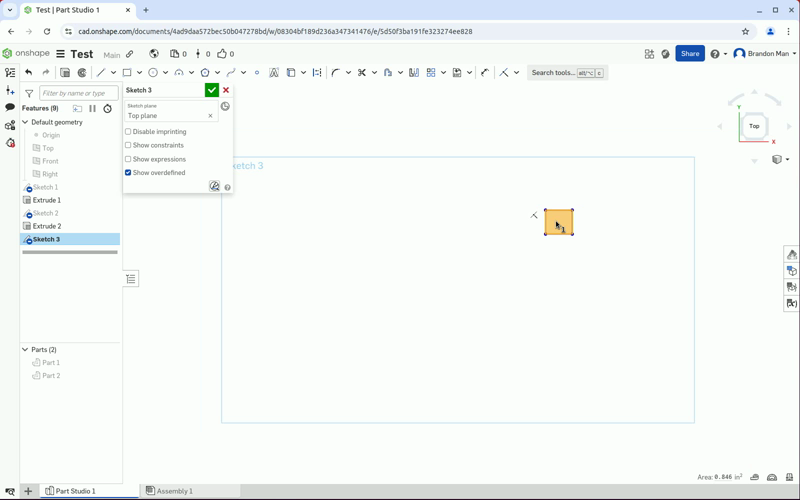
scroll(-6)
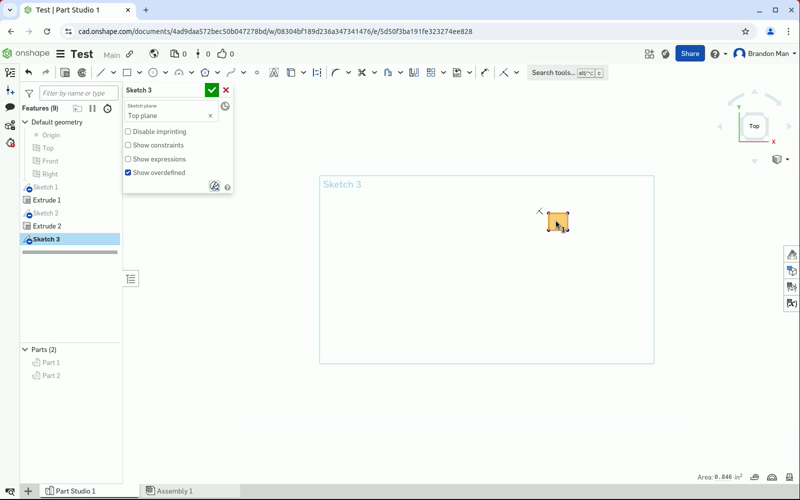
scroll(-6)
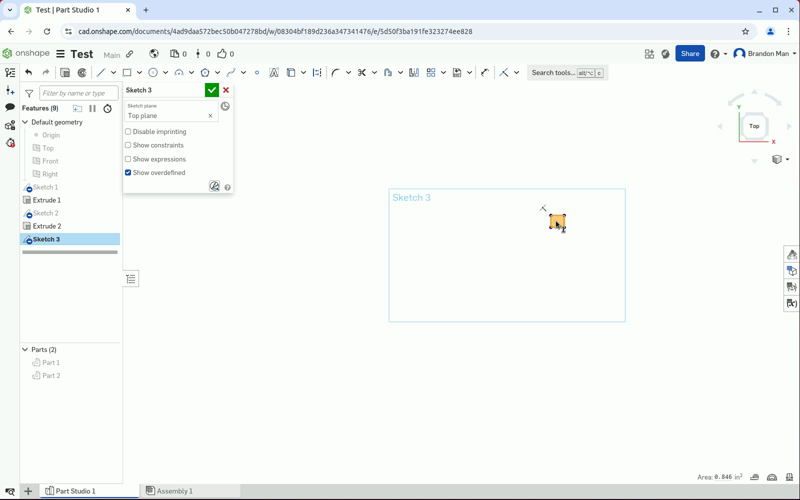
scroll(-6)
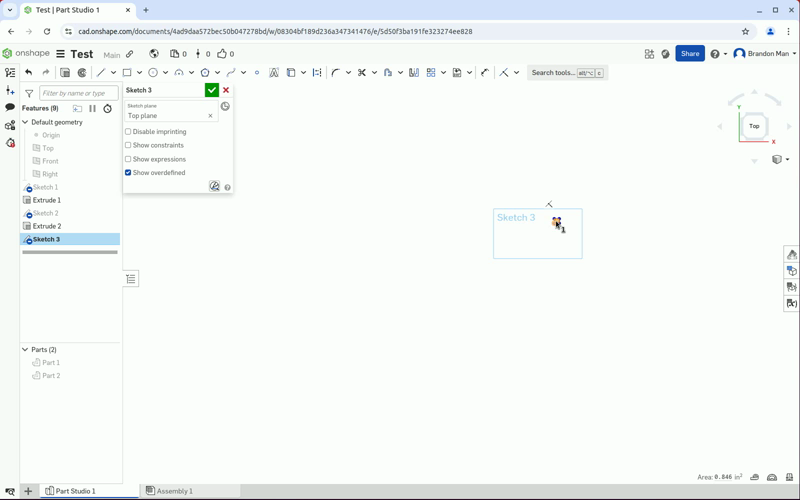
mouse_move(73, 352)
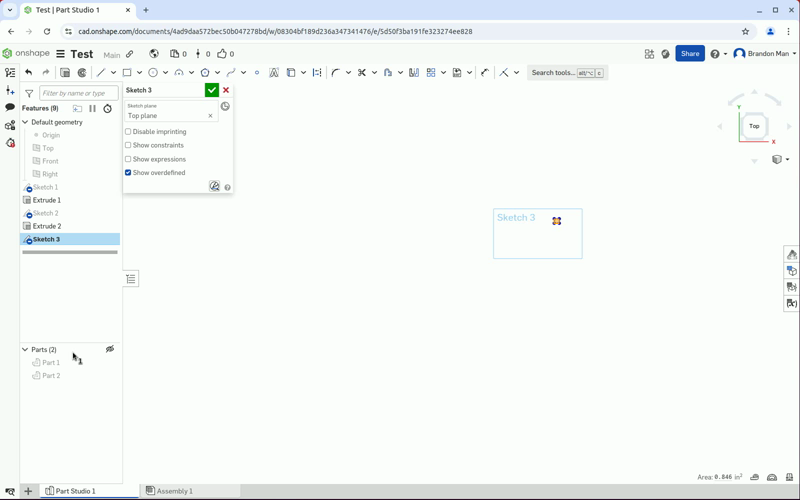
key(shift+y)
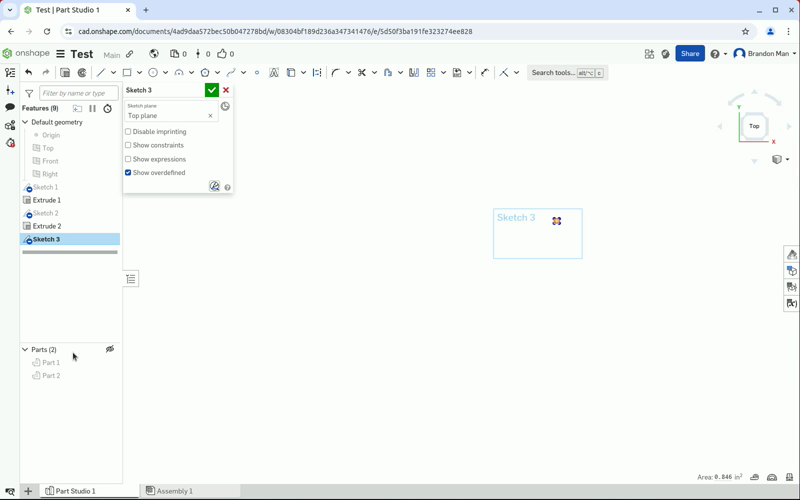
key(shift+e)
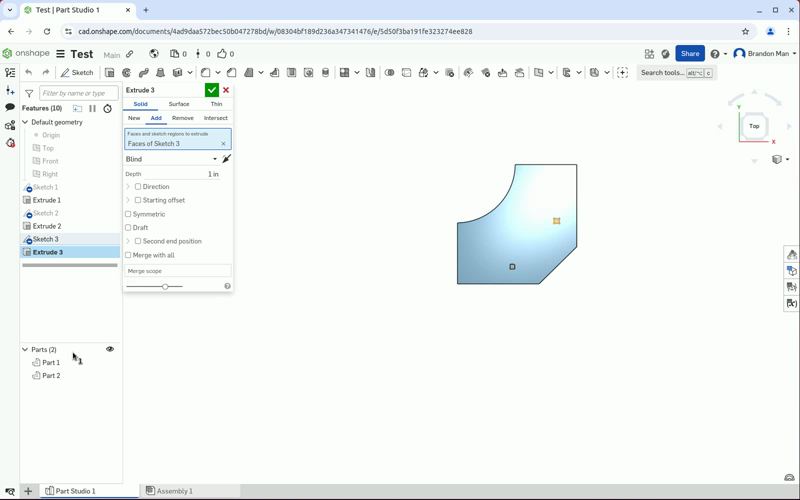
mouse_move(143, 106)
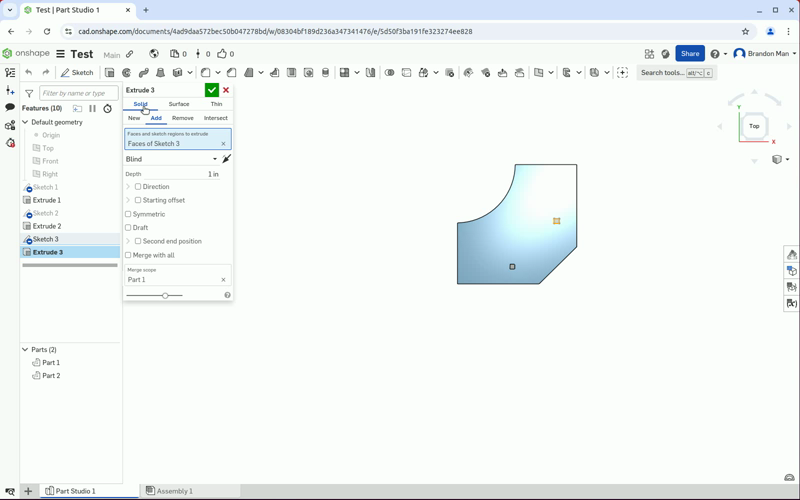
click(143, 106)
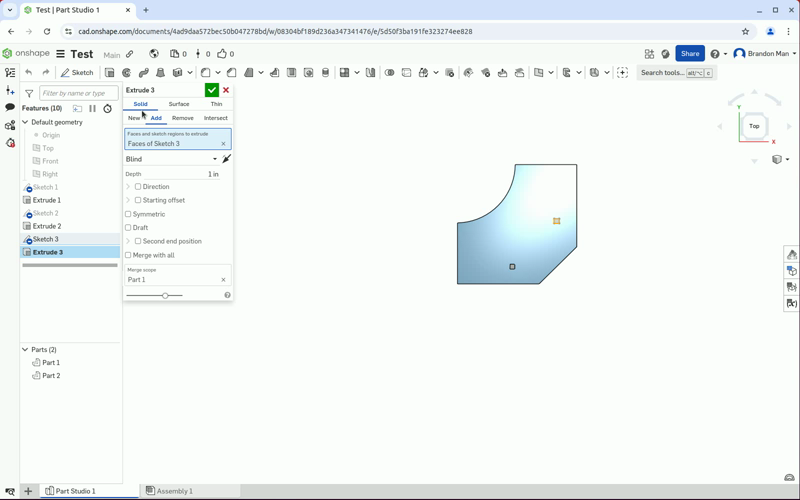
mouse_move(137, 120)
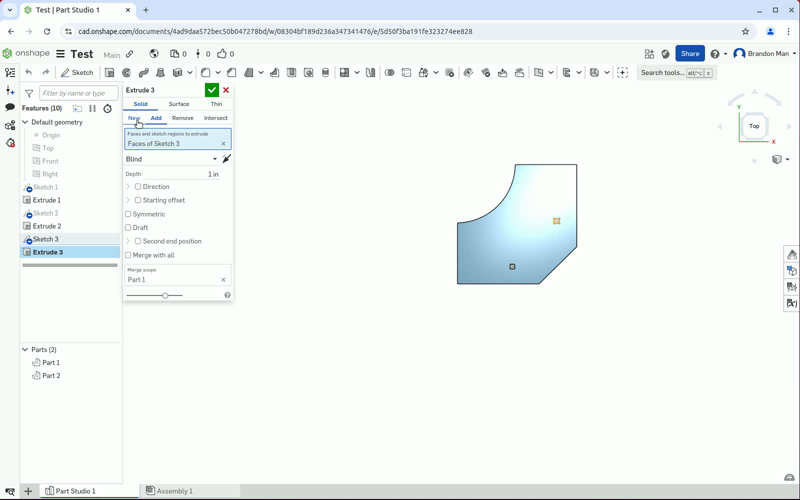
click(137, 120)
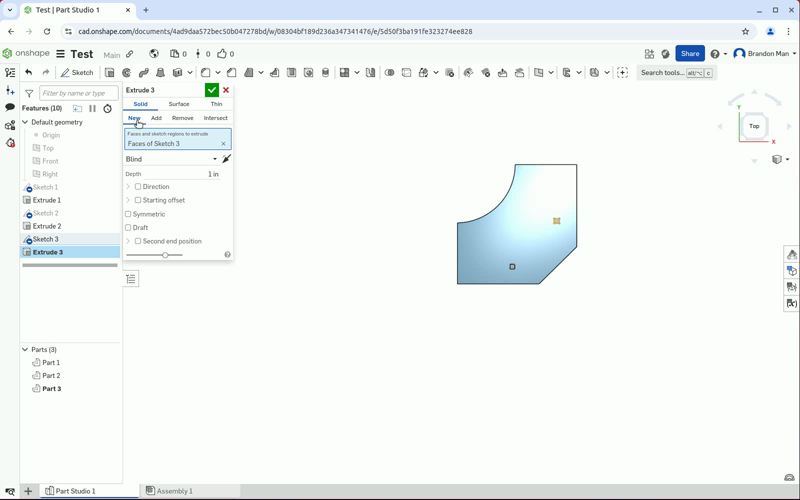
key(tab, 4)
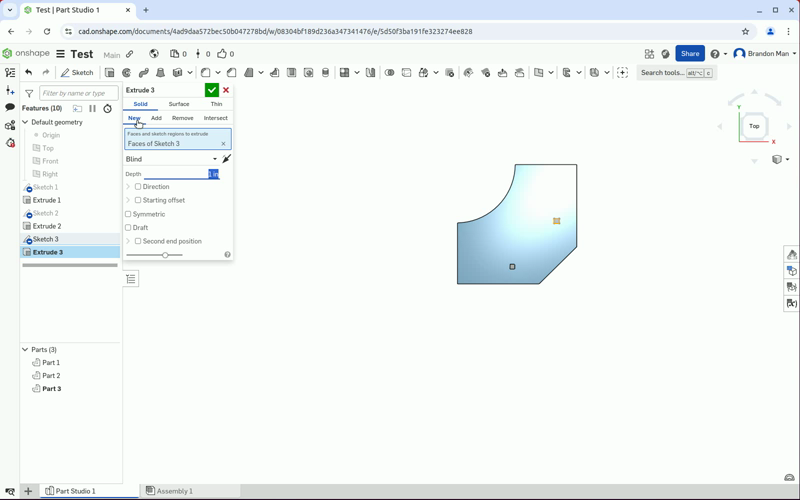
text(4.092)
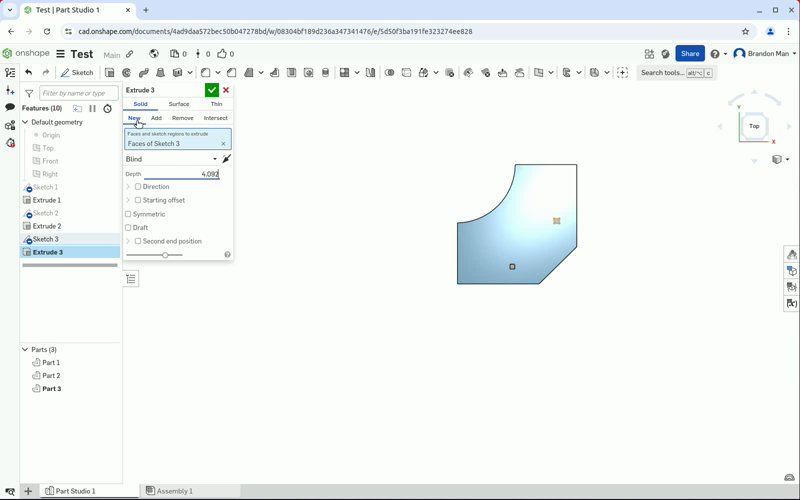
key(enter)
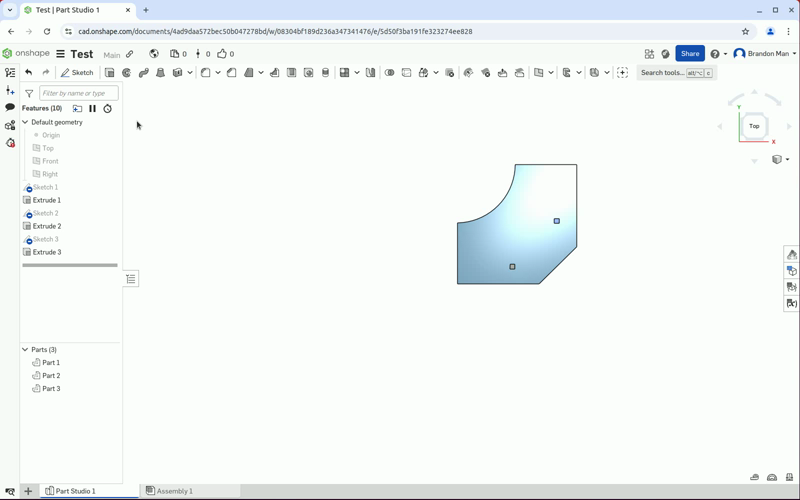
key(shift+h)
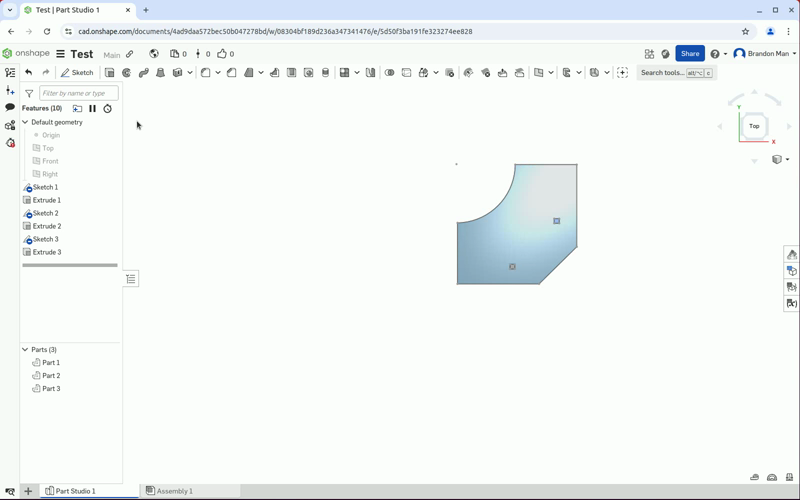
key(shift+h)
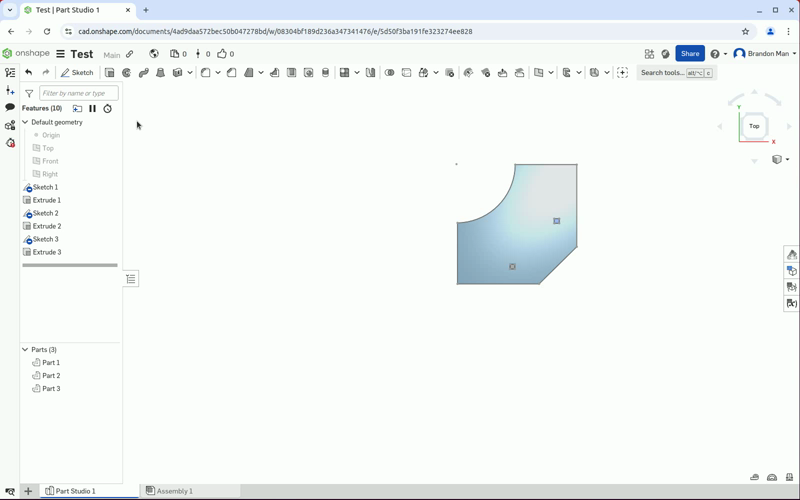
key(shift+7)
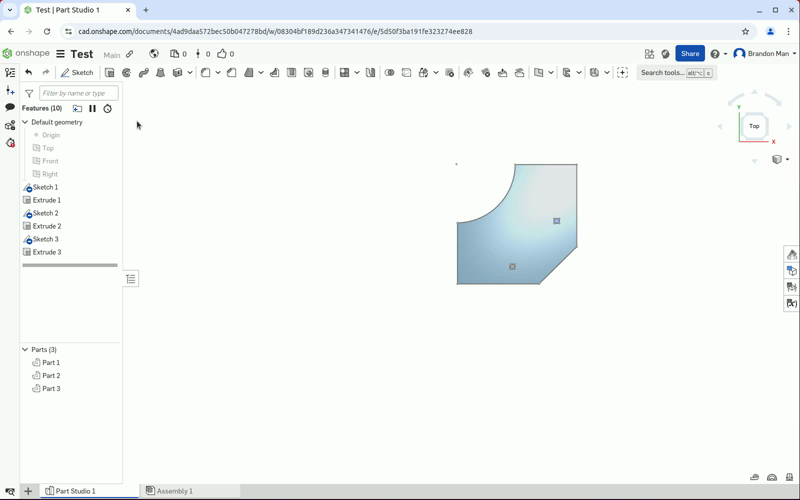
key(up, 3)
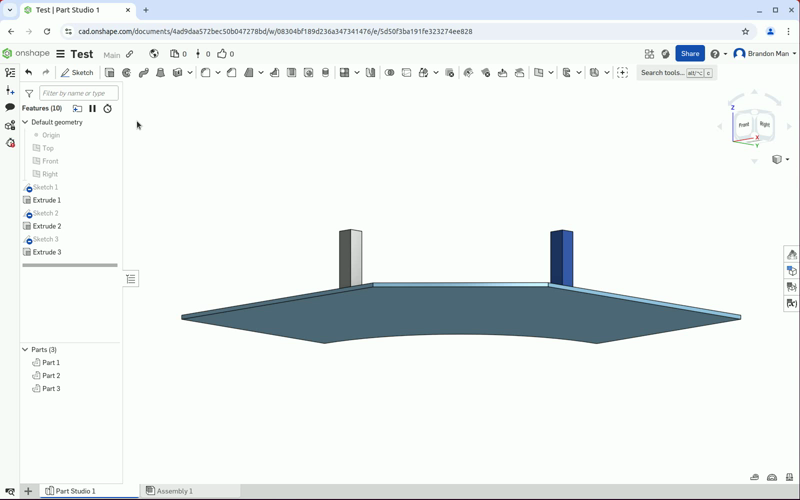
key(left, 3)
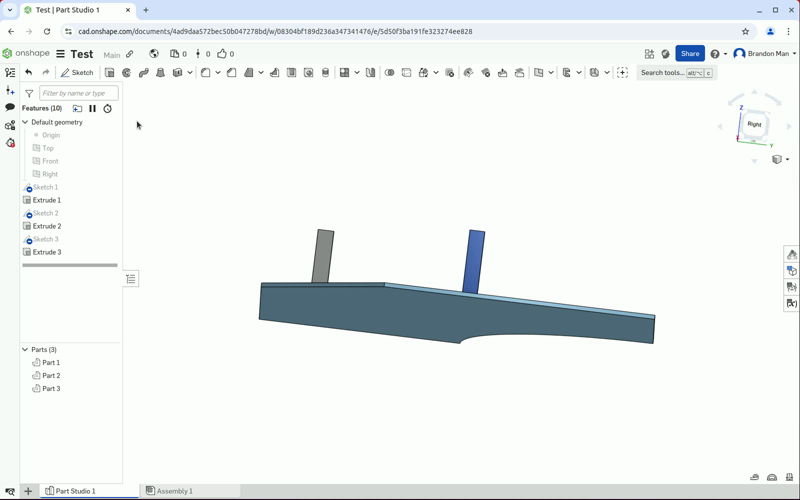
key(right, 3)
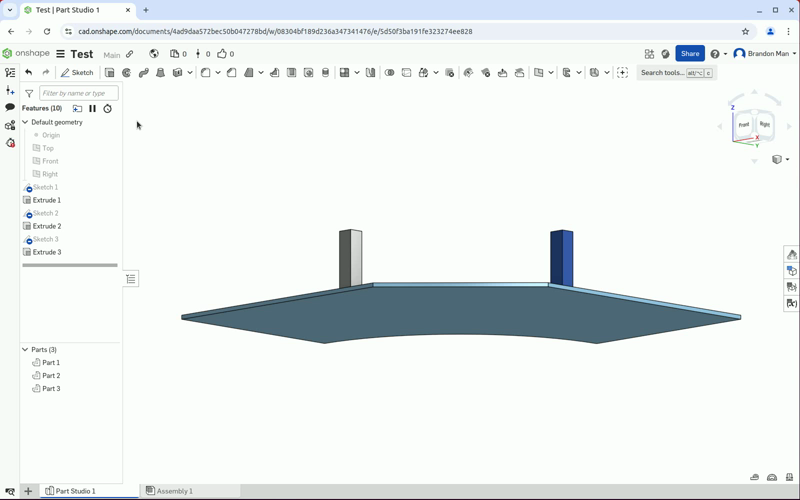
key(down, 3)
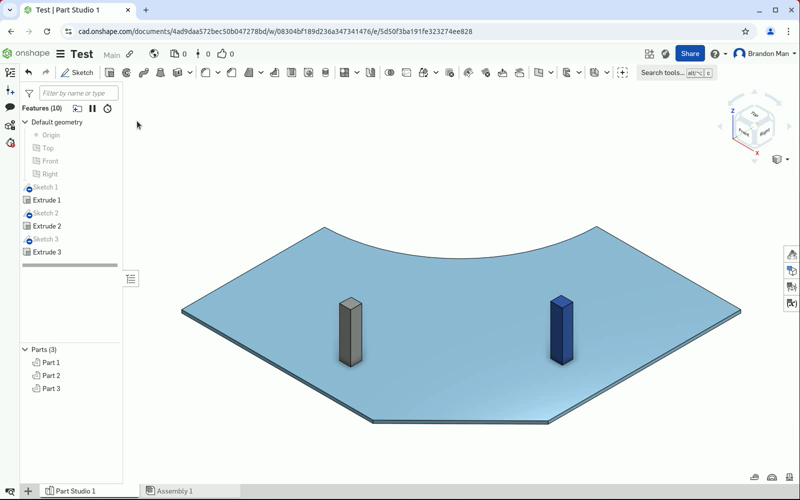
mouse_move(73, 189)
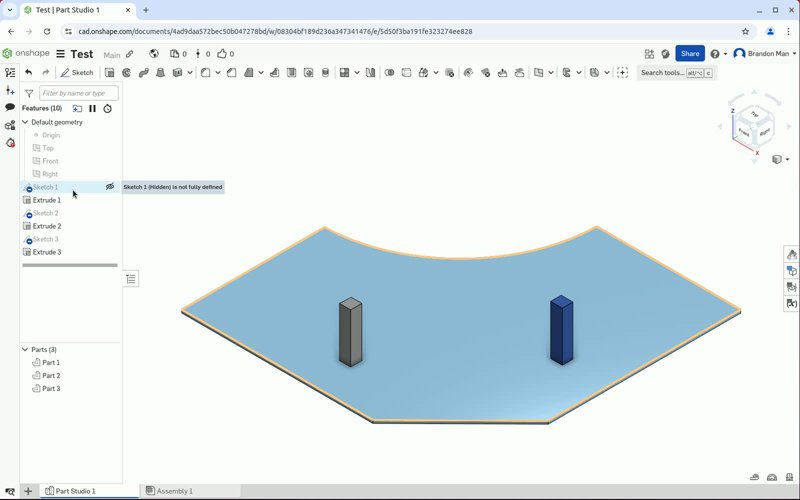
click(73, 189)